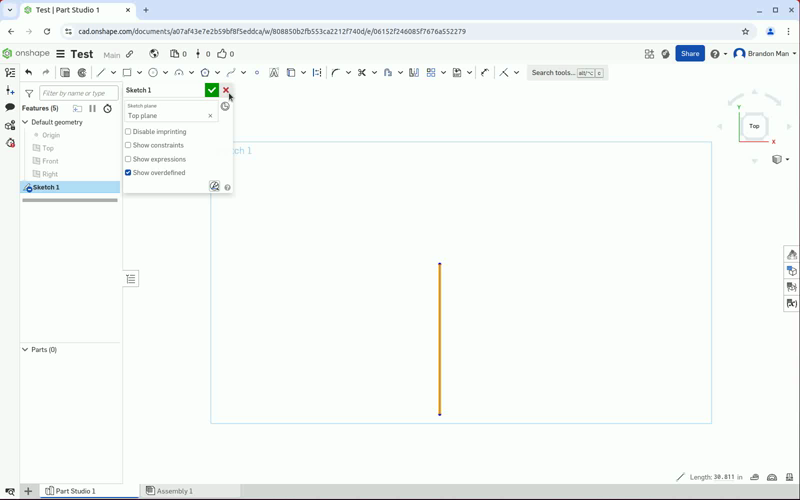
key(shift+h)
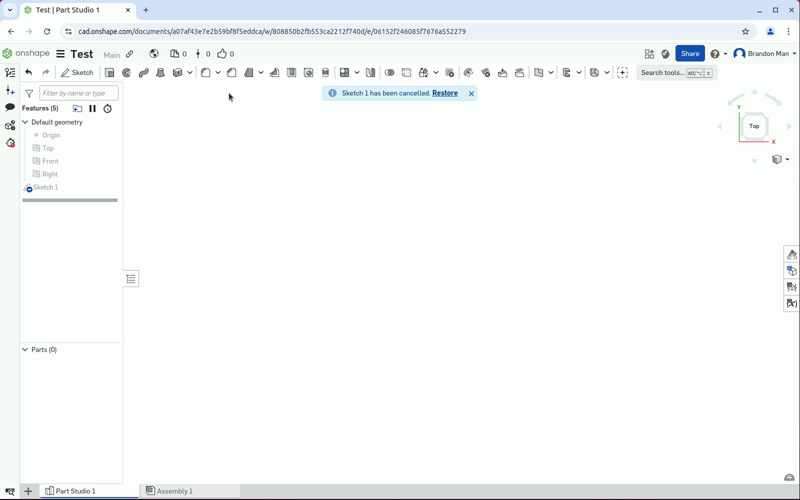
mouse_move(73, 352)
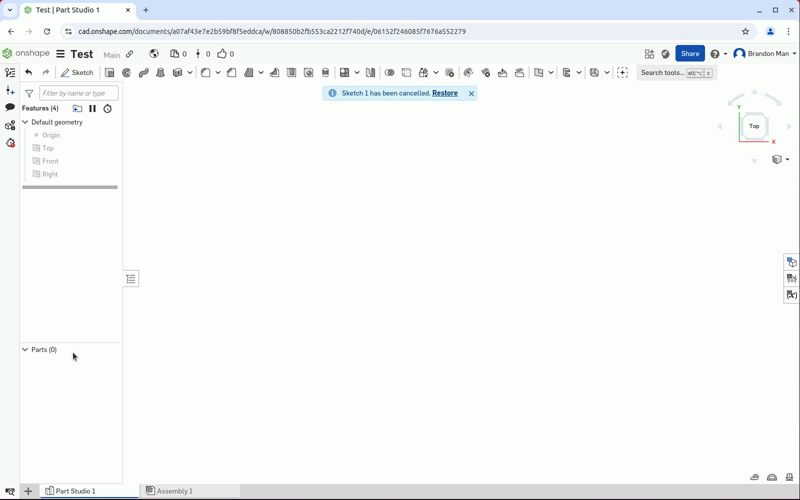
key(y)
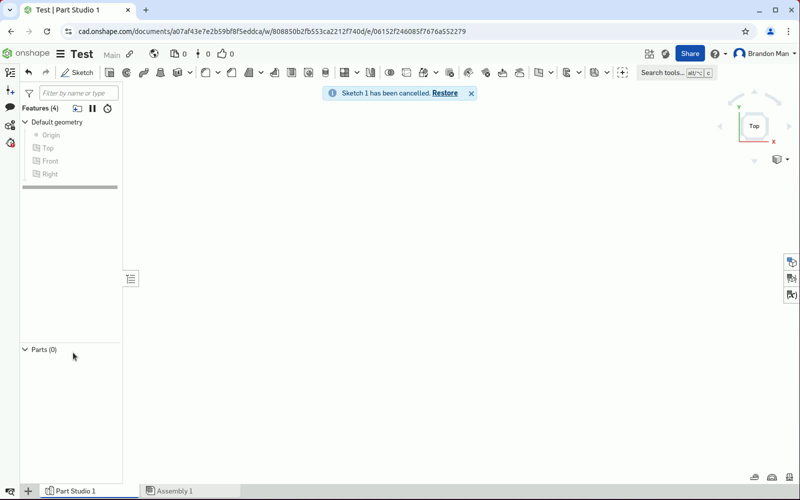
key(shift+p)
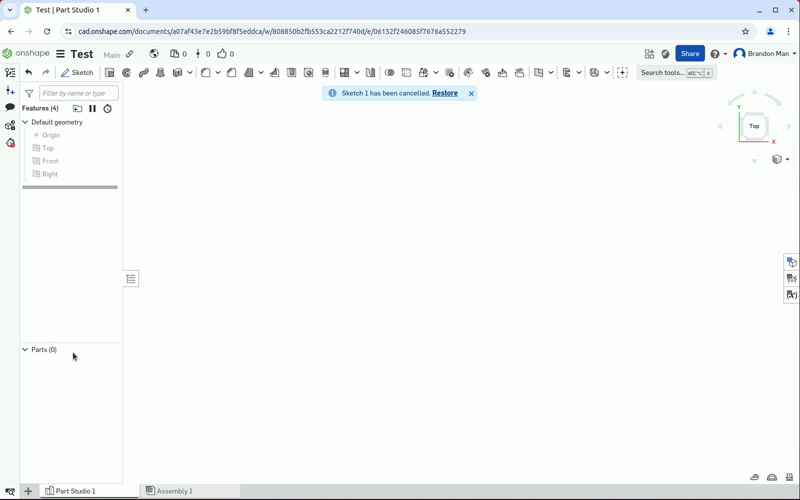
key(space)
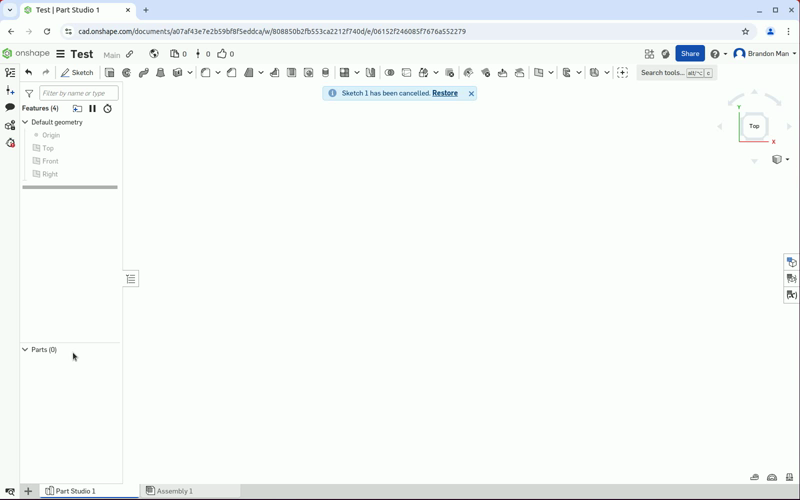
key_down(shift)
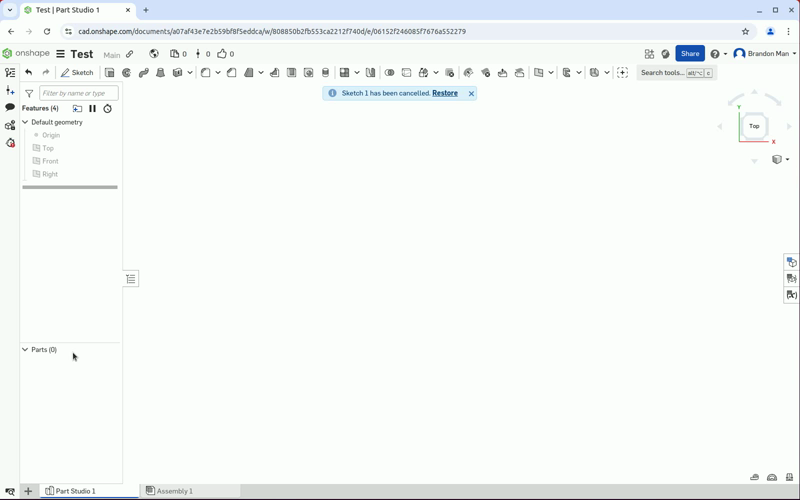
key(up)
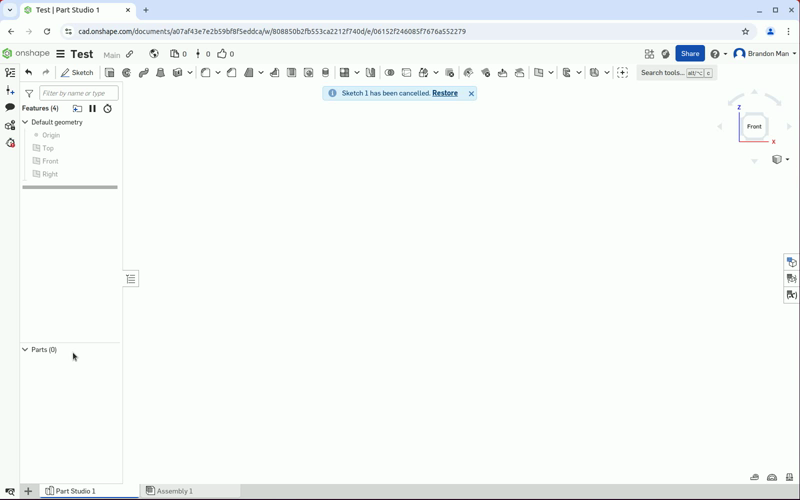
key_up(shift)
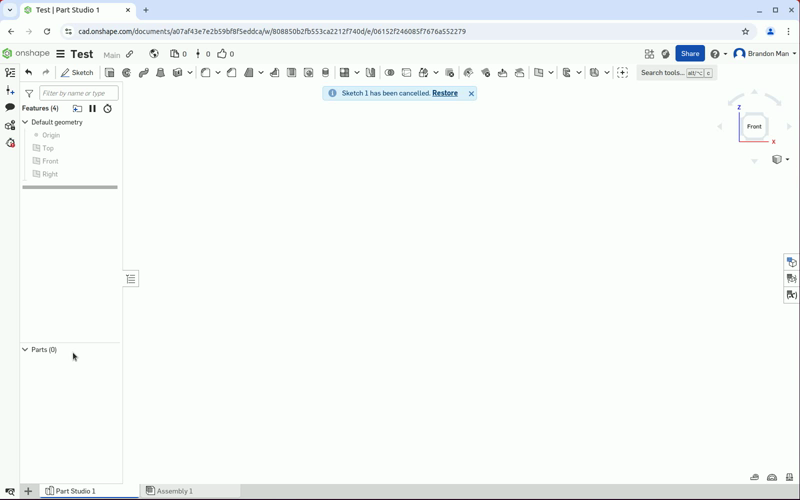
mouse_move(73, 352)
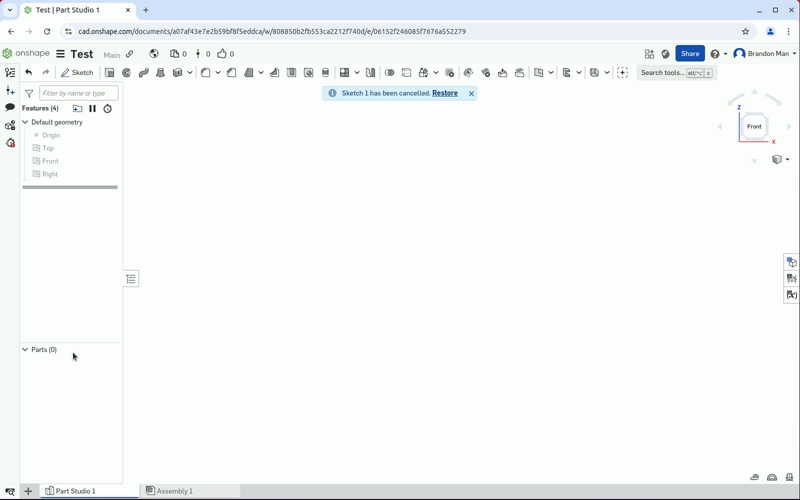
key(shift+y)
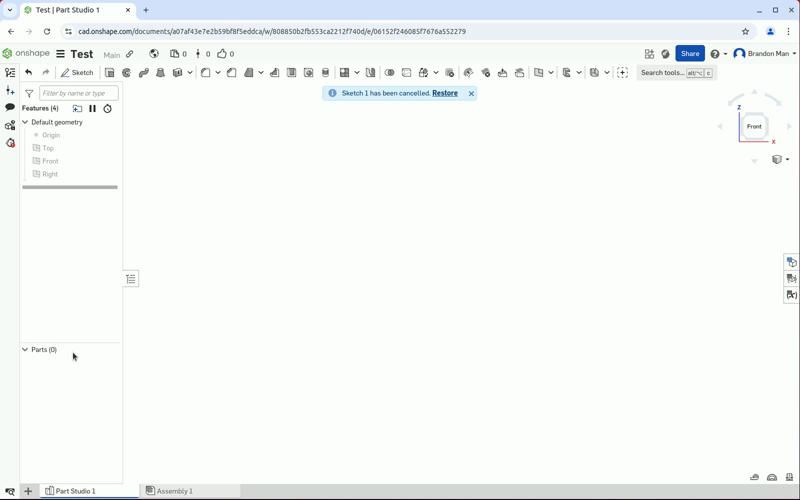
key(shift+s)
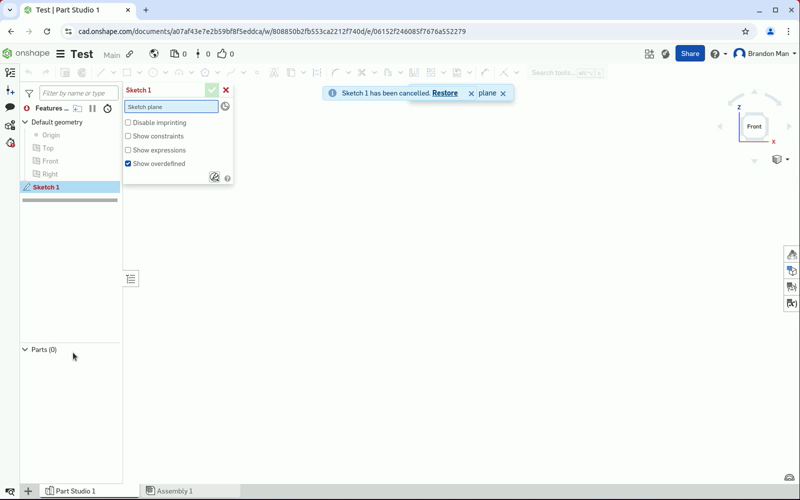
mouse_move(73, 163)
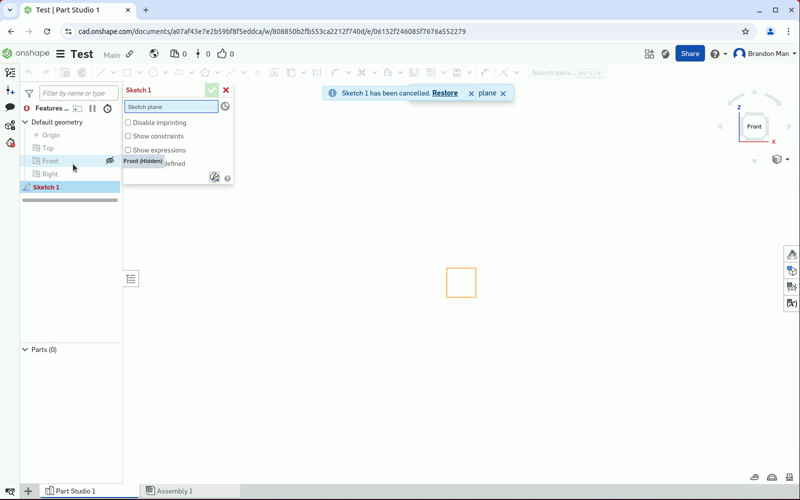
click(73, 163)
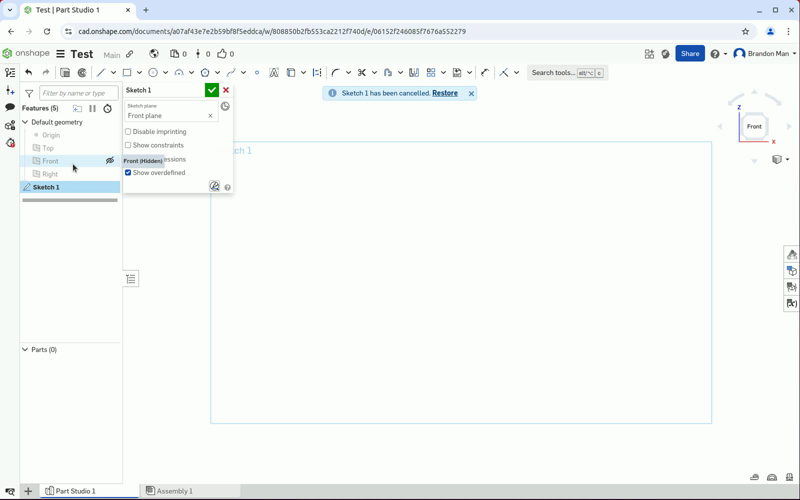
mouse_move(73, 352)
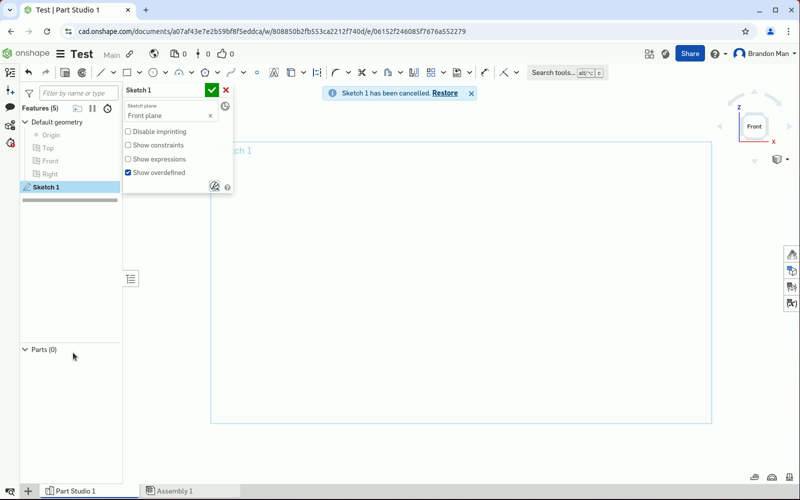
key(y)
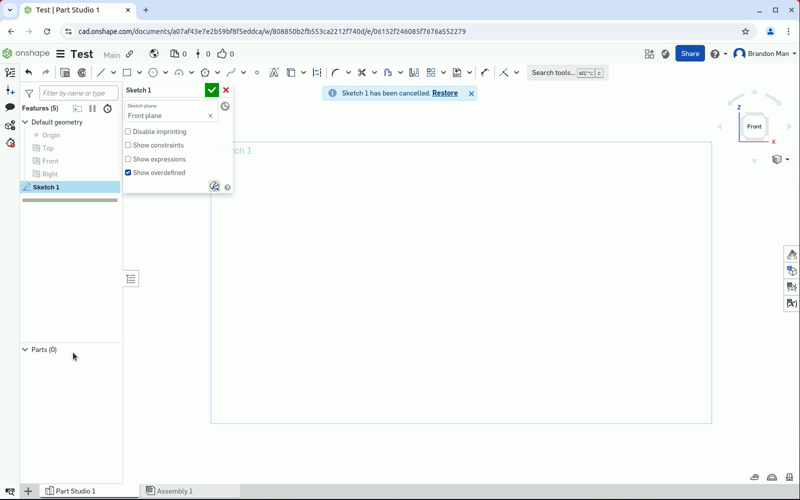
key(l)
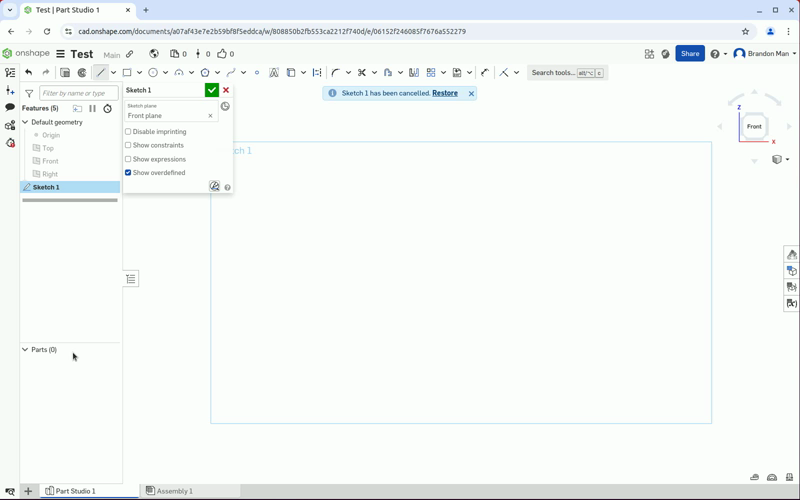
key_down(shift)
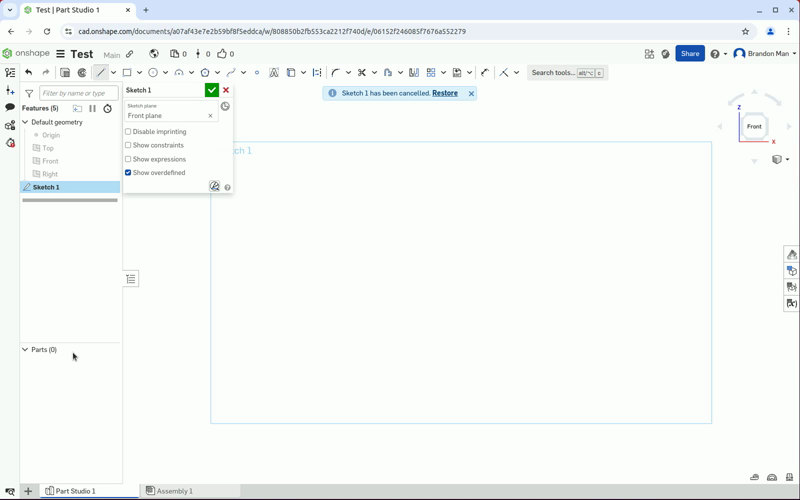
mouse_move(370, 282)
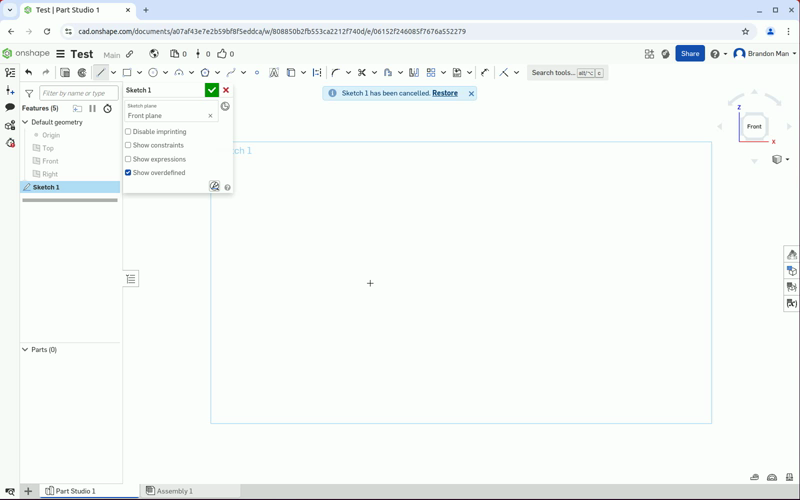
click(370, 282)
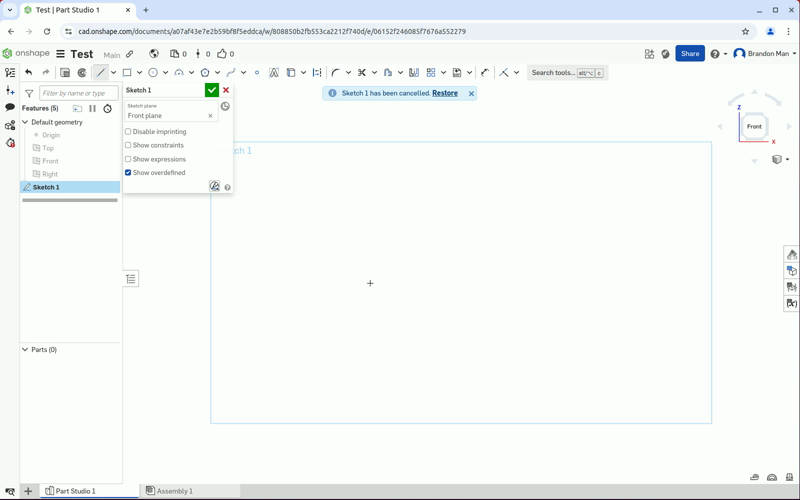
key_up(shift)
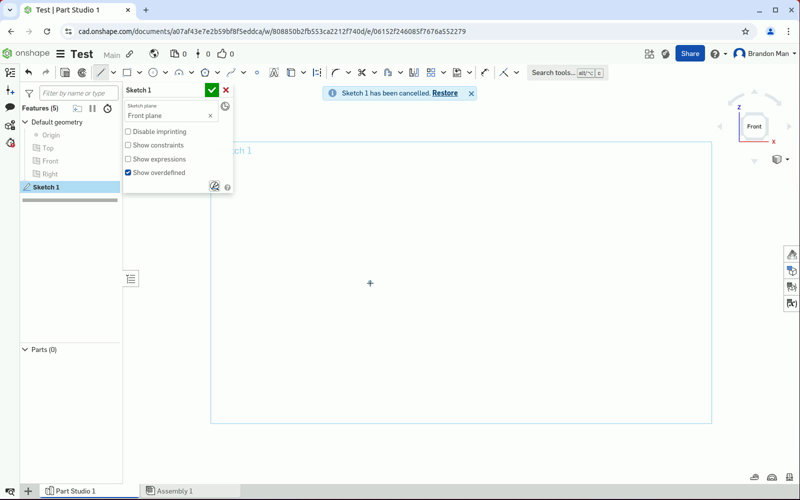
key_down(shift)
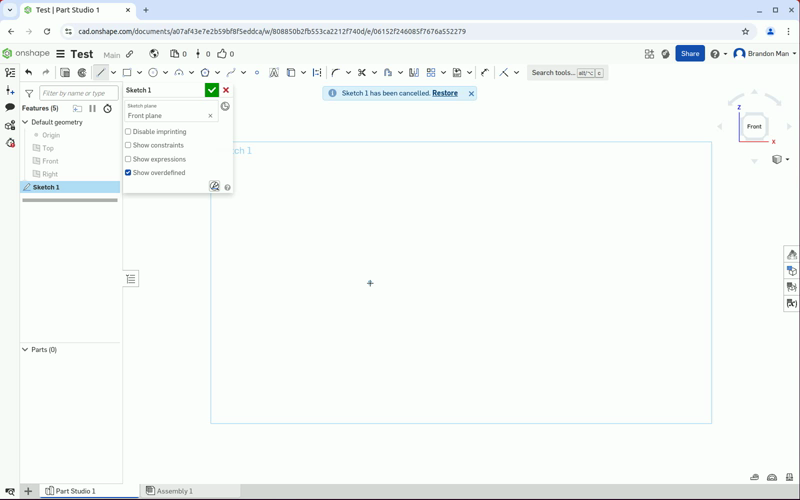
mouse_move(461, 282)
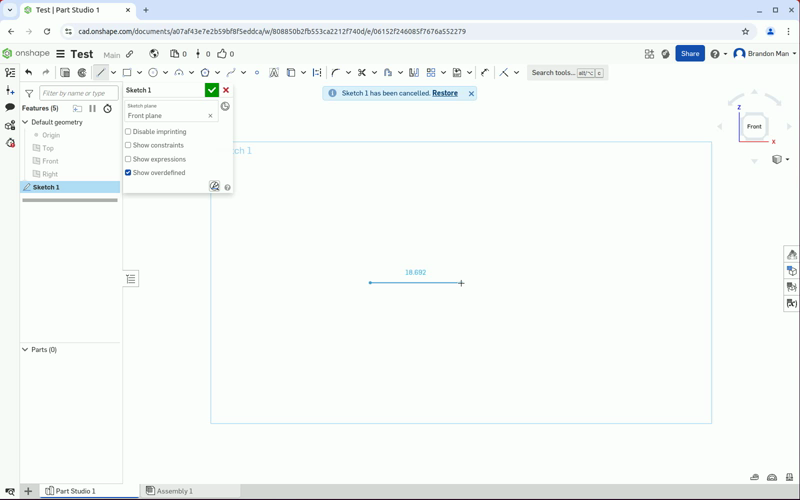
click(461, 282)
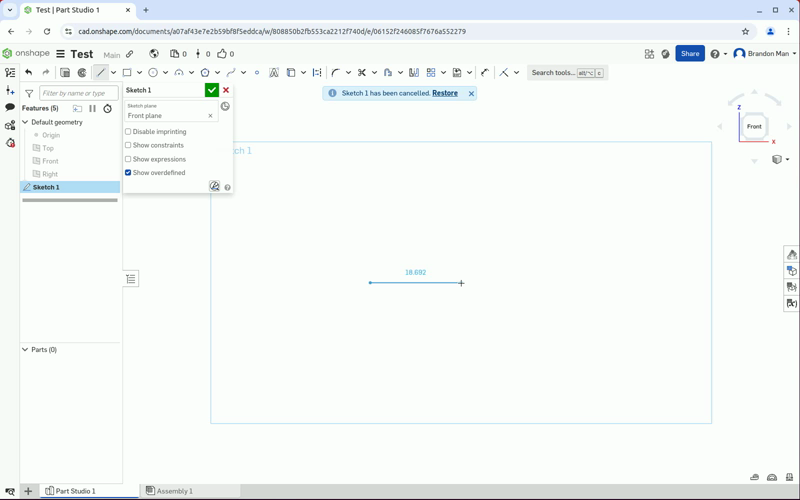
key_up(shift)
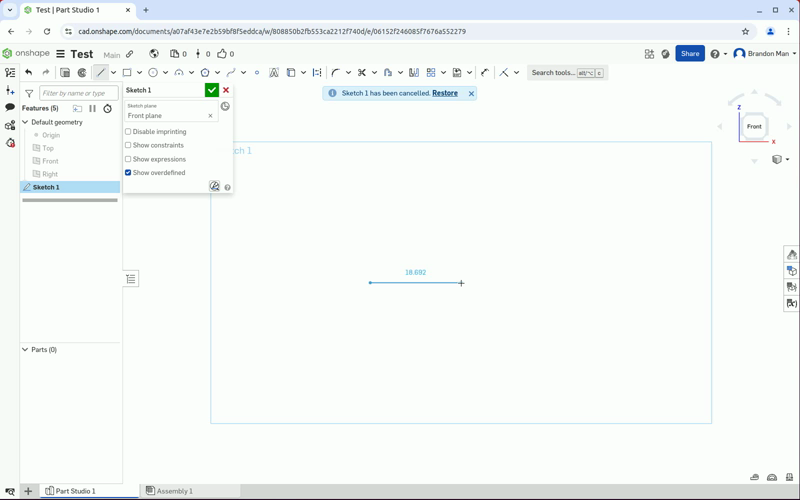
key_down(shift)
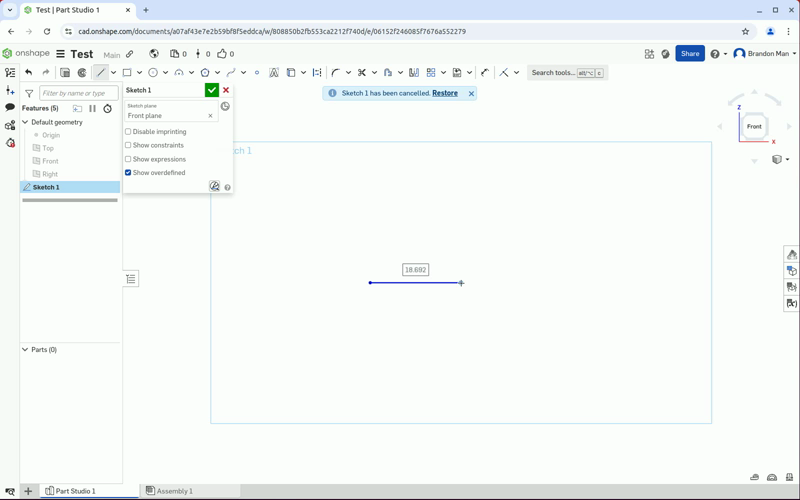
mouse_move(461, 192)
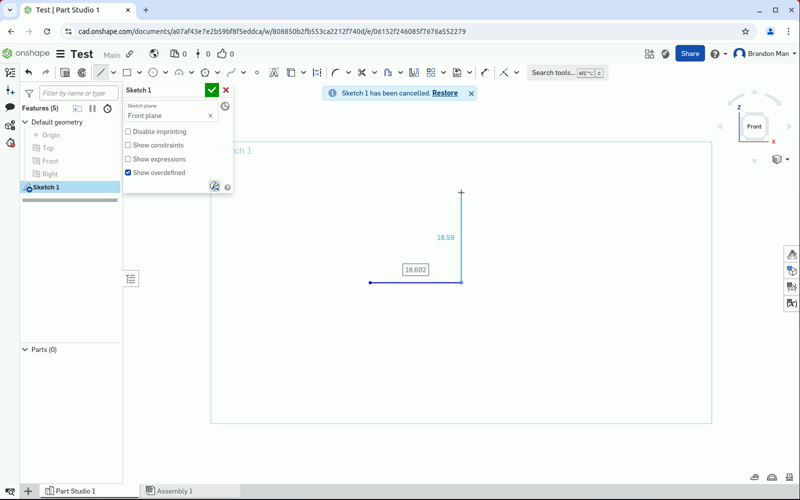
click(461, 192)
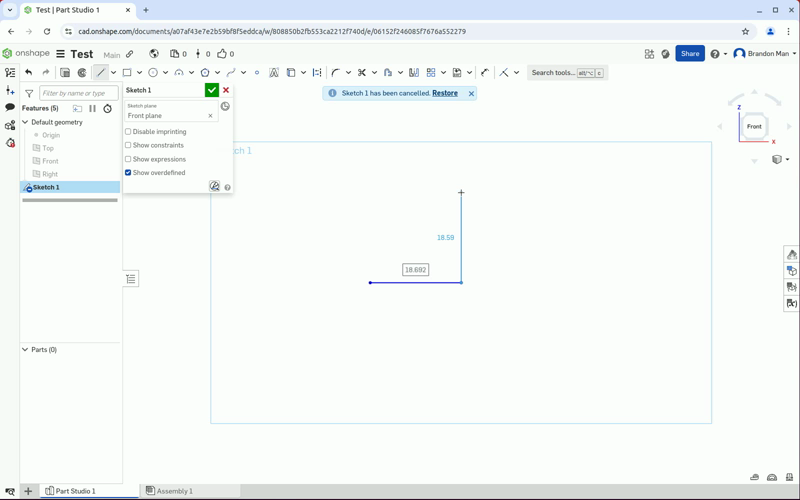
key_up(shift)
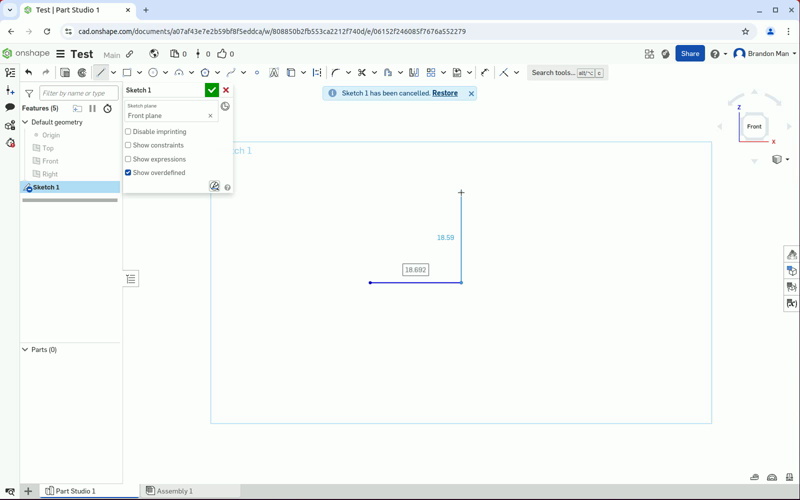
key_down(shift)
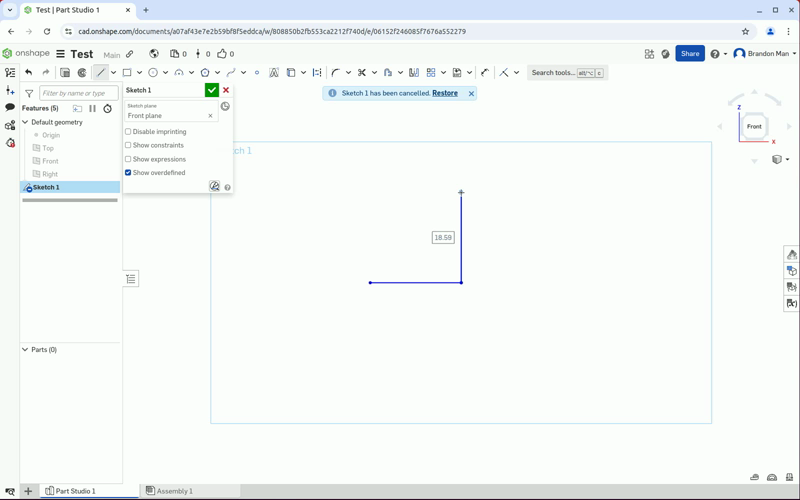
mouse_move(370, 192)
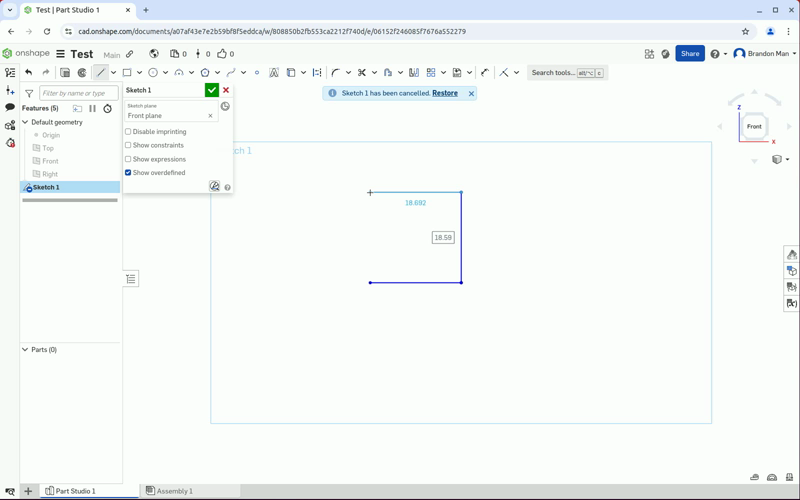
click(370, 192)
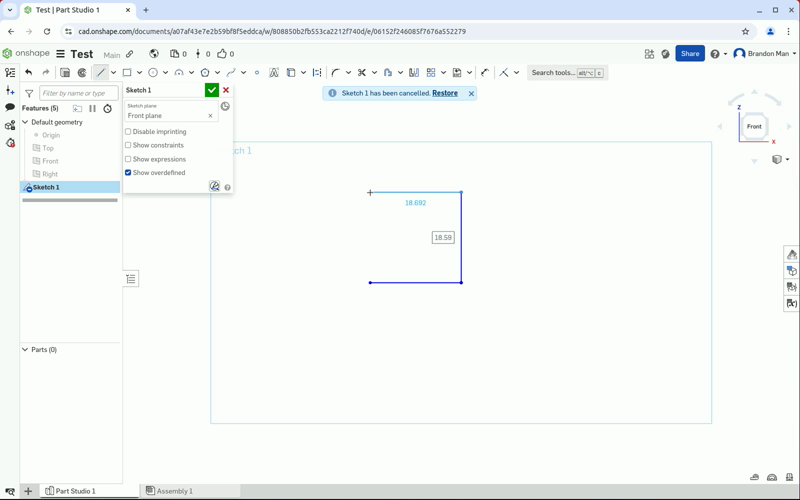
key_up(shift)
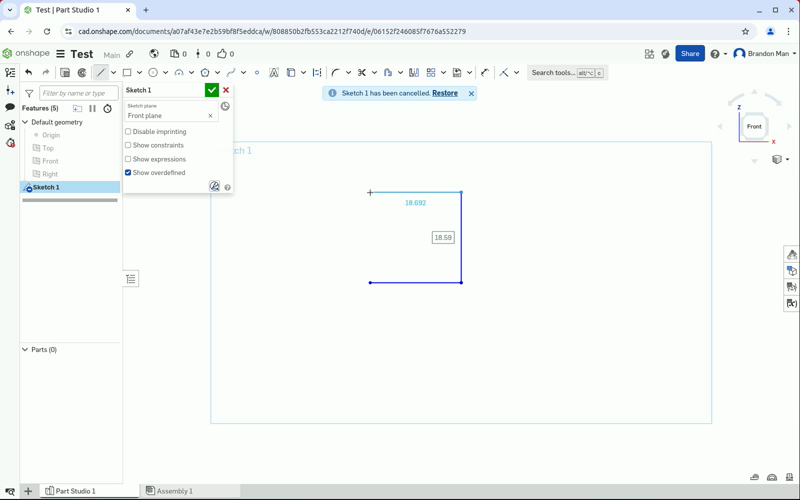
key_down(shift)
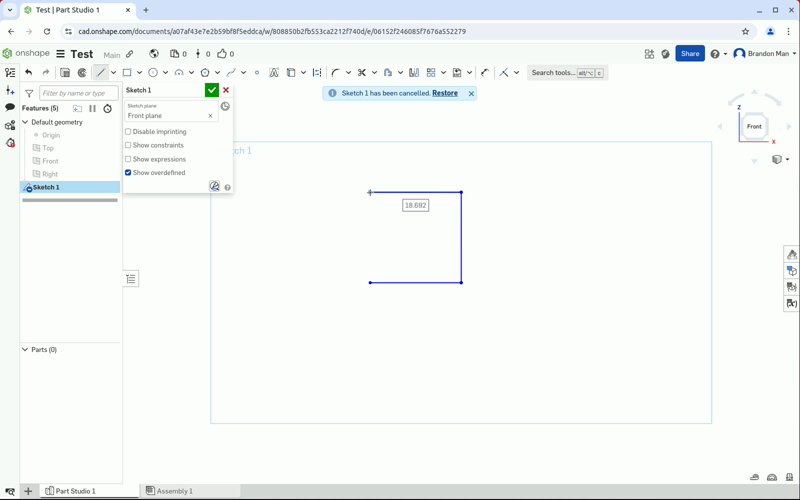
mouse_move(370, 282)
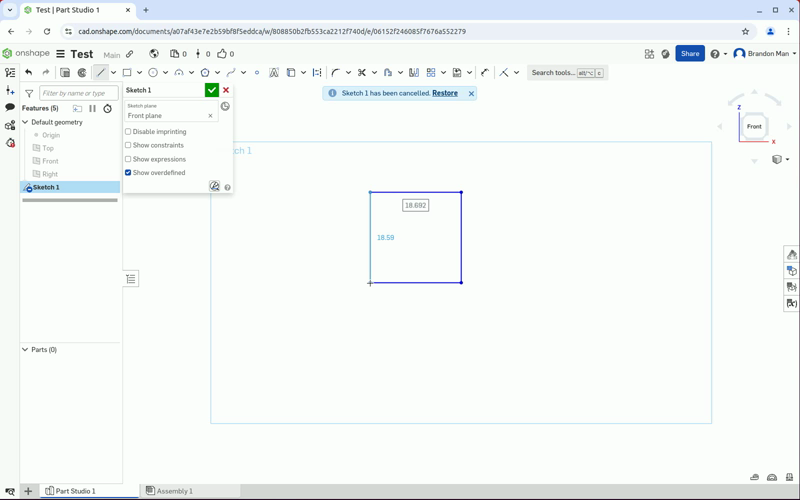
key_up(shift)
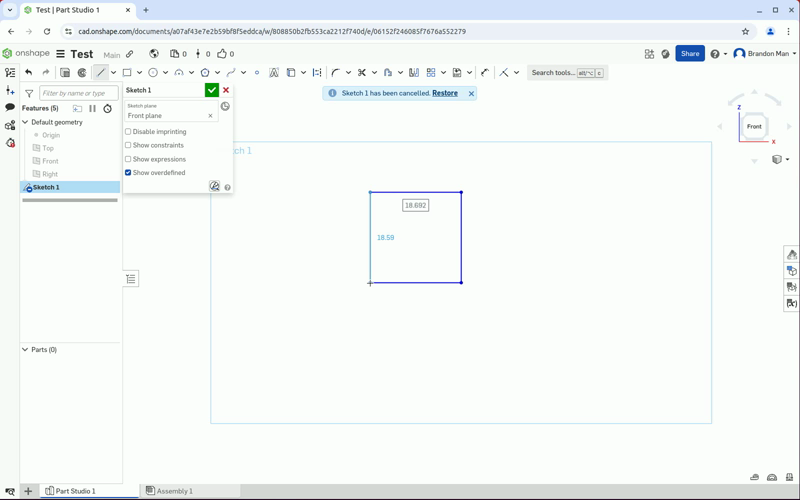
click(370, 282)
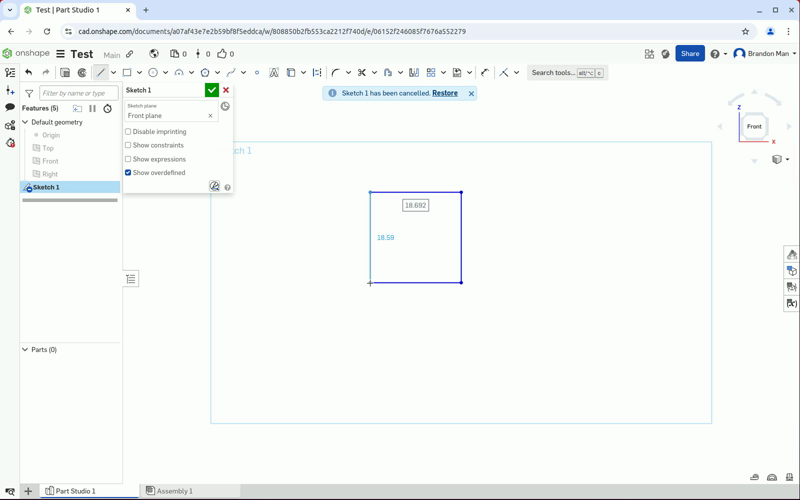
key(esc)
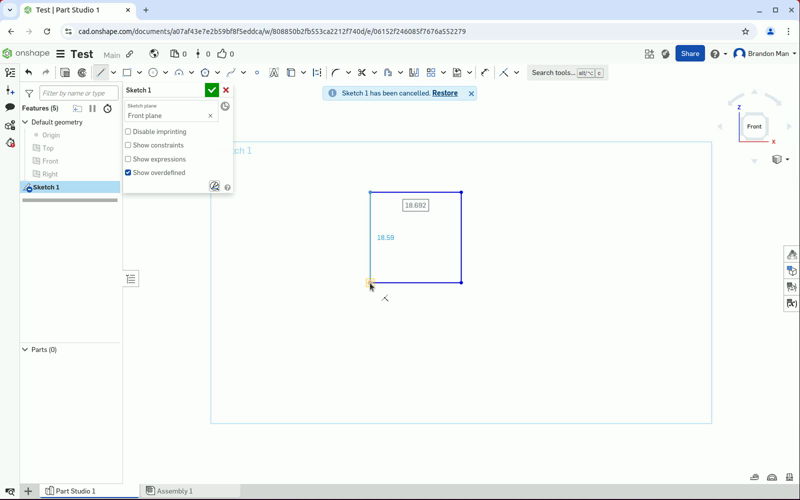
mouse_move(380, 205)
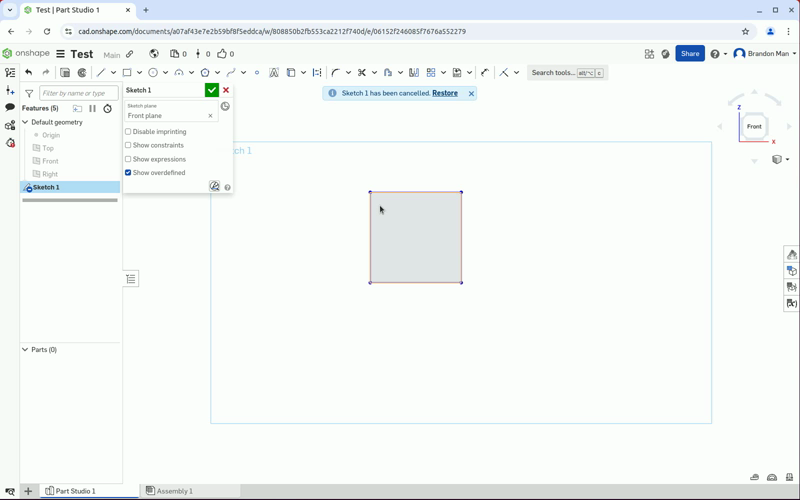
click(380, 205)
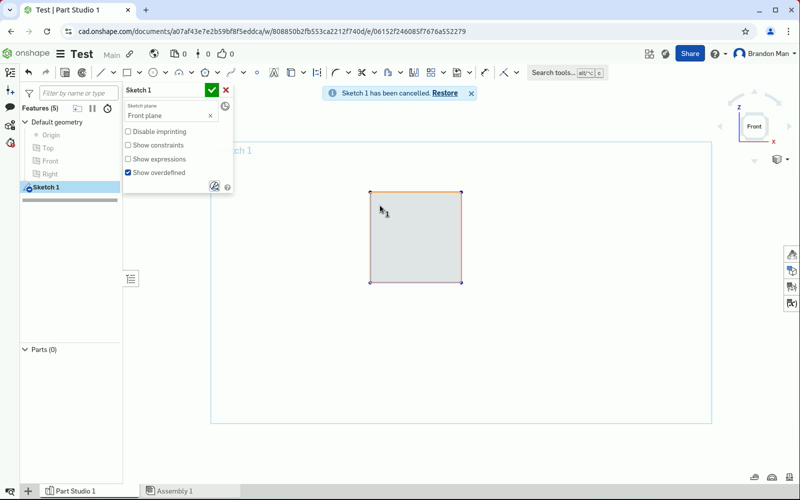
mouse_move(73, 352)
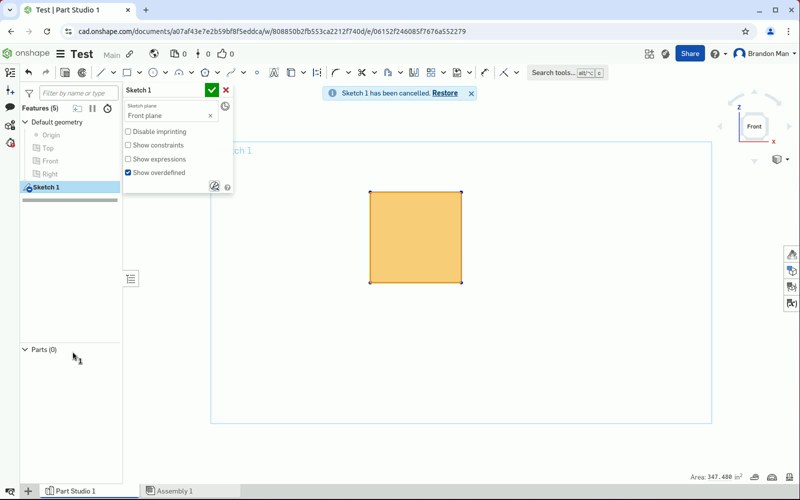
key(shift+y)
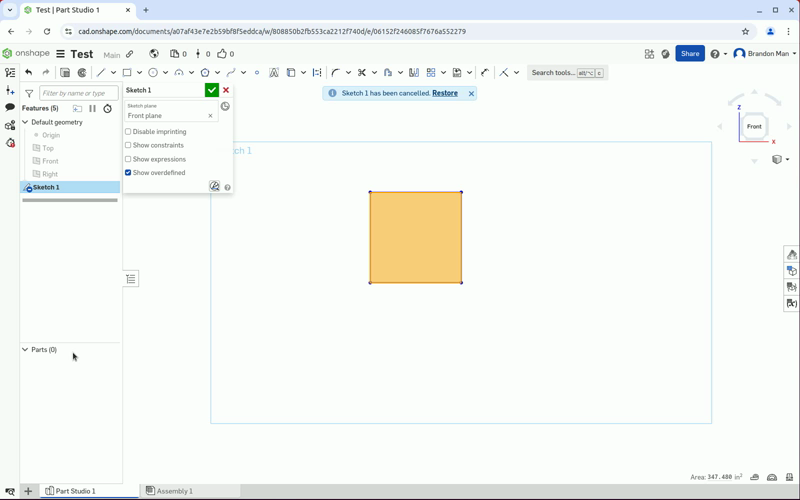
key(shift+e)
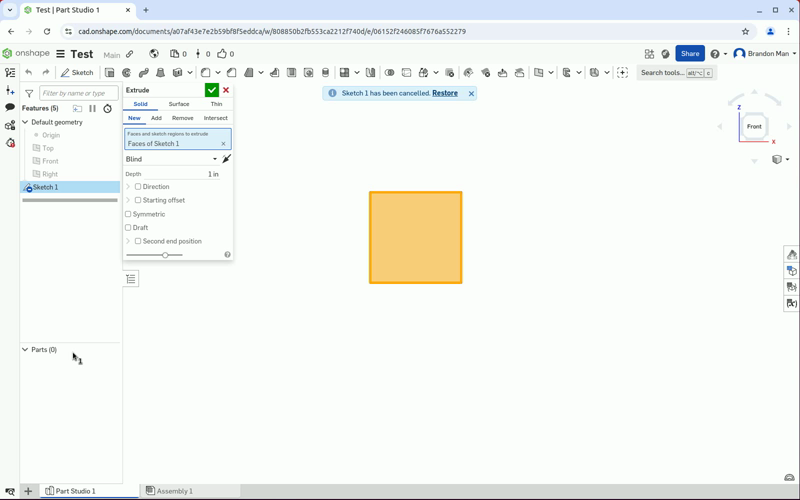
mouse_move(143, 106)
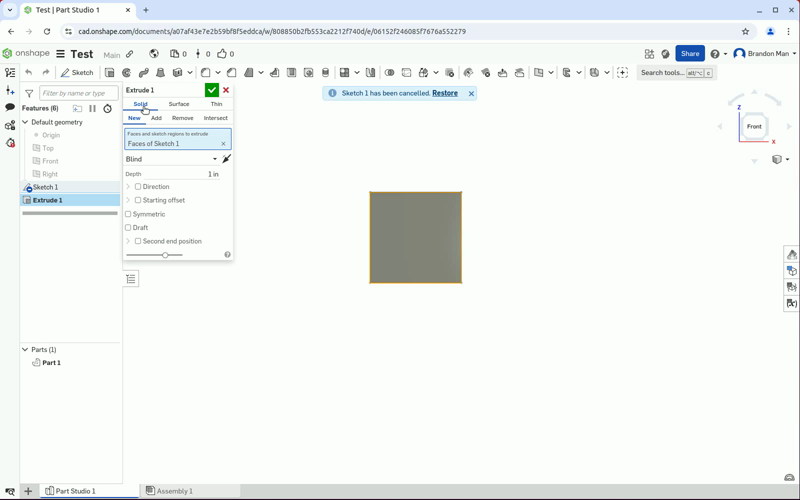
click(143, 106)
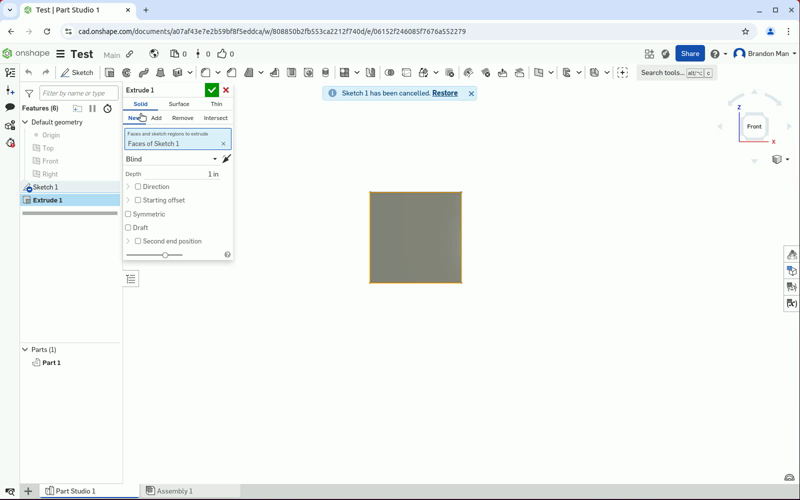
mouse_move(137, 120)
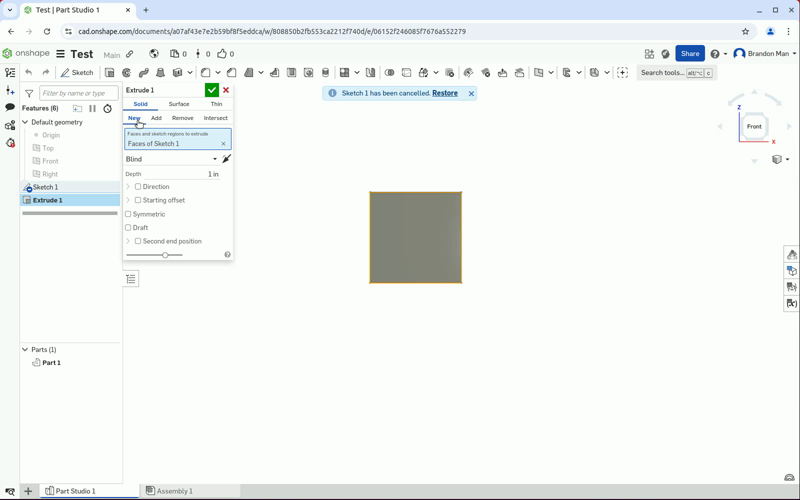
click(137, 120)
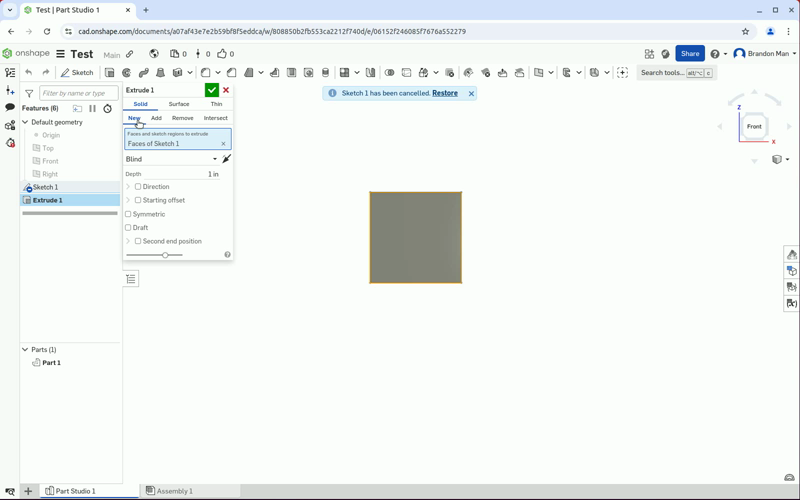
key(tab, 4)
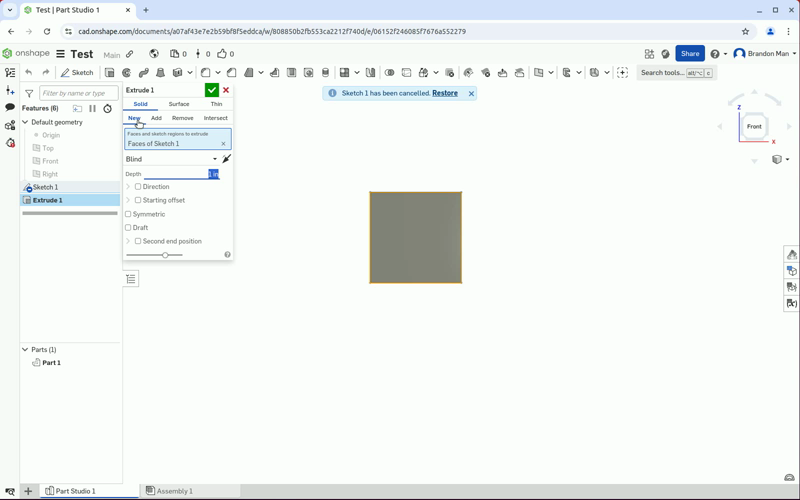
text(18.535)
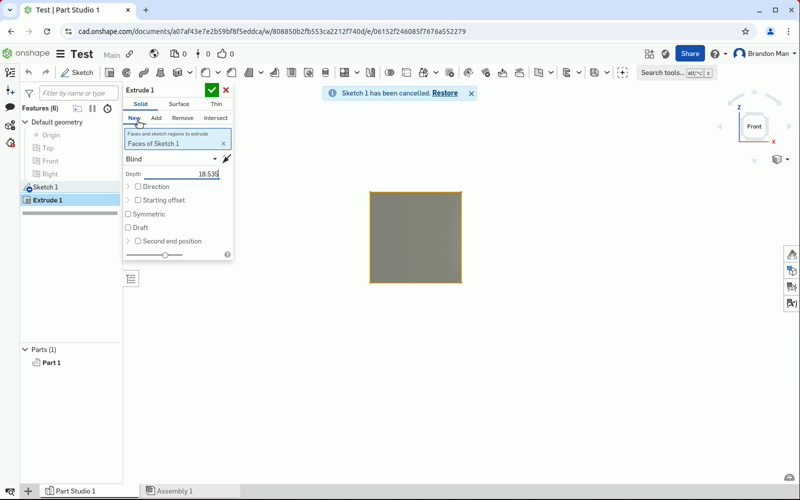
key(enter)
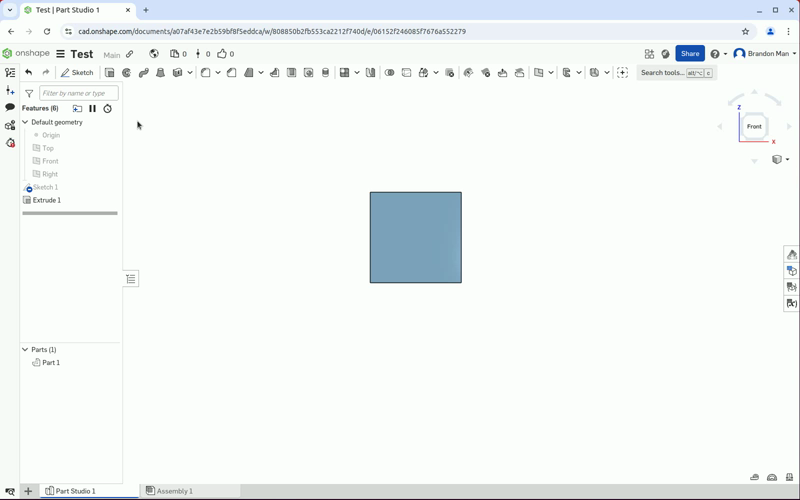
key(shift+h)
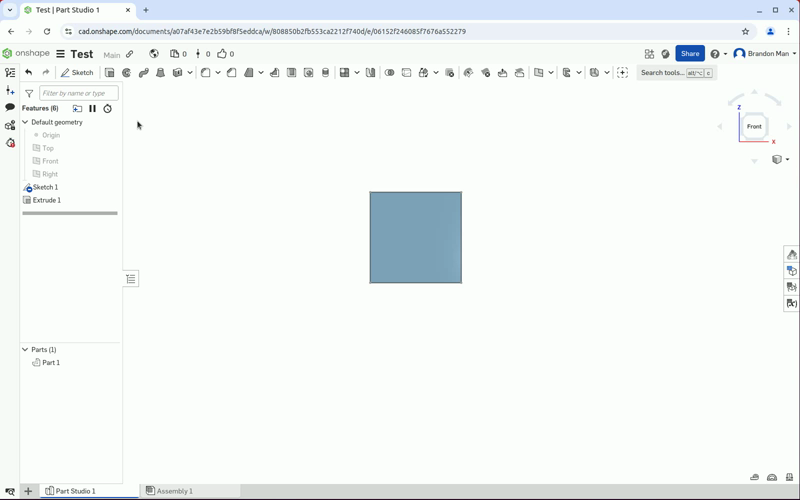
key(shift+h)
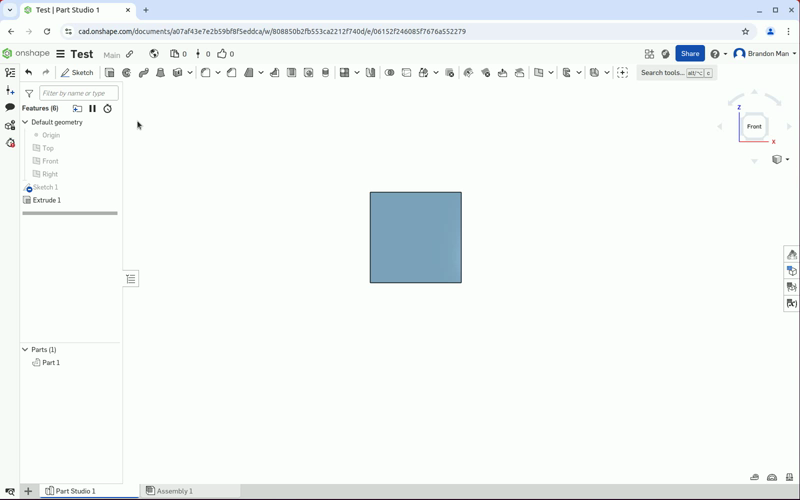
mouse_move(73, 189)
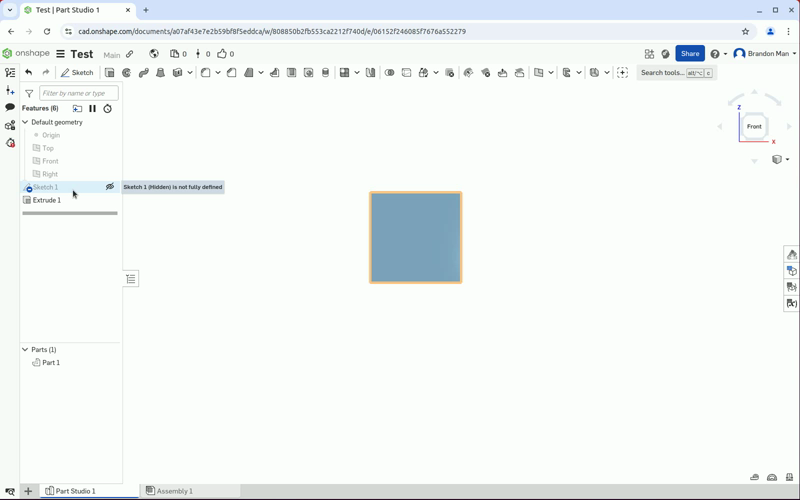
click(73, 189)
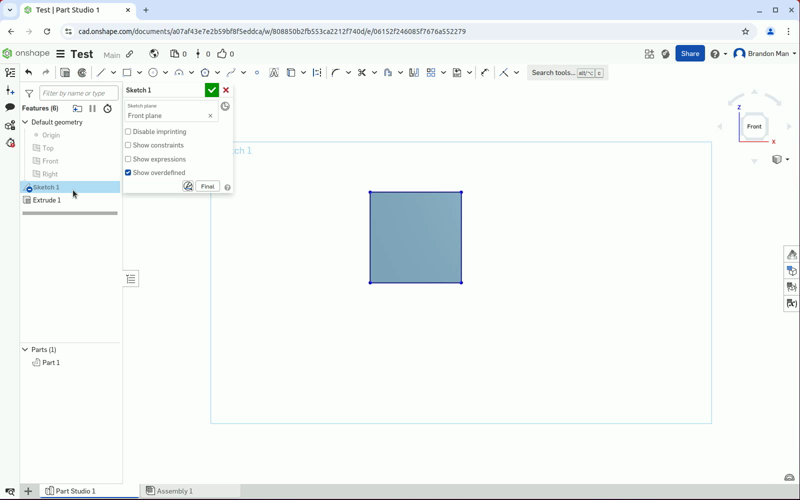
mouse_move(229, 92)
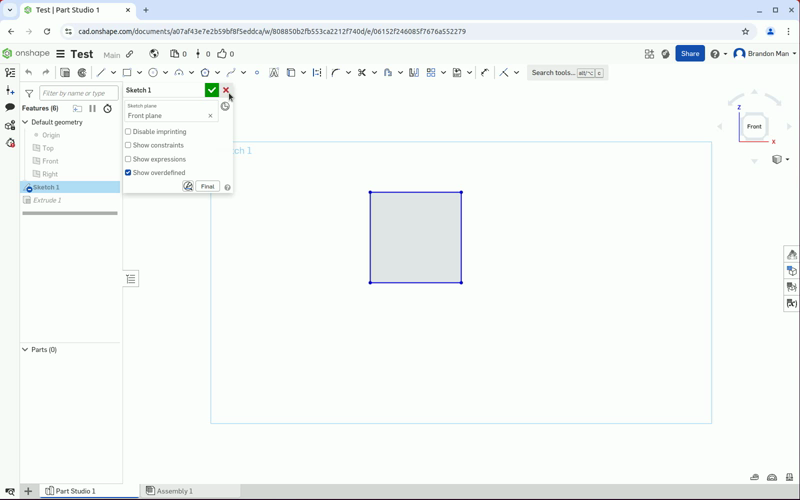
click(229, 92)
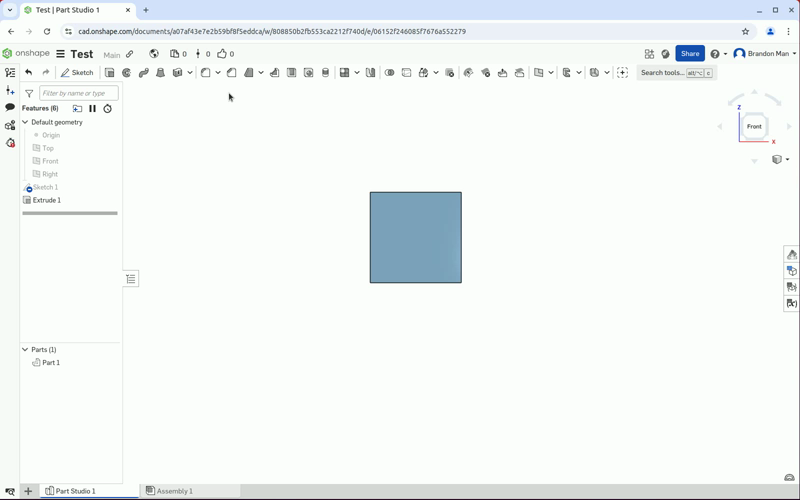
mouse_move(73, 352)
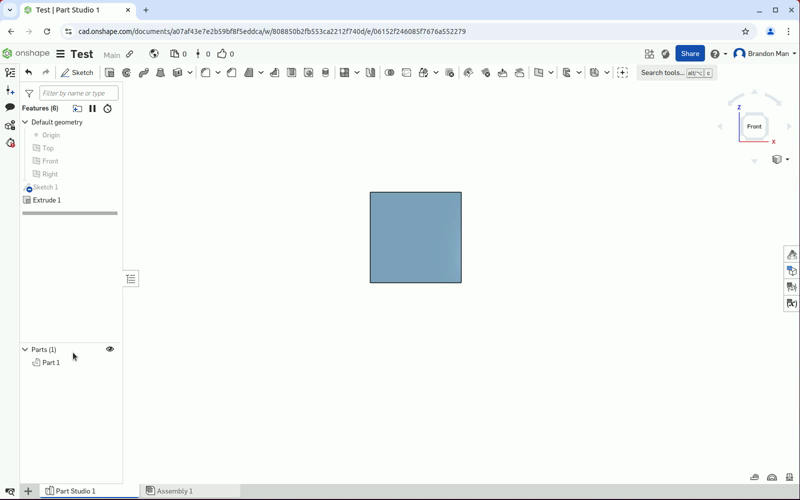
key(y)
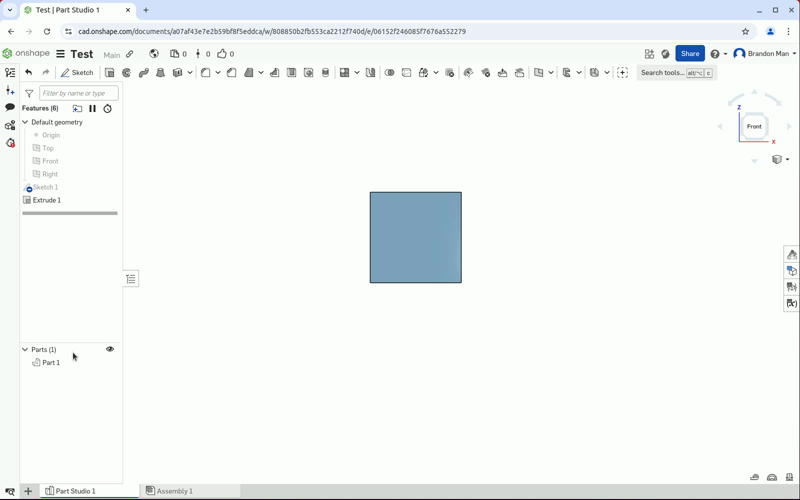
key(shift+p)
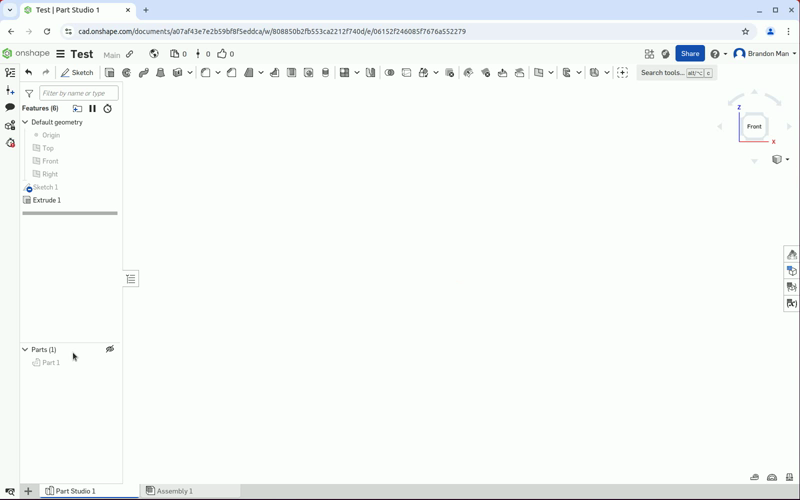
key(space)
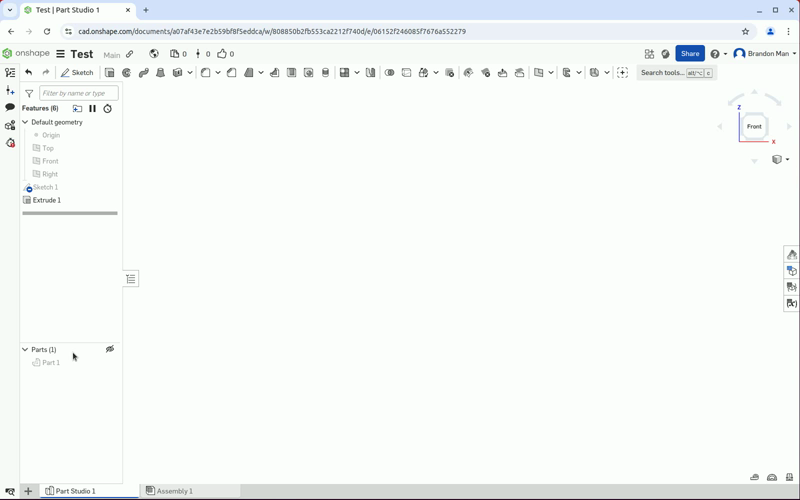
key_down(shift)
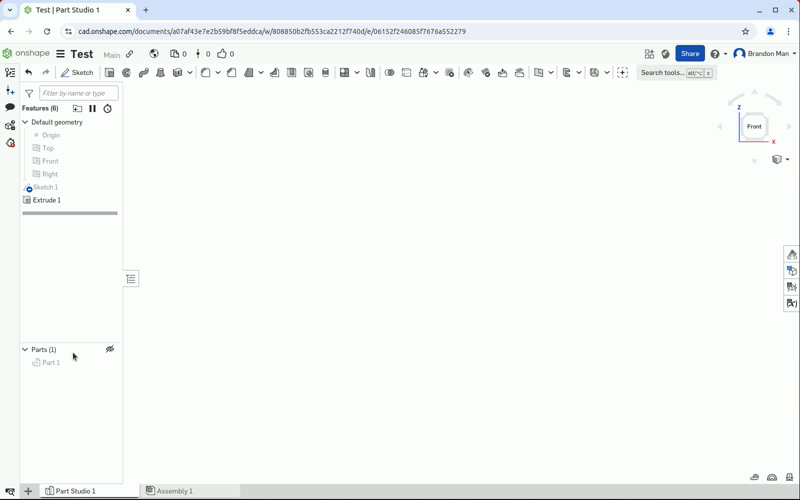
key(down)
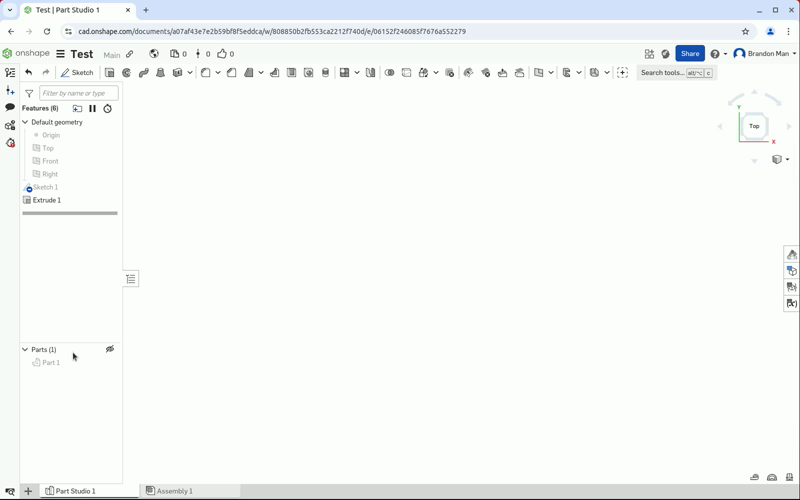
key_up(shift)
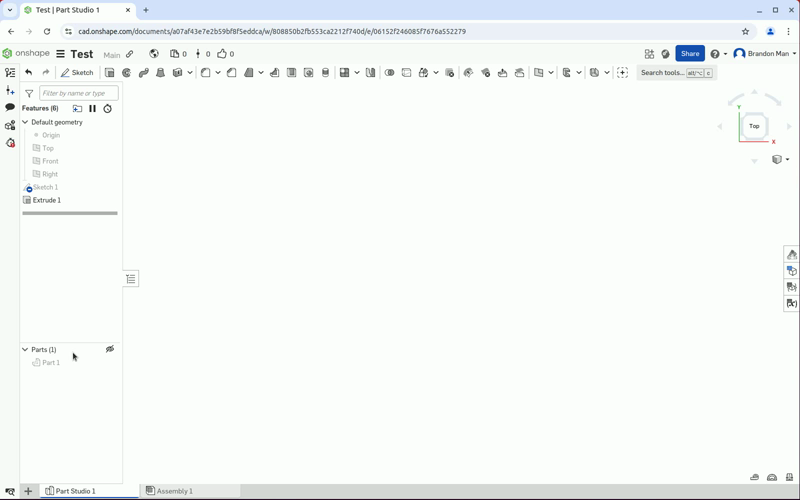
mouse_move(73, 352)
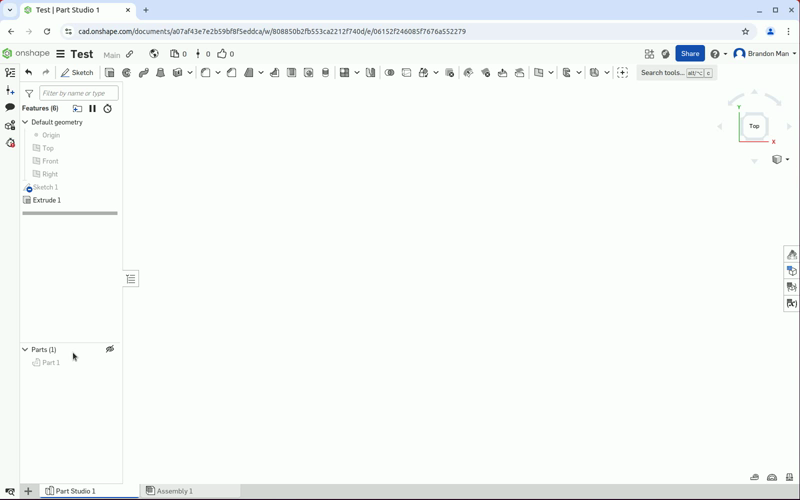
key(shift+y)
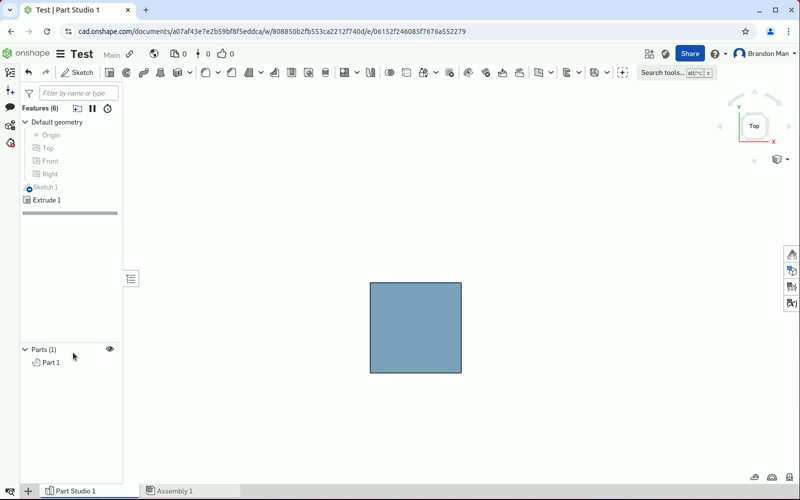
mouse_move(541, 75)
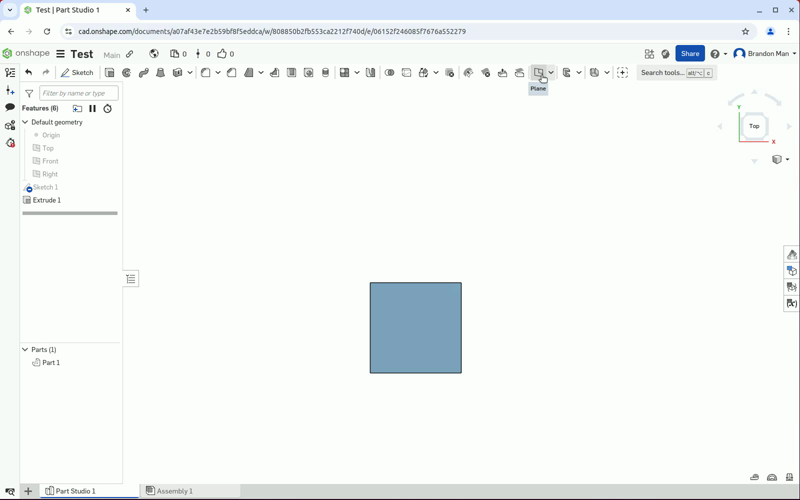
click(541, 75)
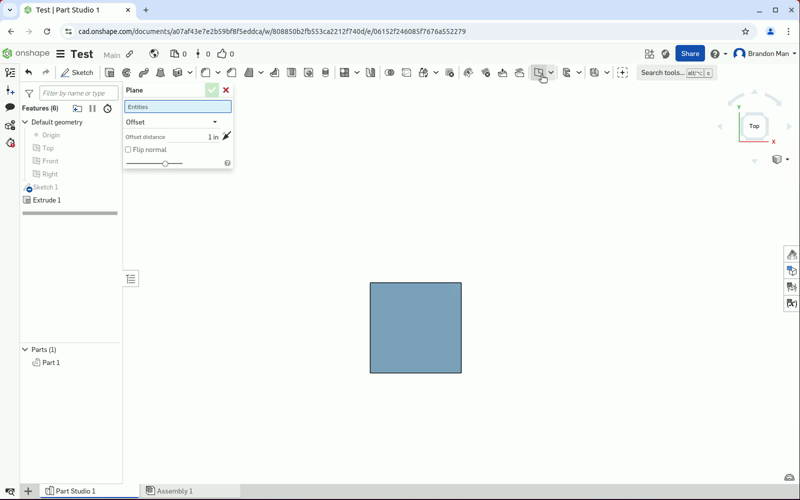
mouse_move(73, 150)
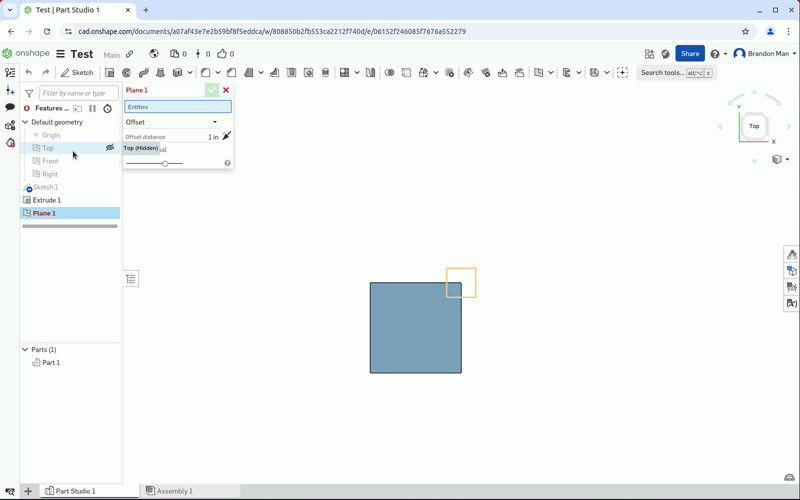
click(73, 150)
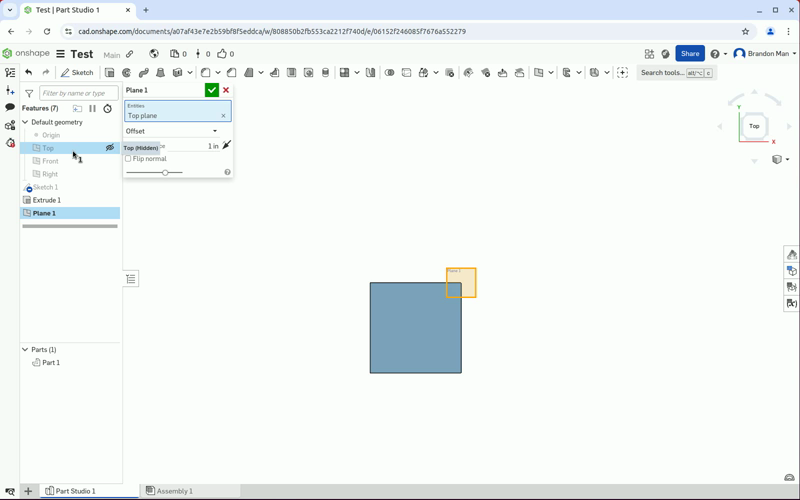
key(tab, 2)
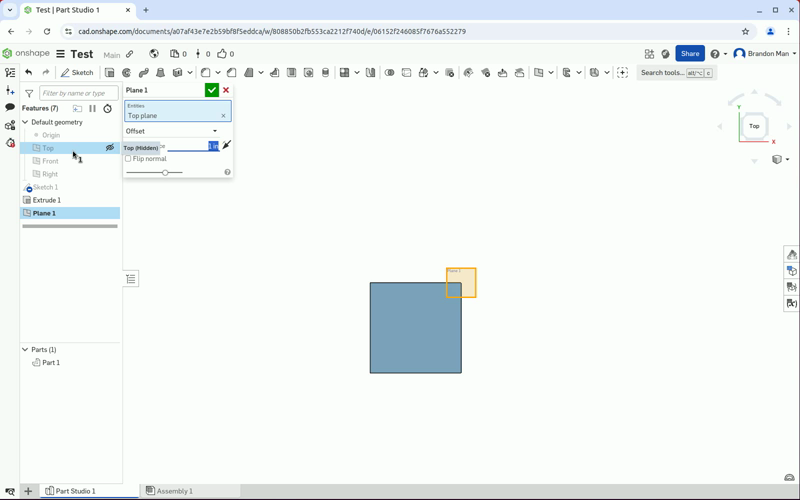
text(18.548)
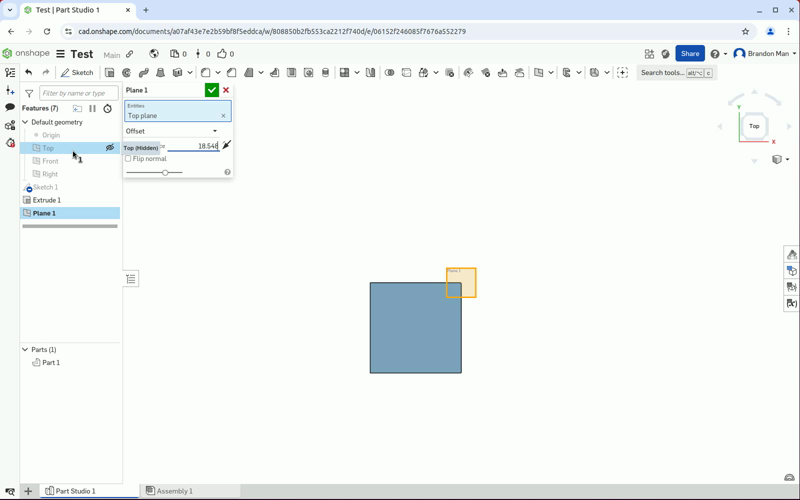
key(enter, 2)
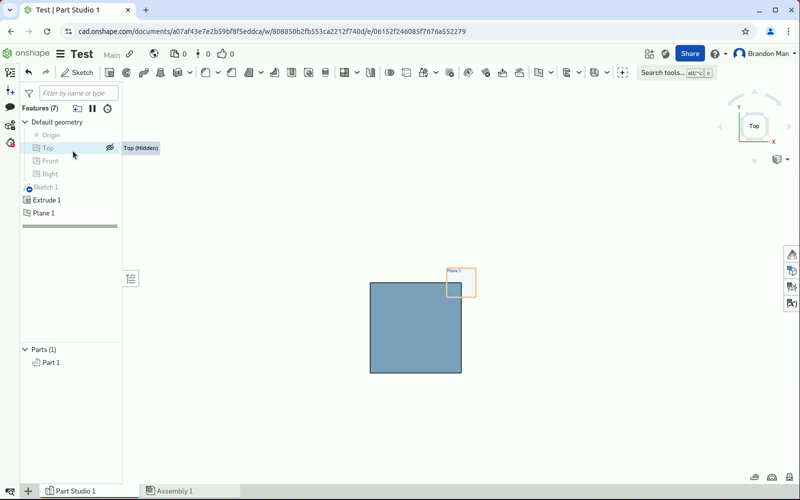
key(shift+s)
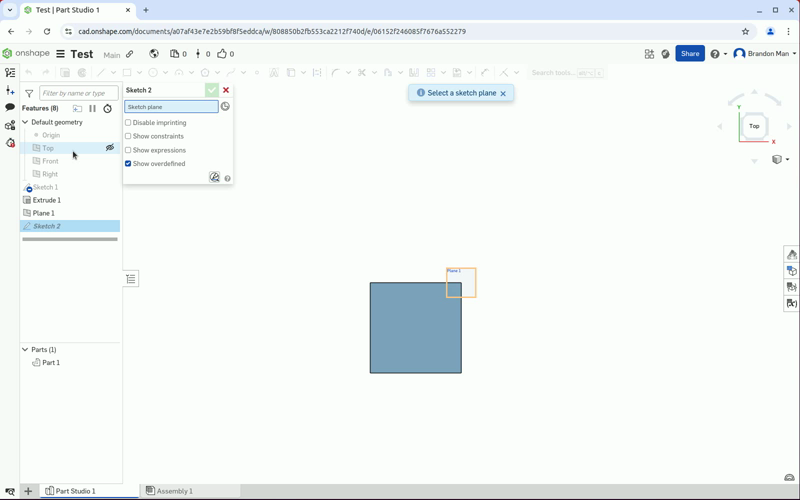
mouse_move(73, 215)
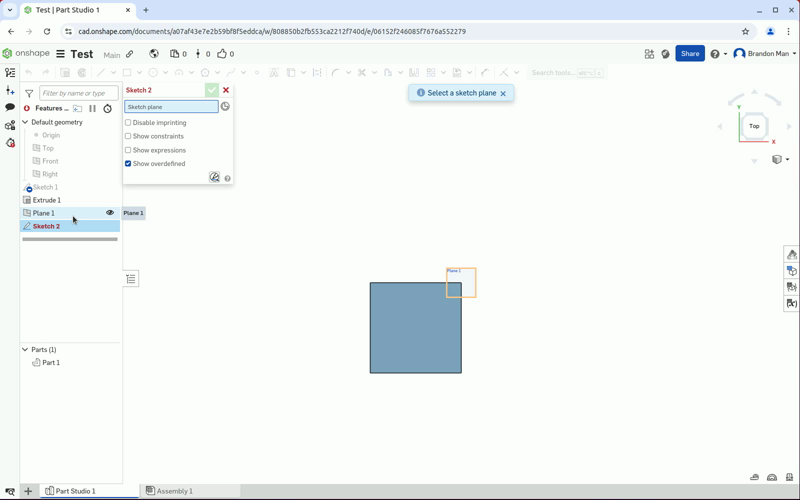
click(73, 215)
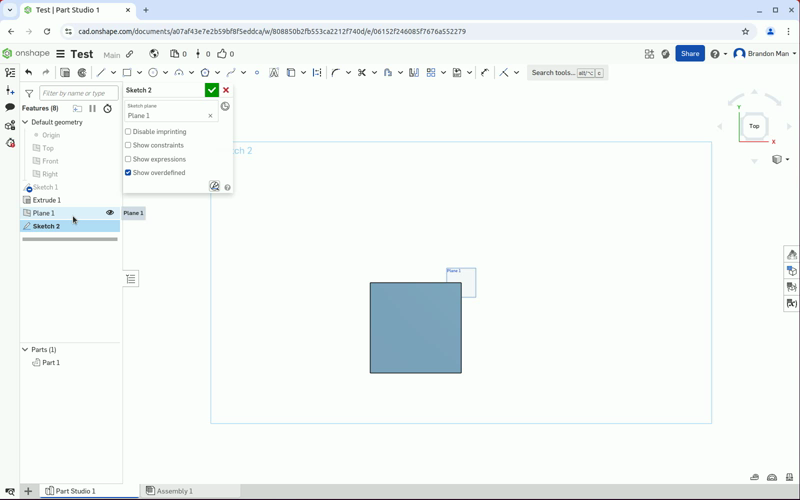
mouse_move(73, 352)
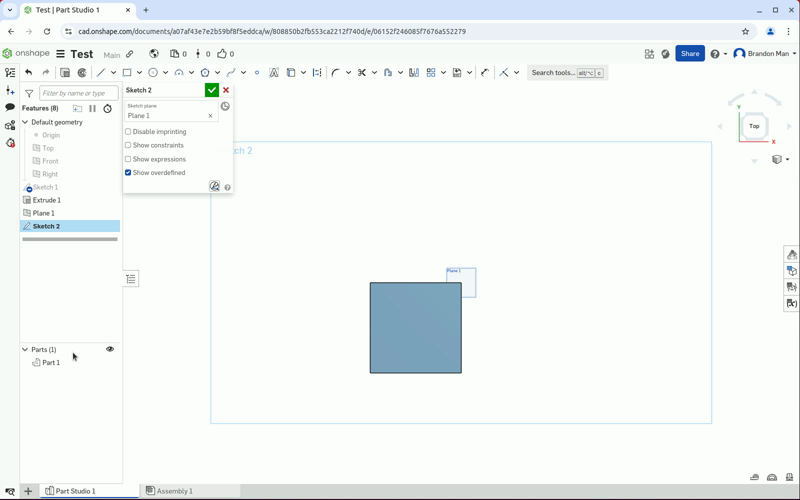
key(y)
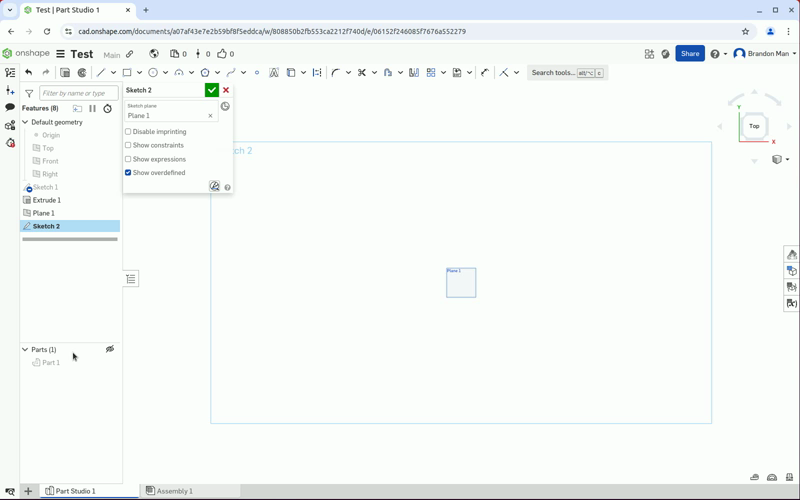
key(c)
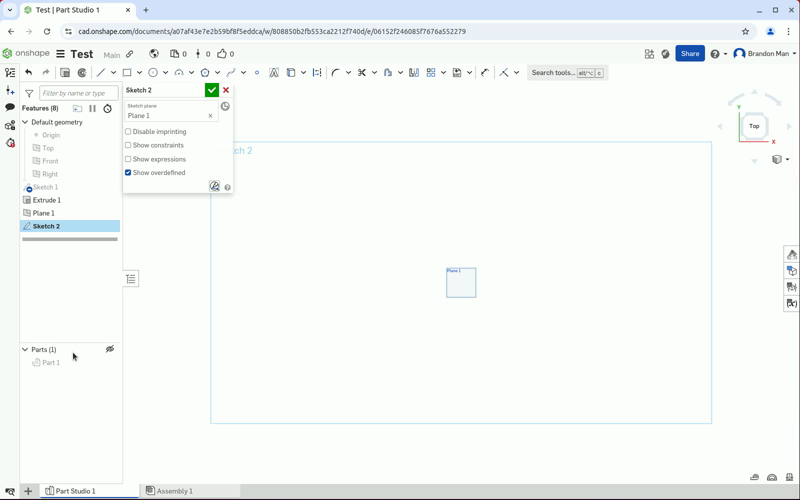
key_down(shift)
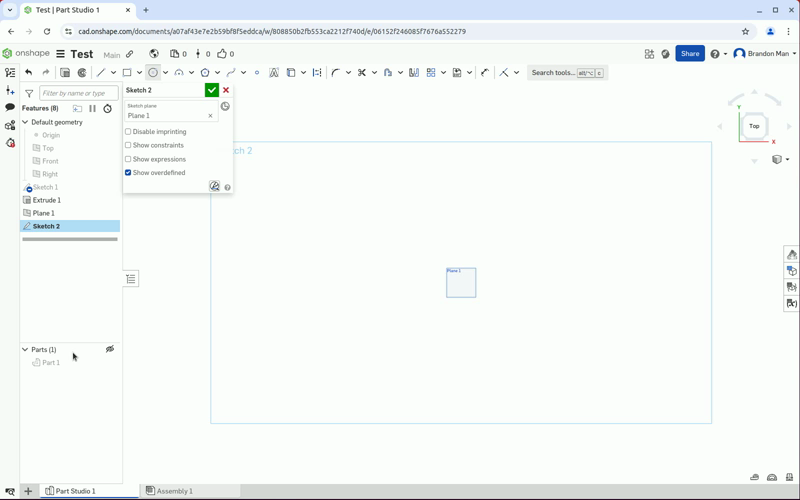
mouse_move(415, 326)
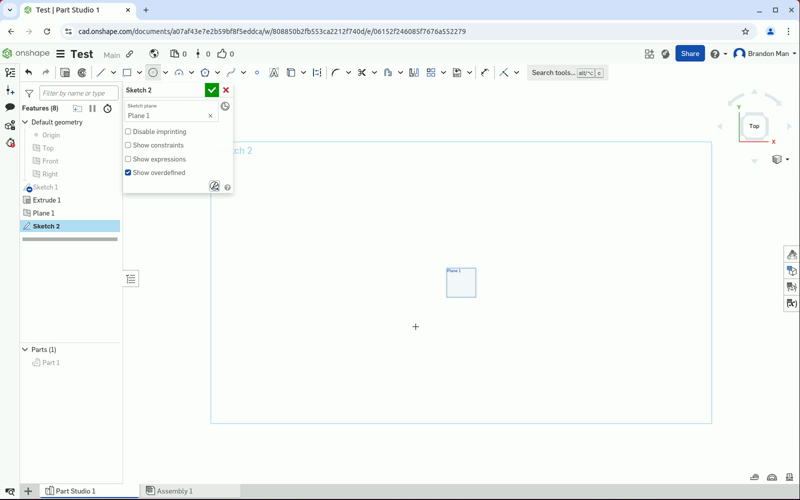
click(415, 326)
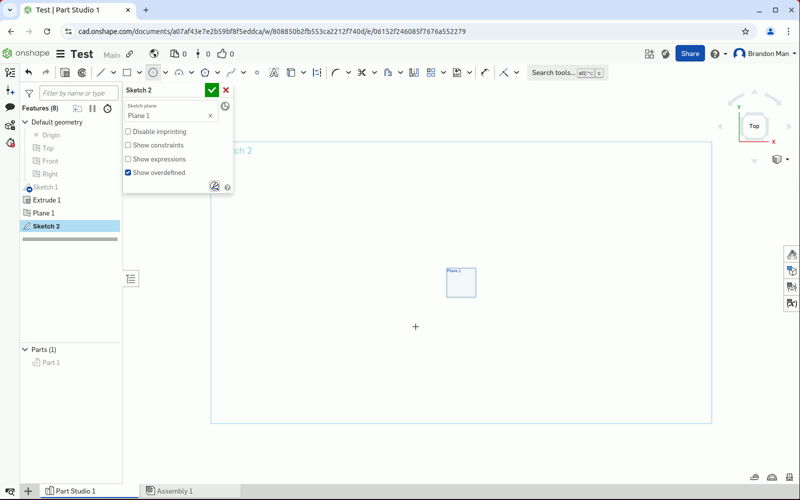
key_up(shift)
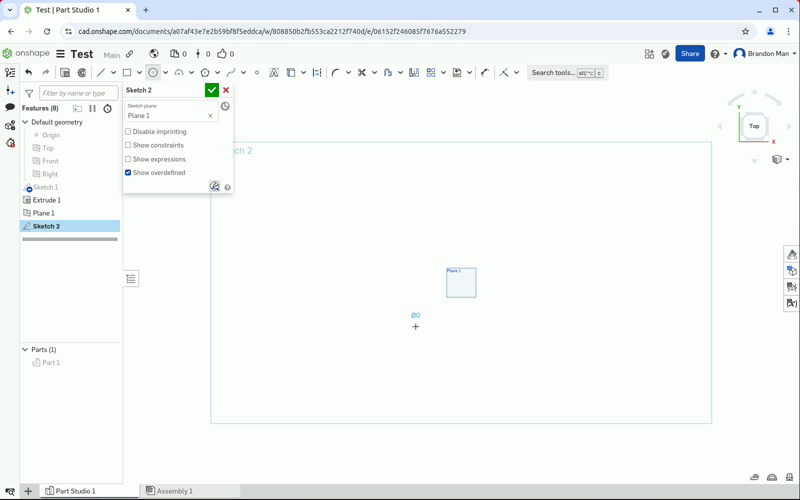
mouse_move(438, 326)
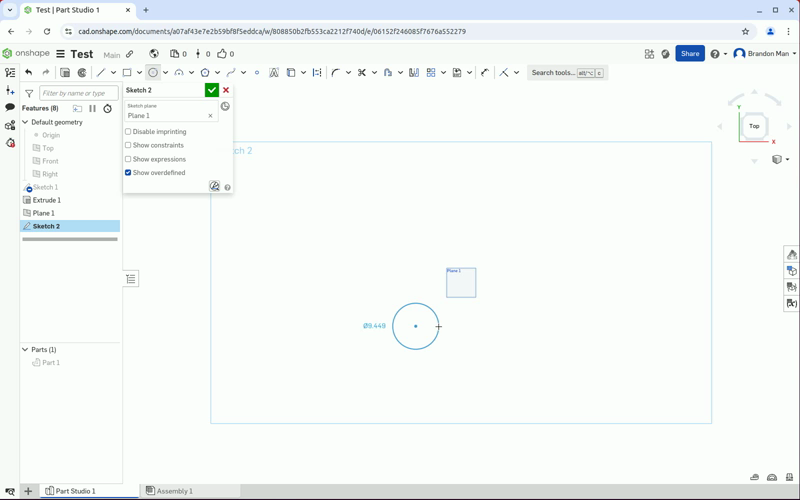
click(438, 326)
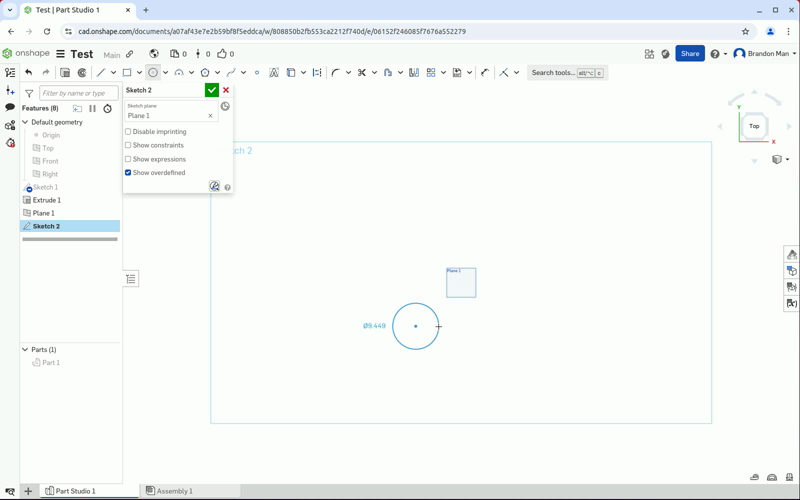
key(esc)
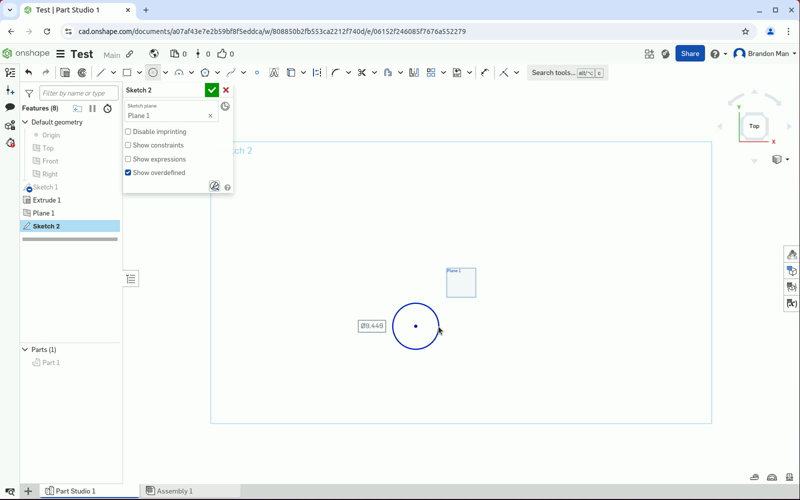
mouse_move(428, 323)
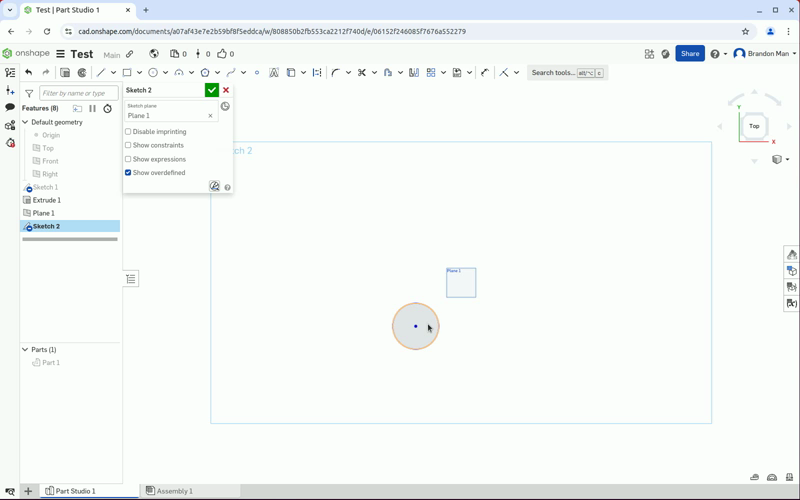
scroll(6)
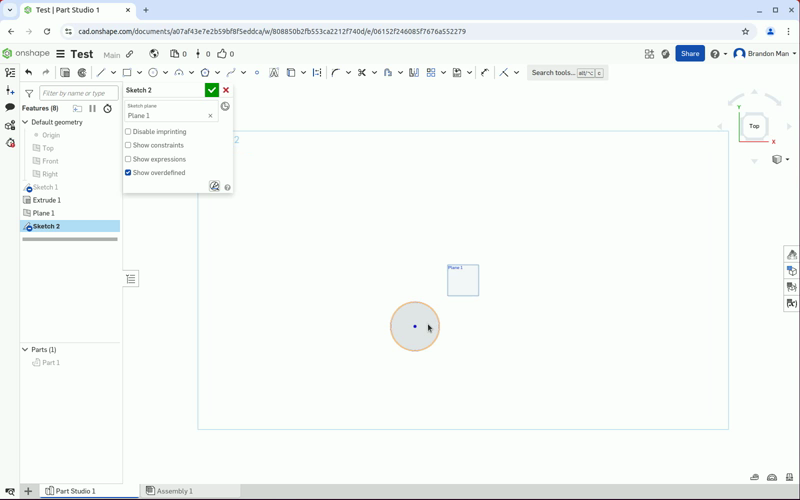
scroll(6)
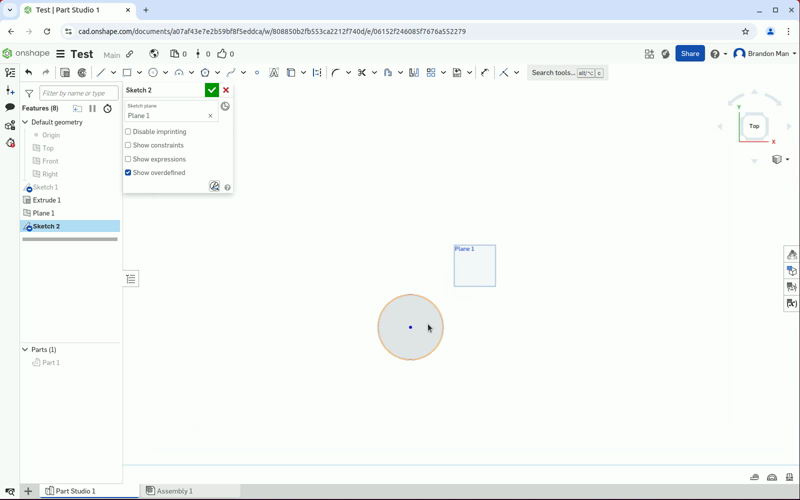
scroll(6)
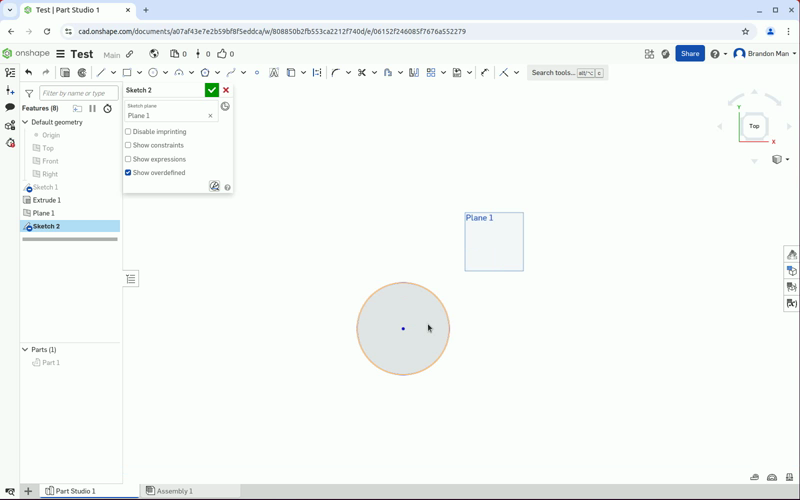
scroll(6)
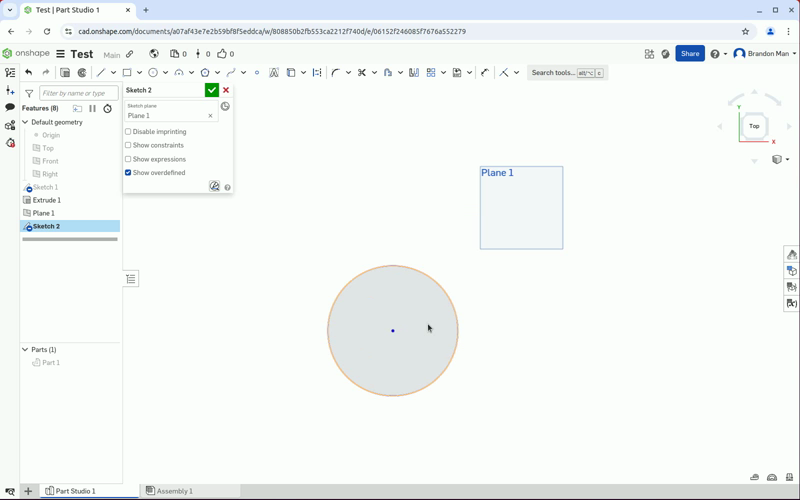
scroll(6)
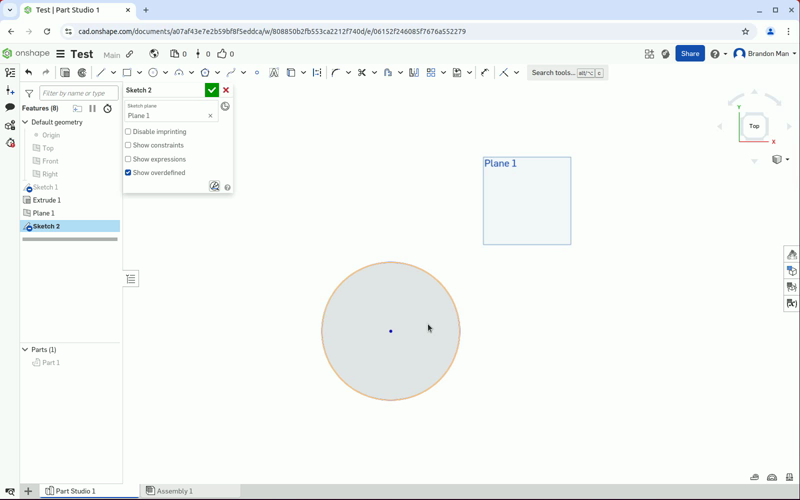
scroll(6)
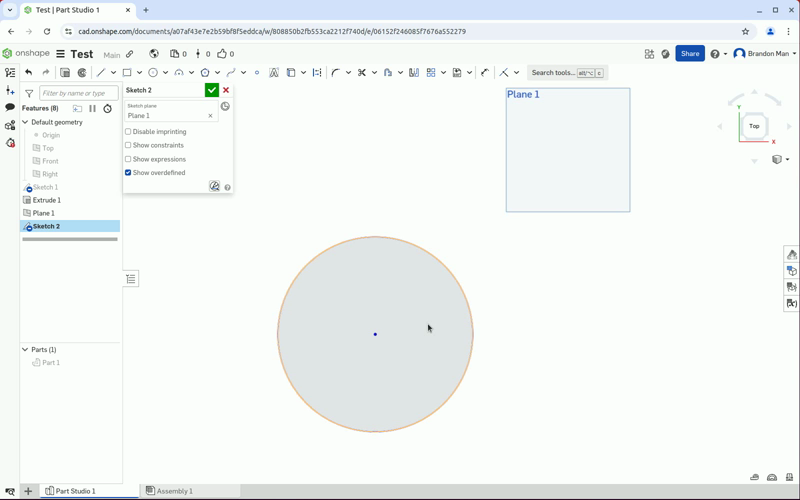
scroll(6)
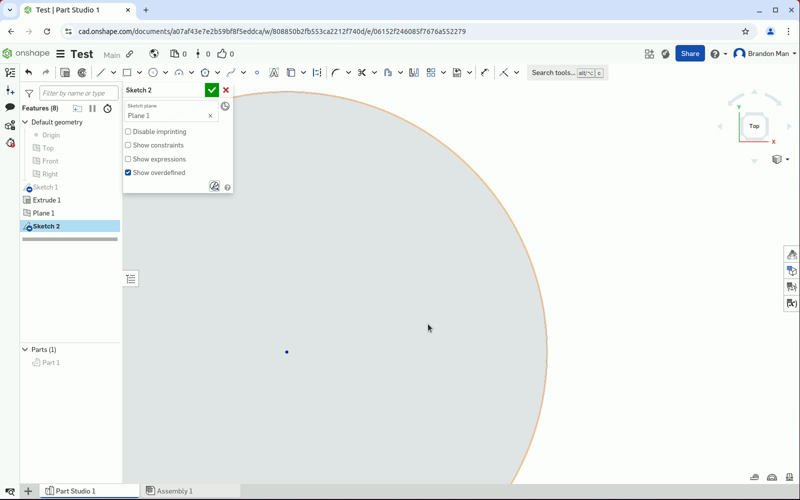
click(428, 323)
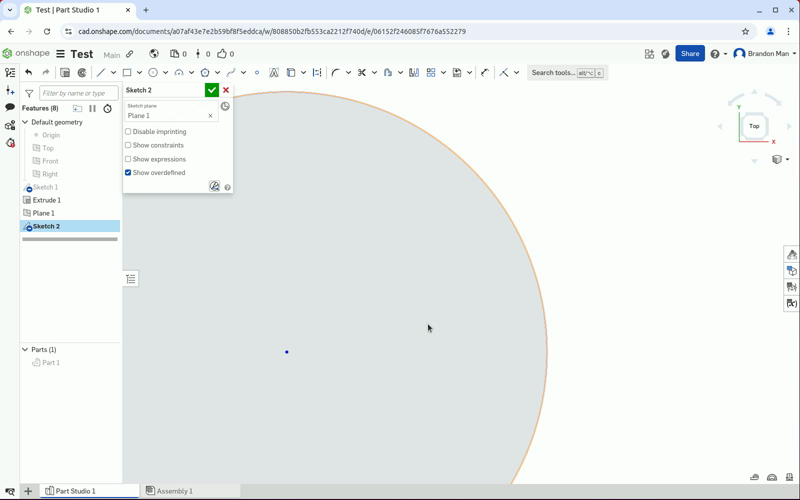
scroll(-6)
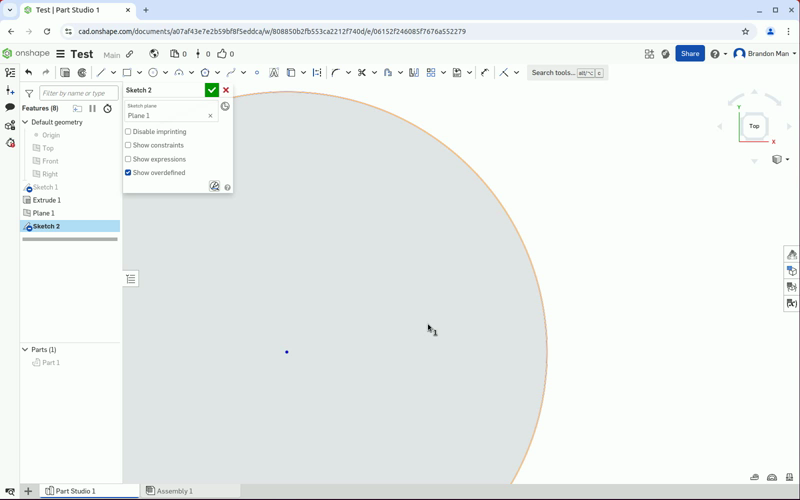
scroll(-6)
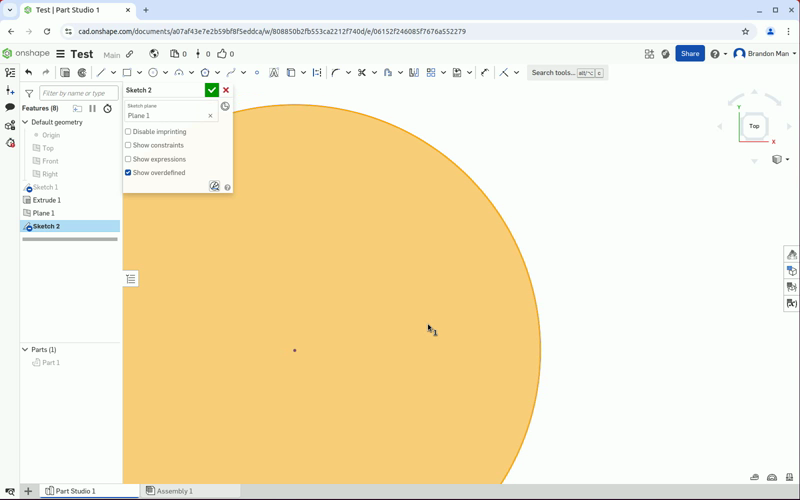
scroll(-6)
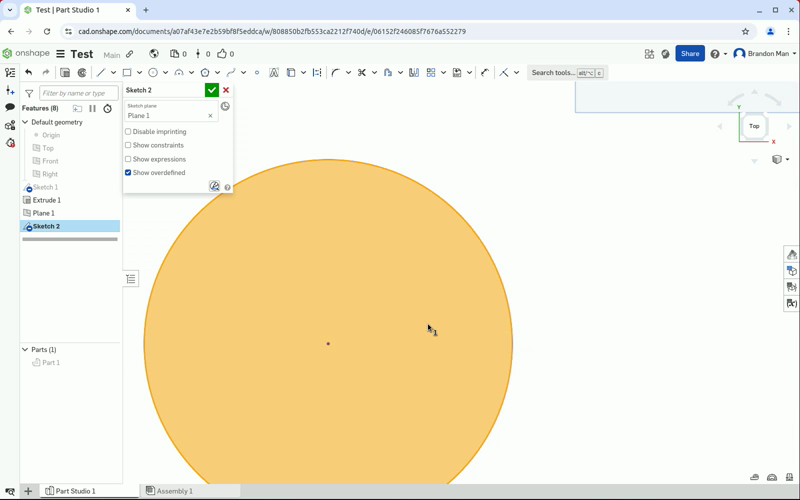
scroll(-6)
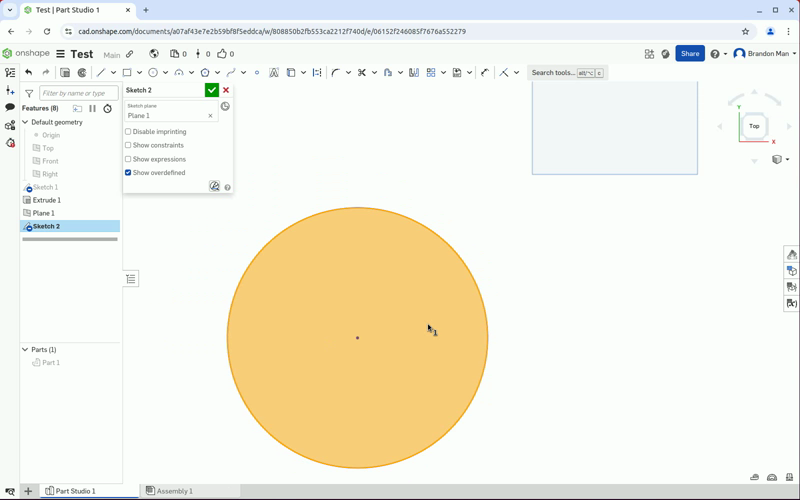
scroll(-6)
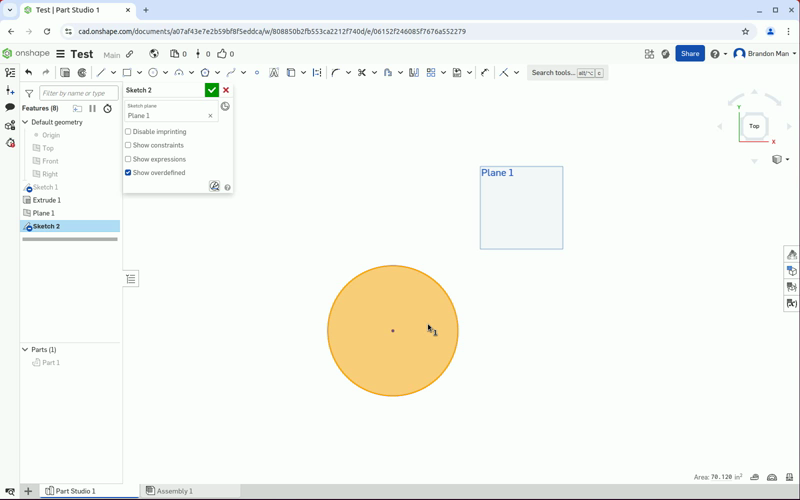
scroll(-6)
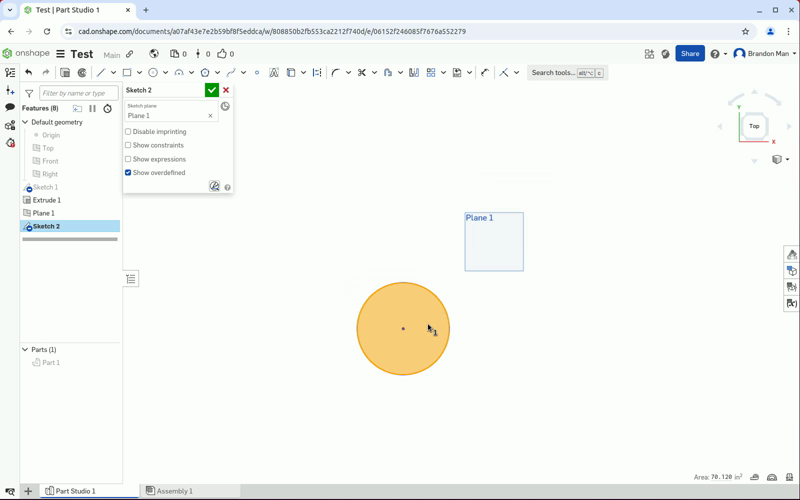
scroll(-6)
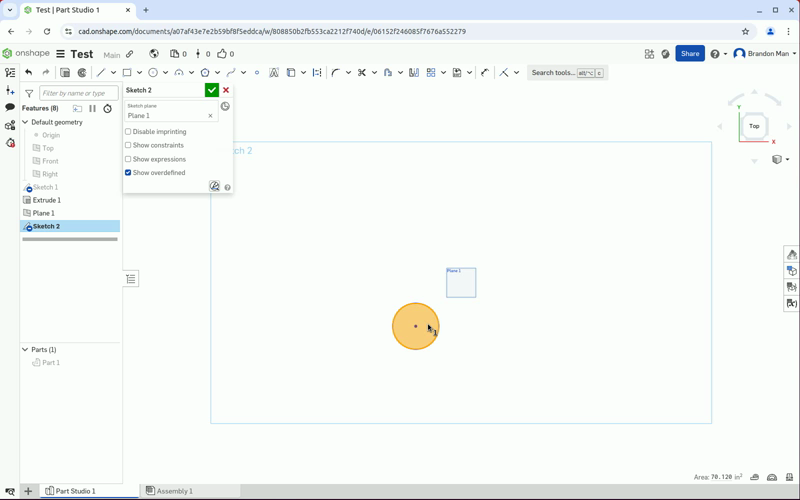
mouse_move(73, 352)
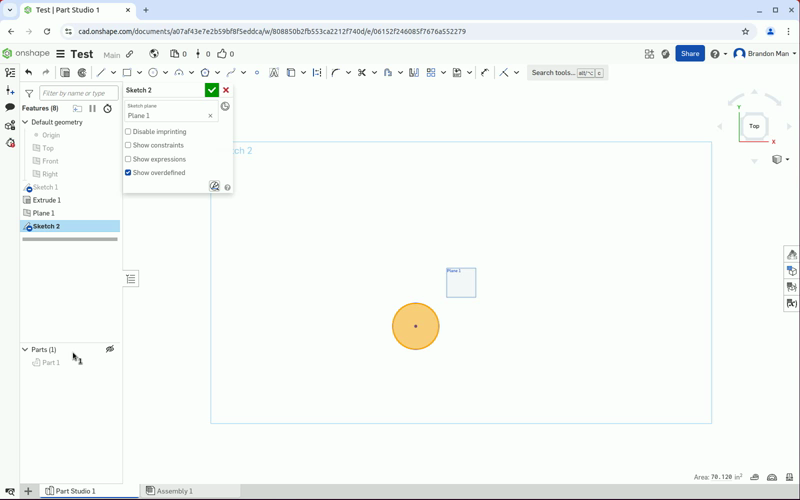
key(shift+y)
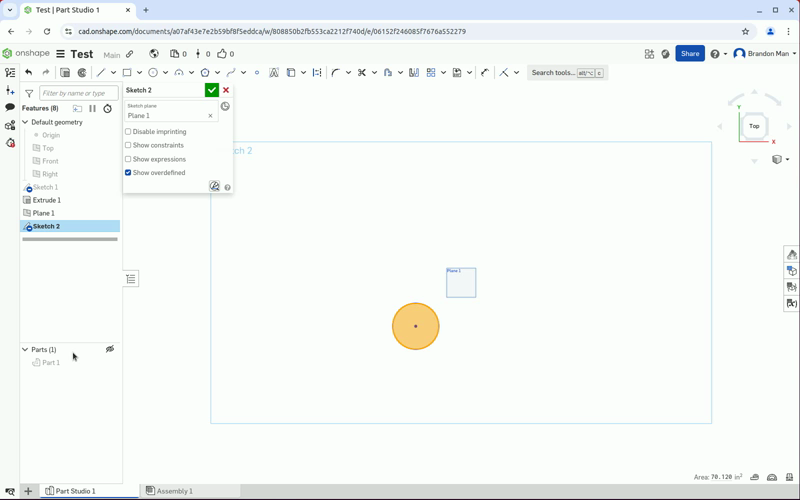
key(shift+e)
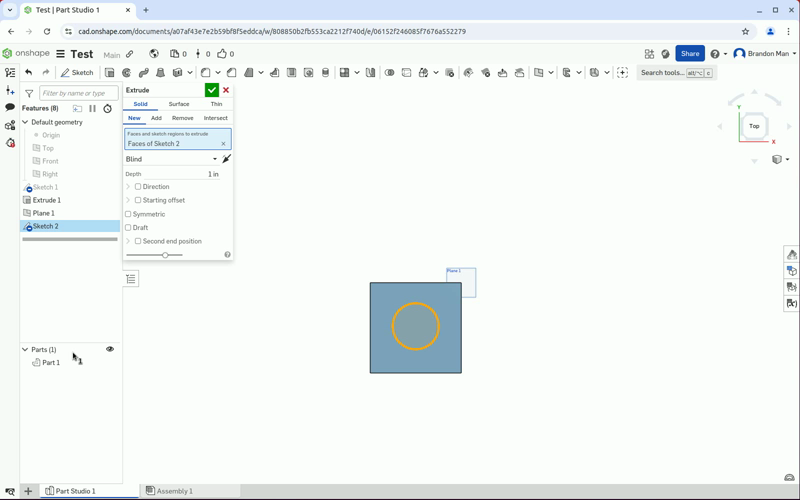
mouse_move(143, 106)
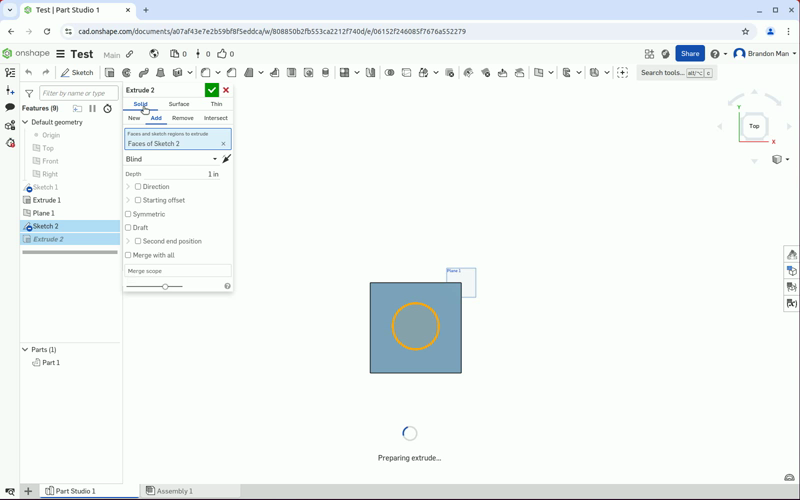
click(143, 106)
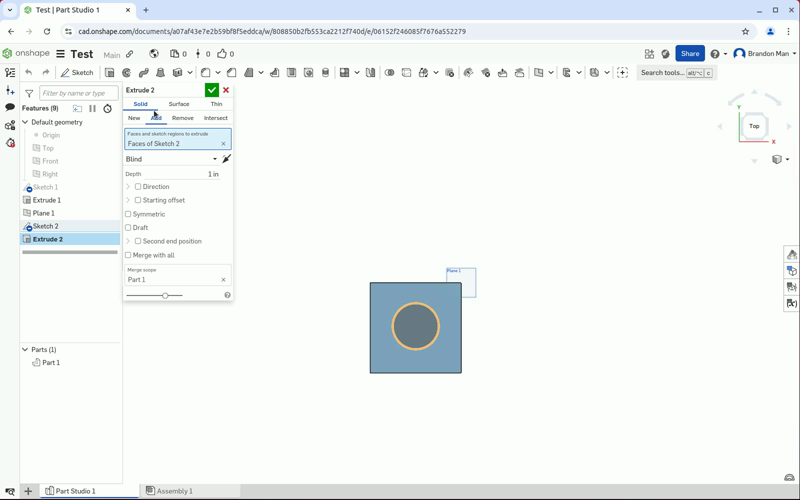
mouse_move(186, 120)
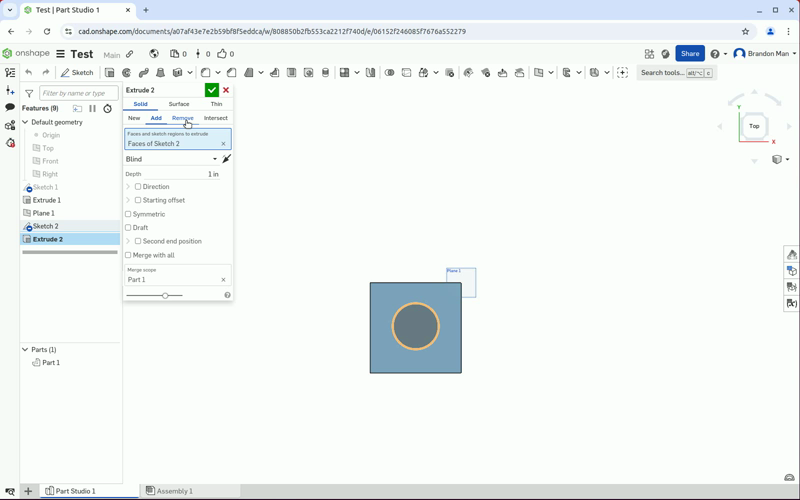
click(186, 120)
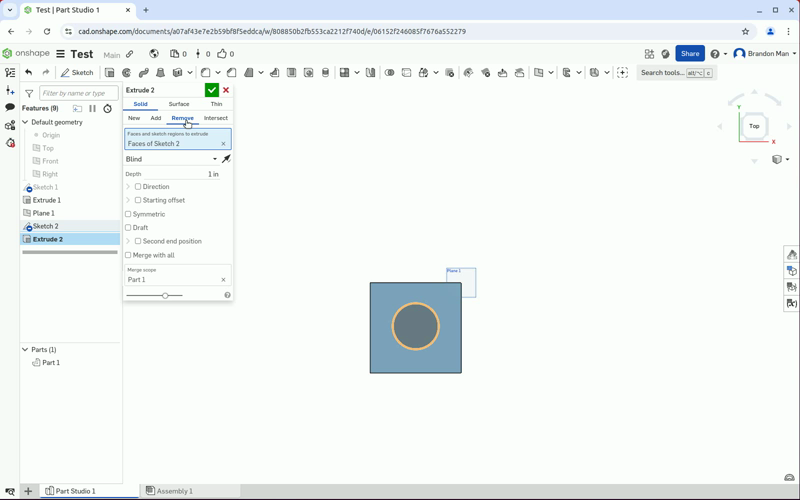
key(tab, 4)
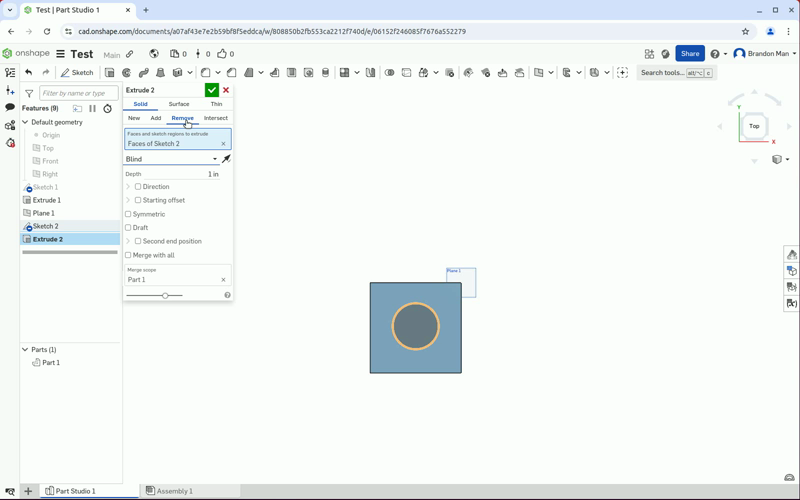
text(18.535)
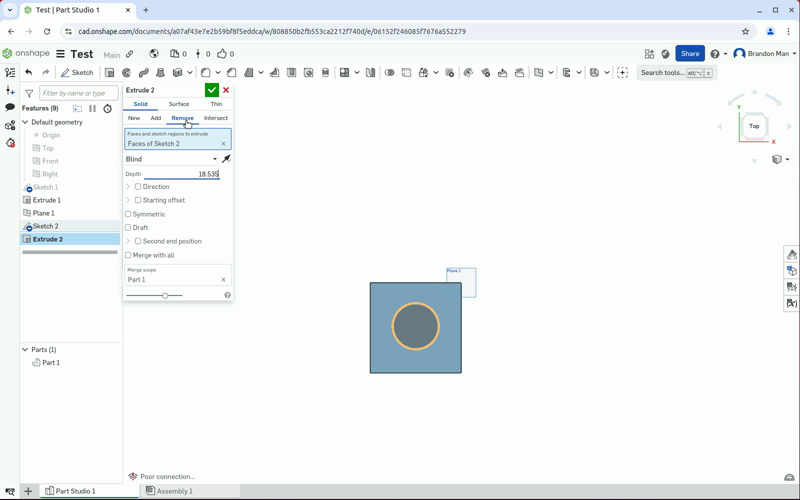
key(tab, 6)
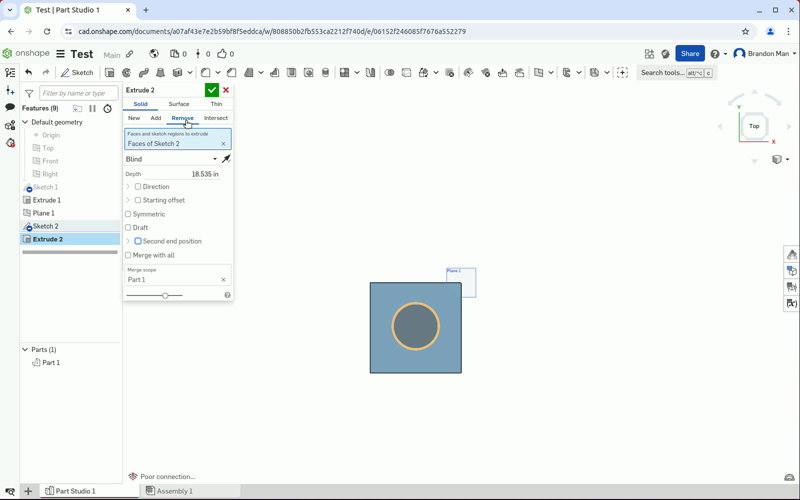
key(space)
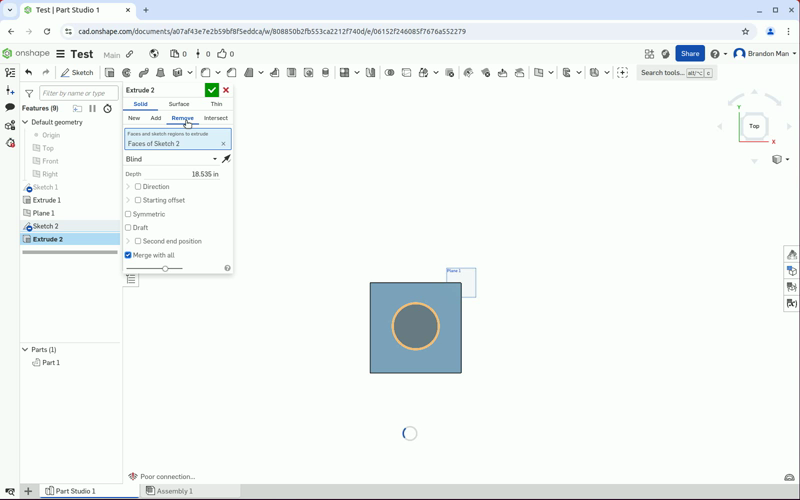
key(enter)
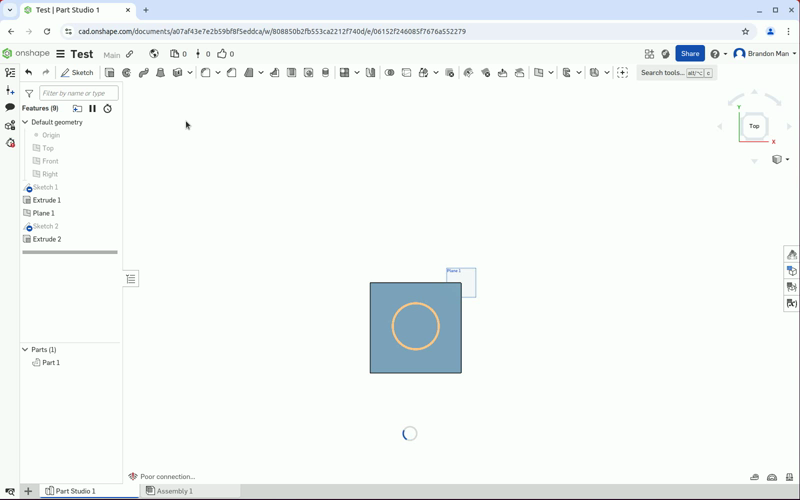
key(shift+h)
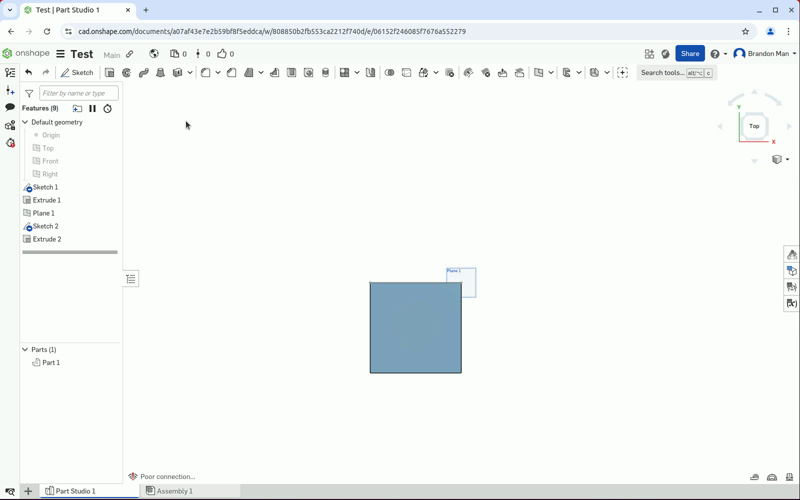
key(shift+h)
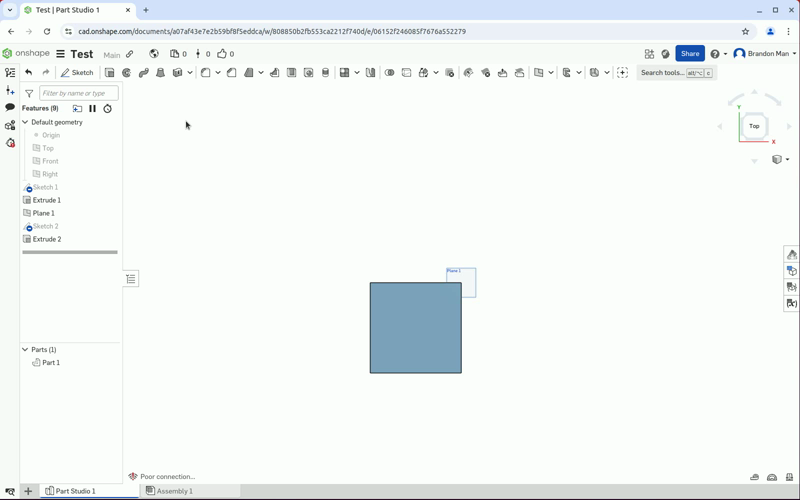
mouse_move(73, 189)
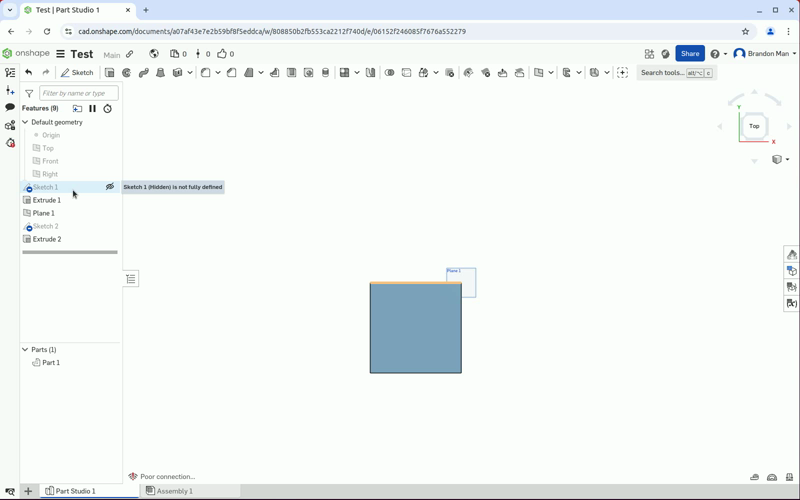
click(73, 189)
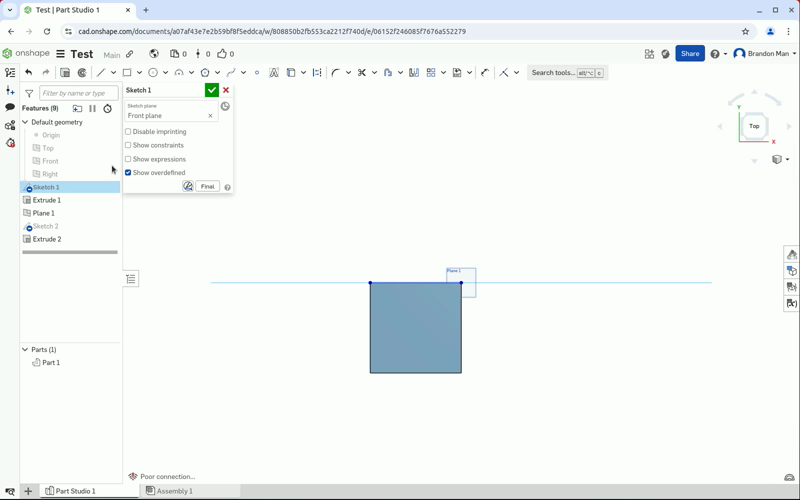
mouse_move(229, 92)
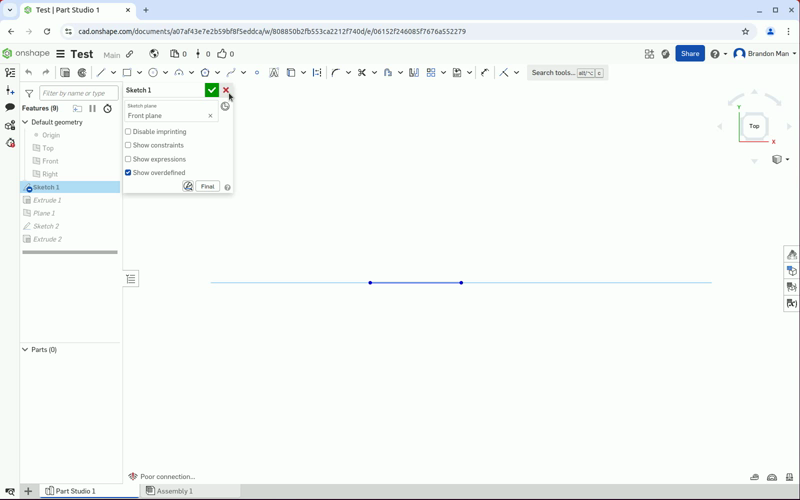
click(229, 92)
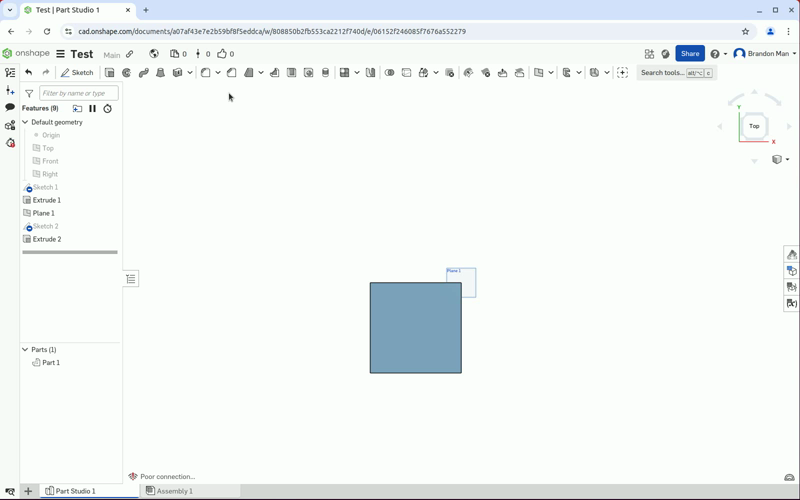
mouse_move(73, 352)
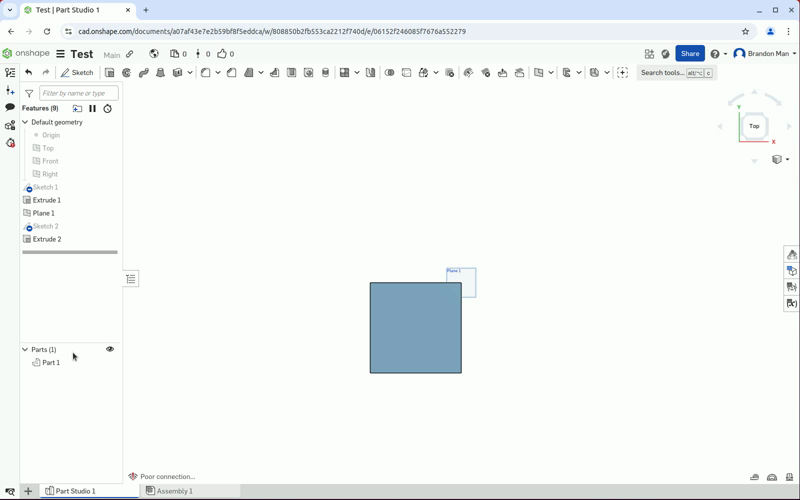
key(y)
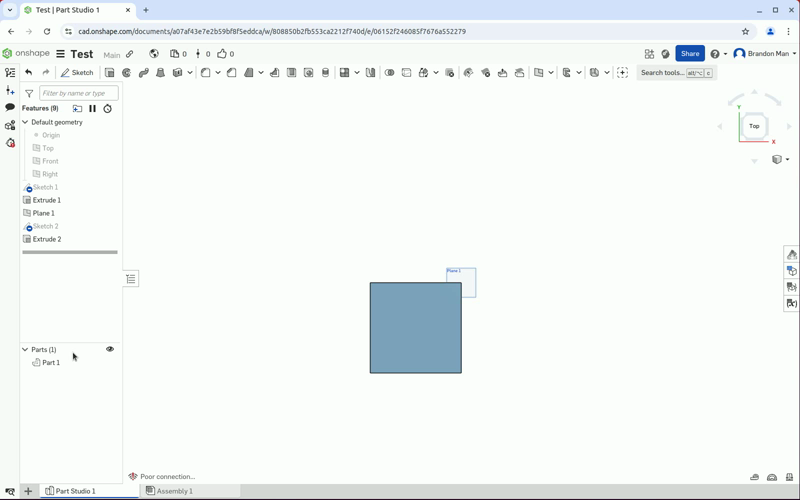
key(shift+p)
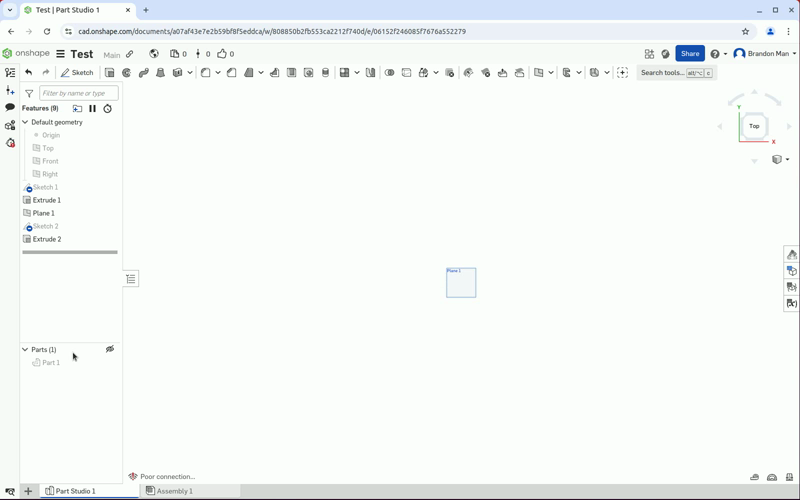
key(space)
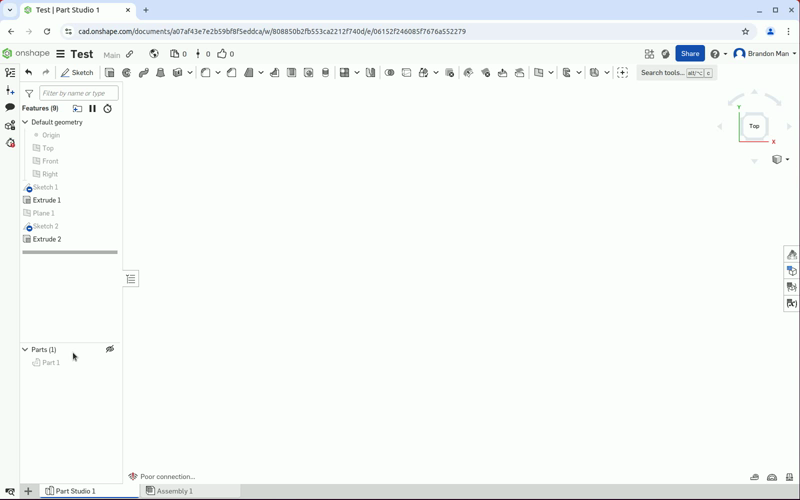
key_down(shift)
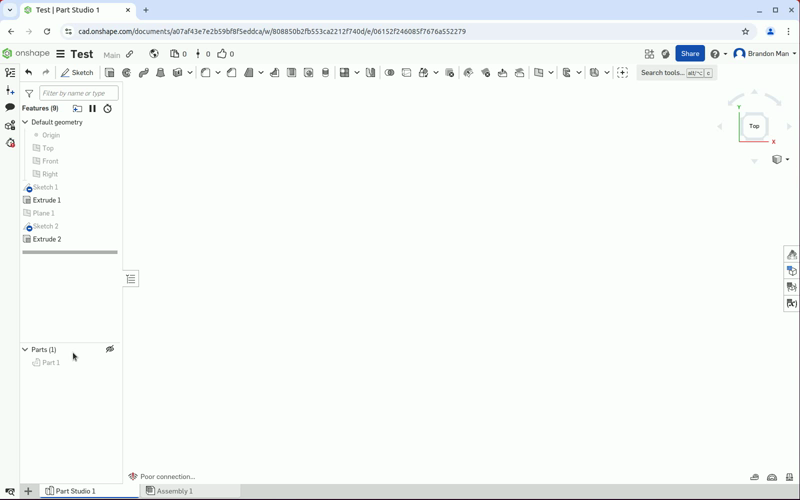
key(up)
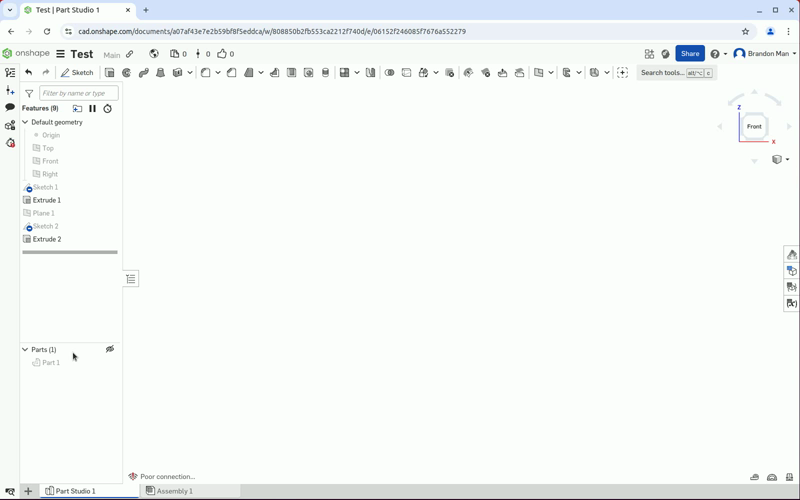
key_up(shift)
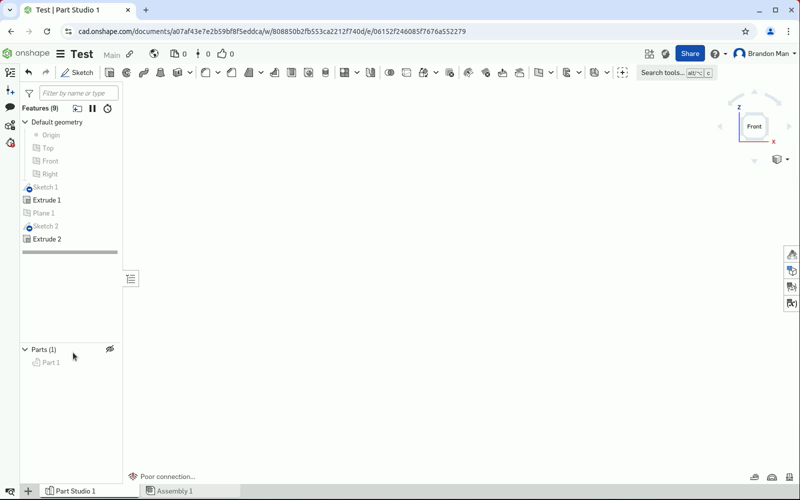
key(space)
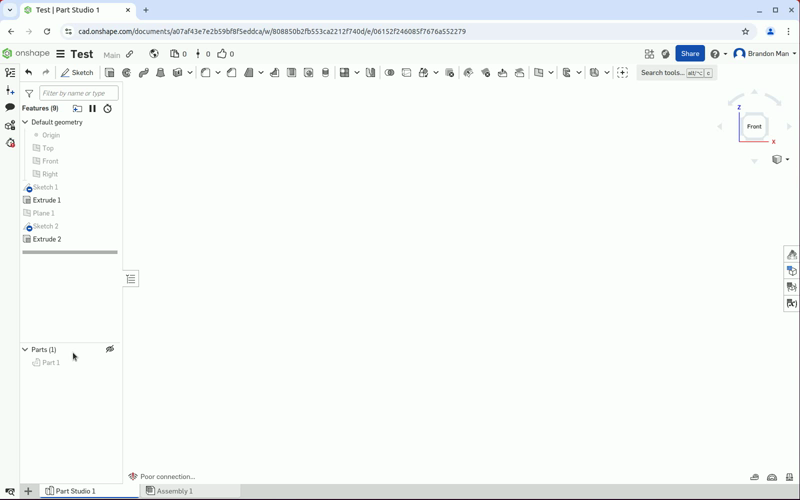
key_down(shift)
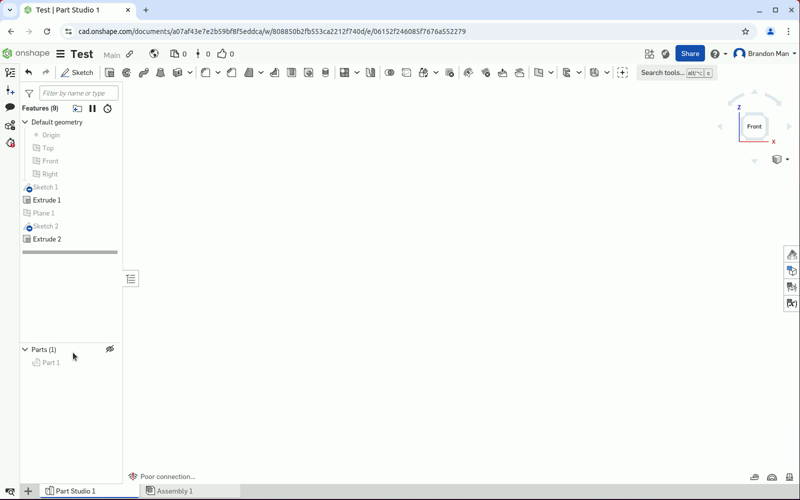
key(left)
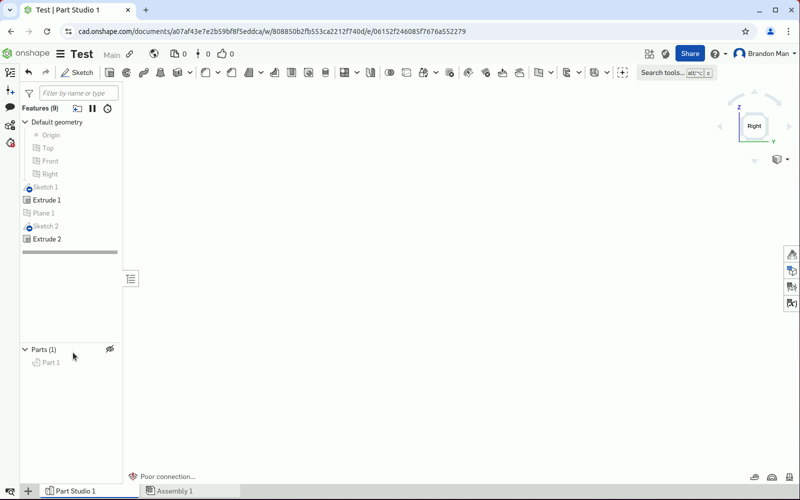
key_up(shift)
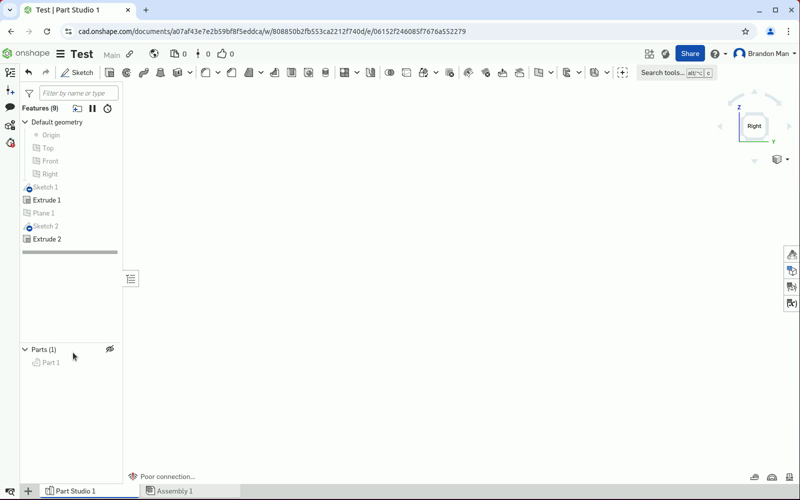
mouse_move(73, 352)
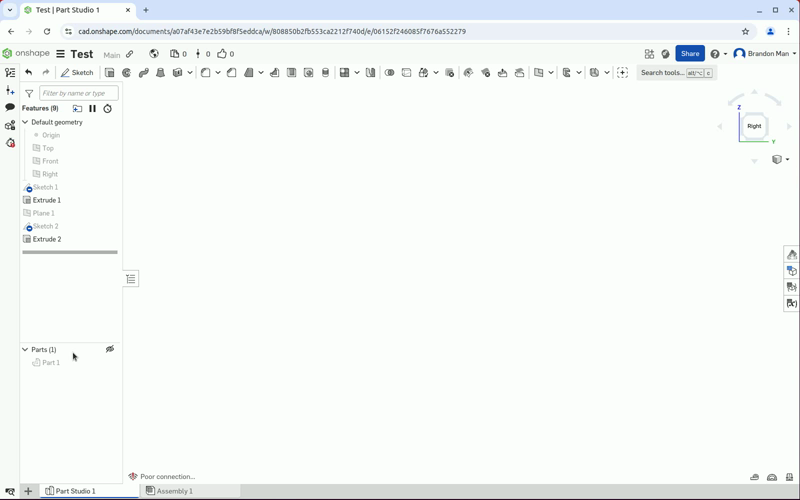
key(shift+y)
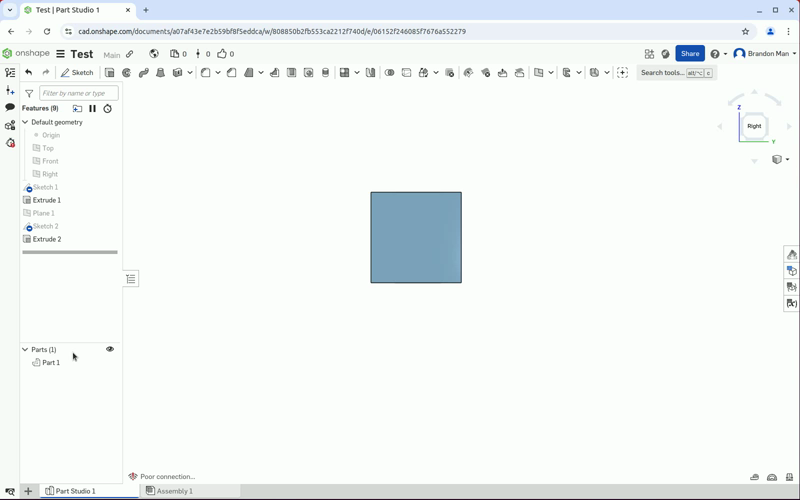
mouse_move(541, 75)
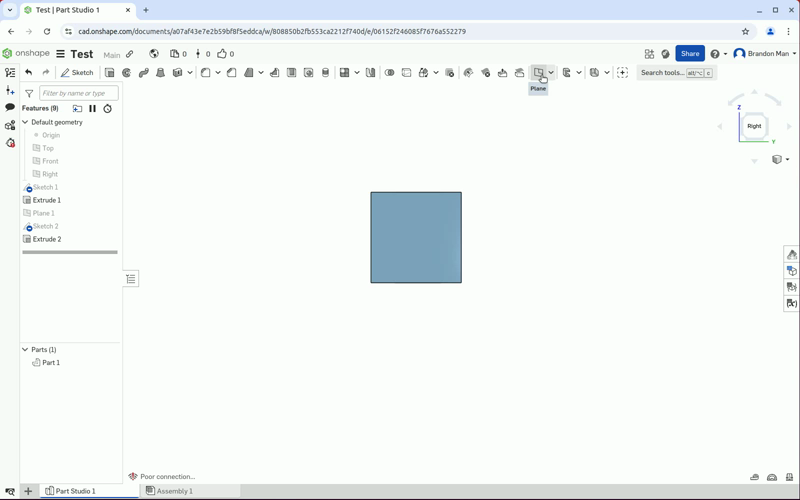
click(541, 75)
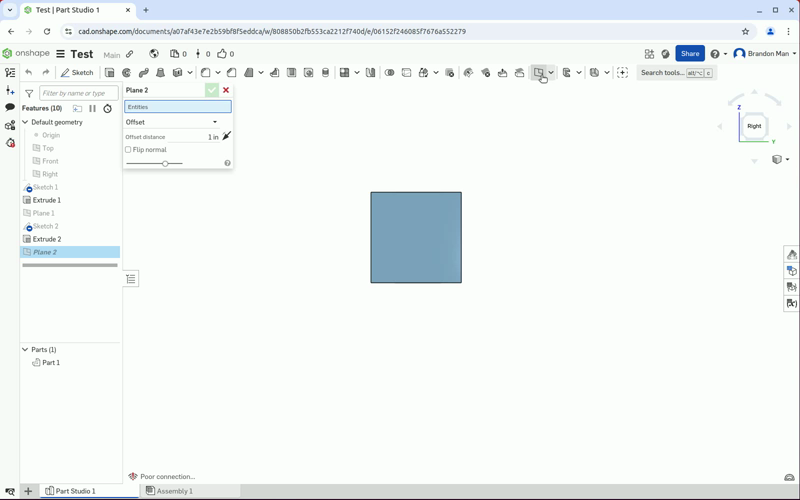
mouse_move(73, 176)
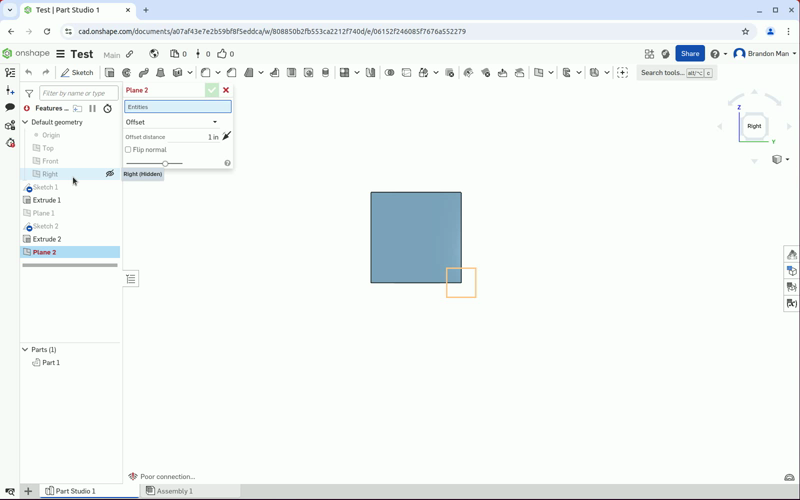
click(73, 176)
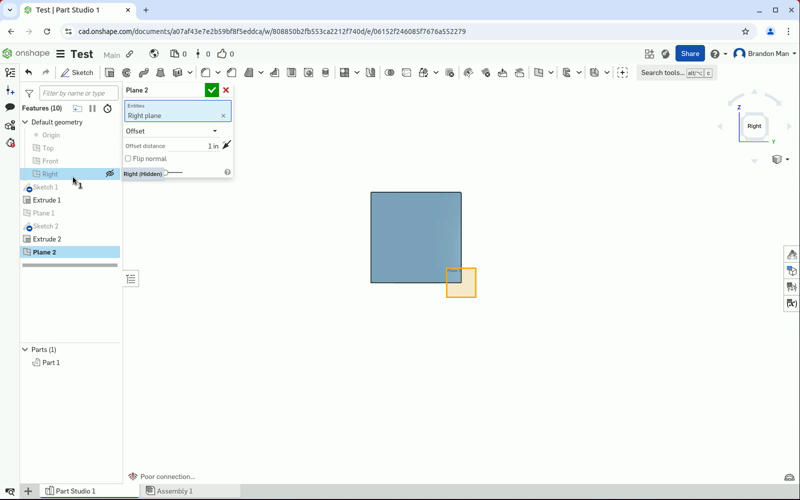
key(tab, 2)
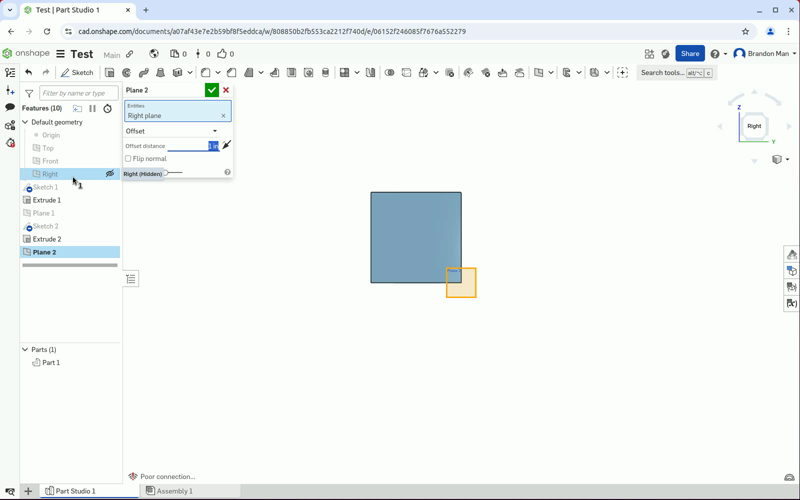
text(18.548)
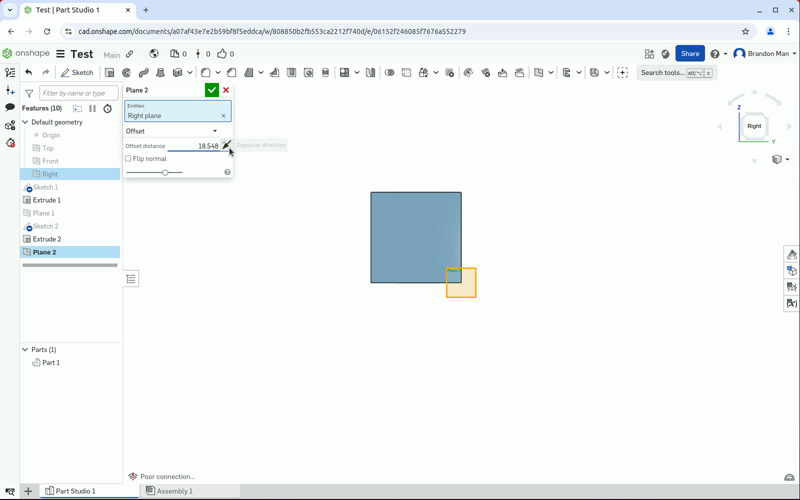
mouse_move(229, 147)
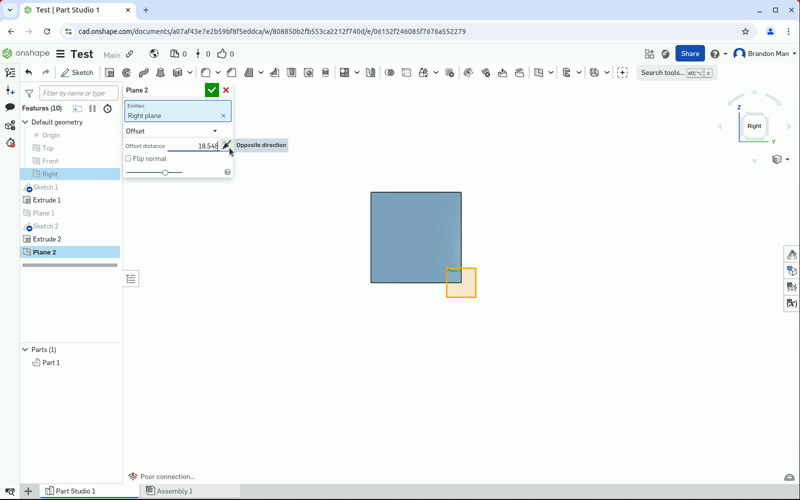
click(229, 147)
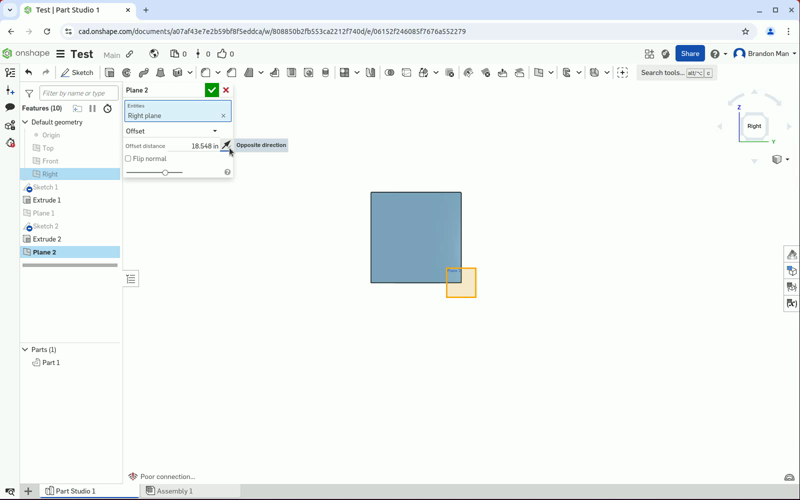
key(enter, 2)
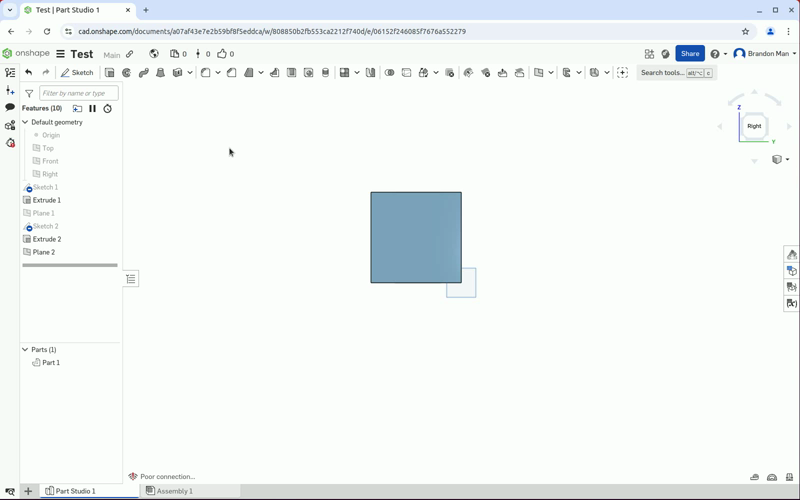
key(shift+s)
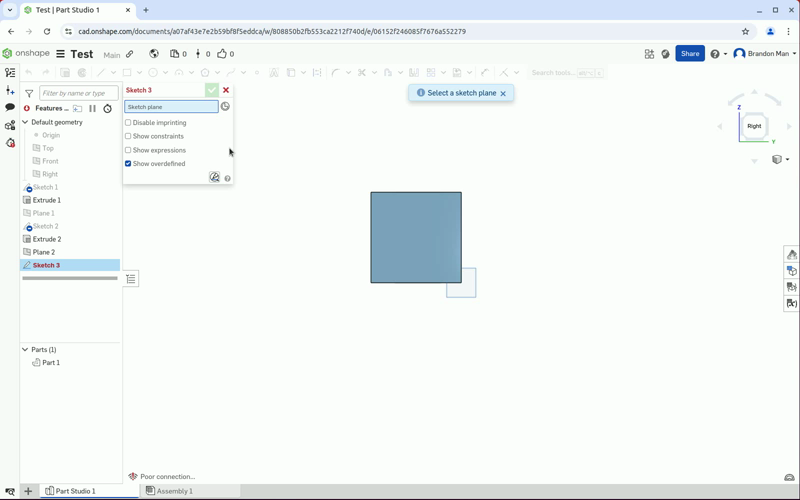
mouse_move(73, 254)
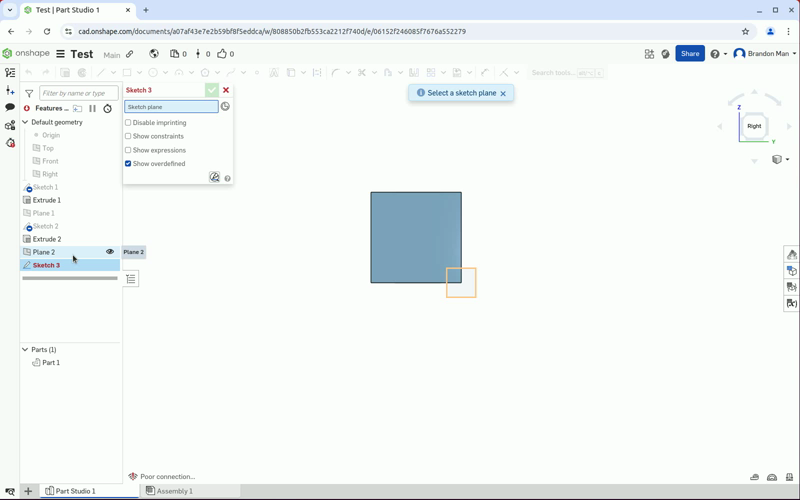
click(73, 254)
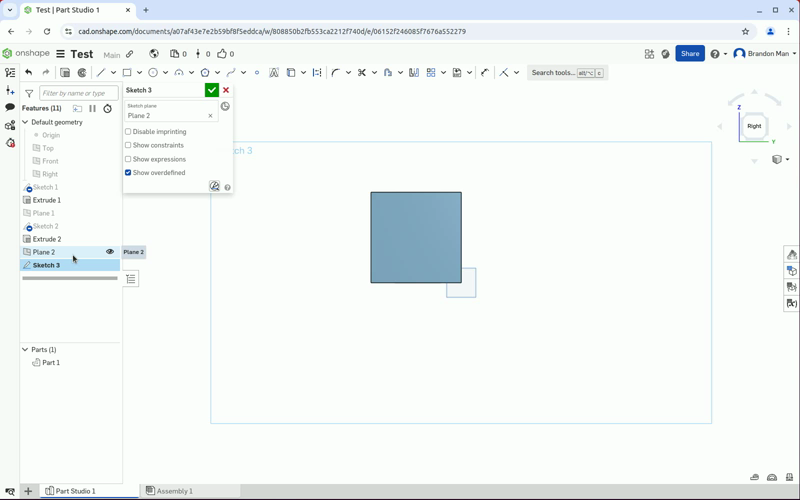
mouse_move(73, 352)
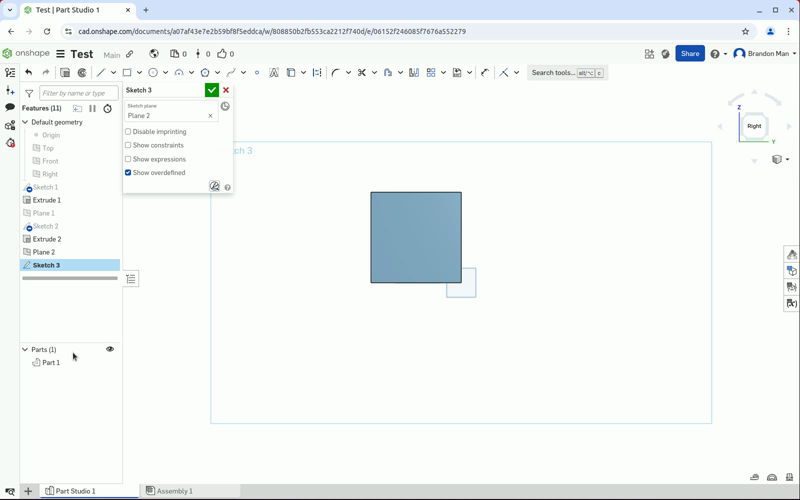
key(y)
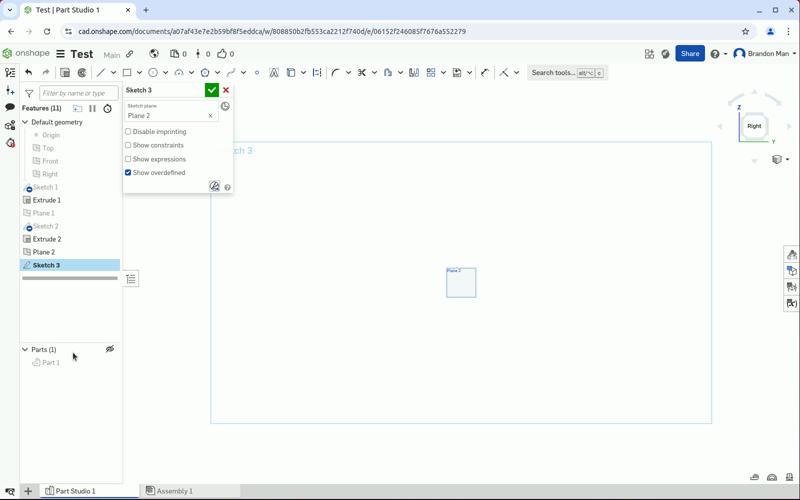
key(l)
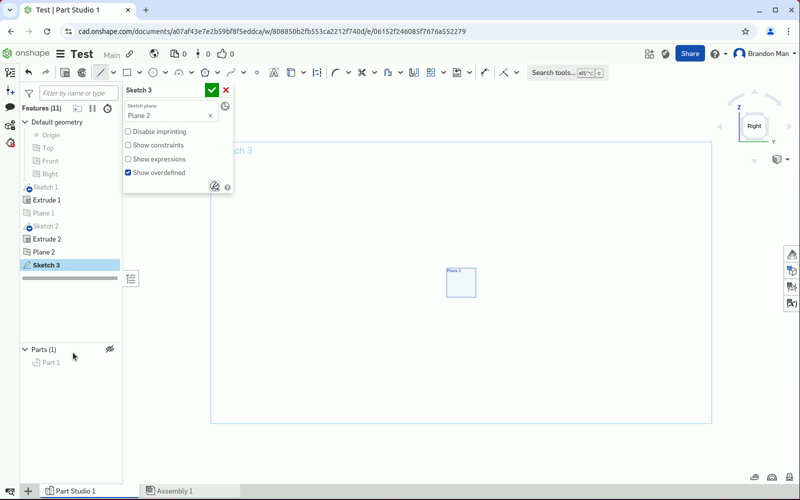
key_down(shift)
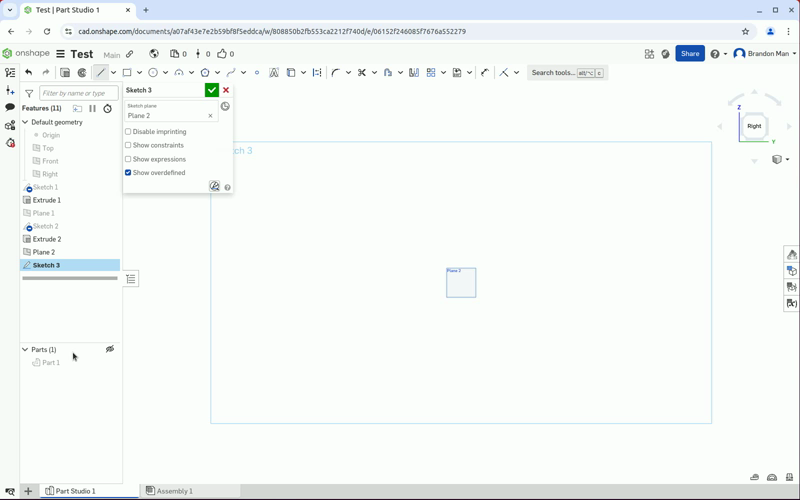
mouse_move(392, 260)
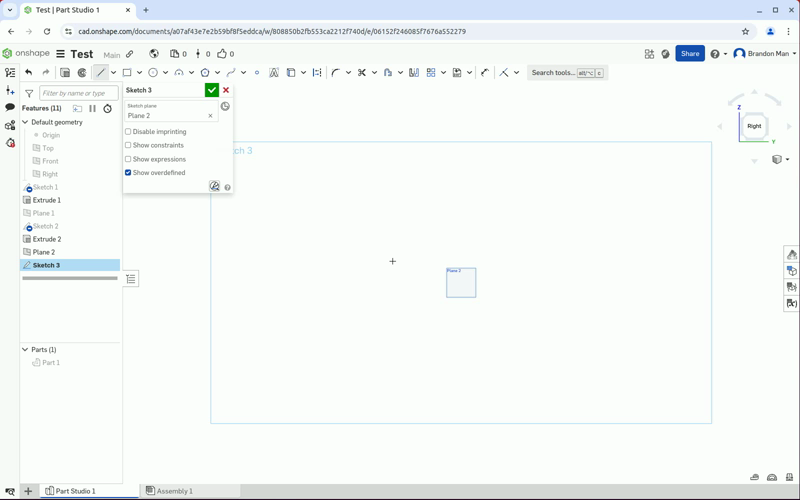
click(392, 260)
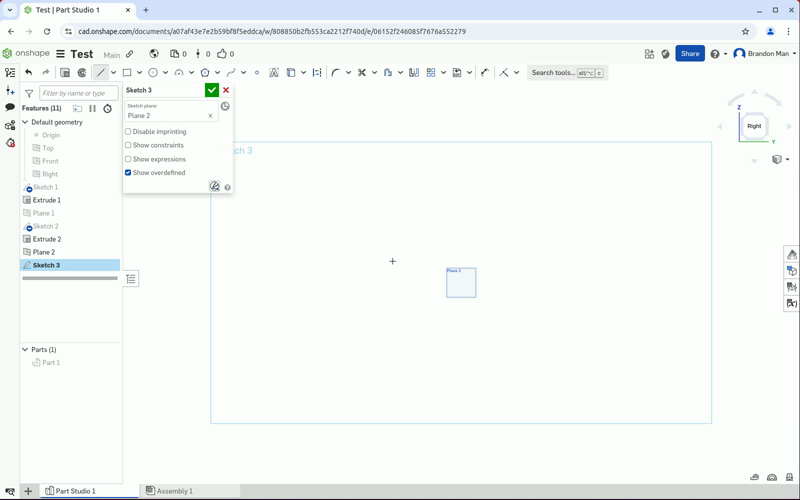
key_up(shift)
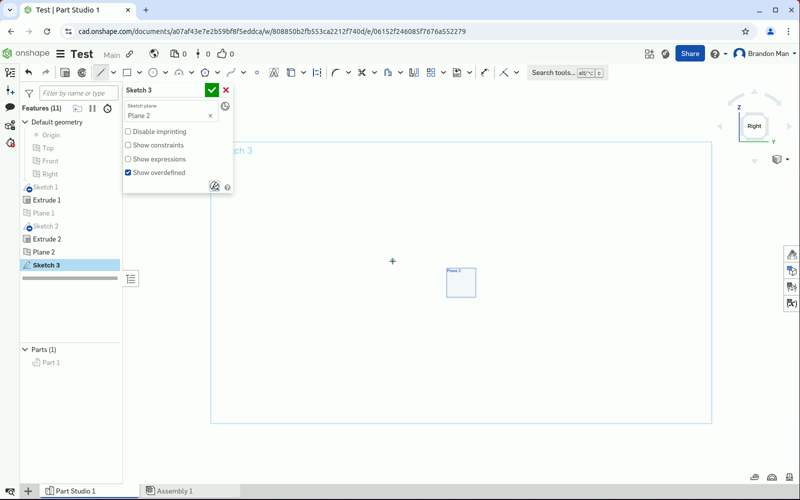
key_down(shift)
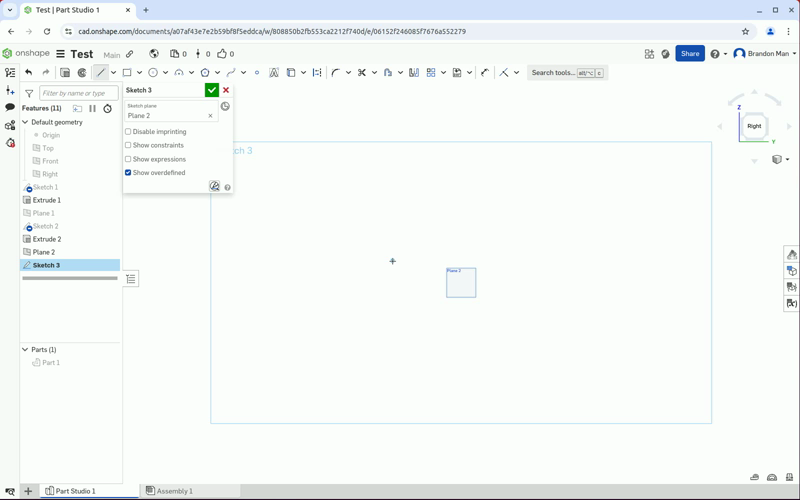
mouse_move(422, 260)
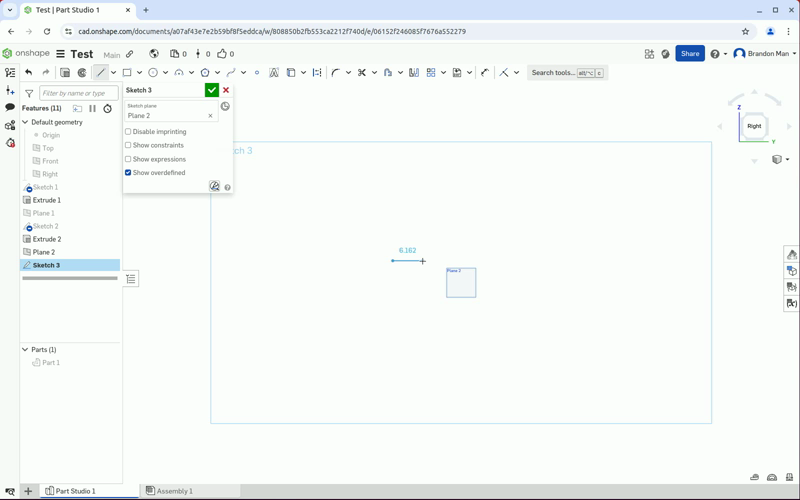
mouse_move(437, 260)
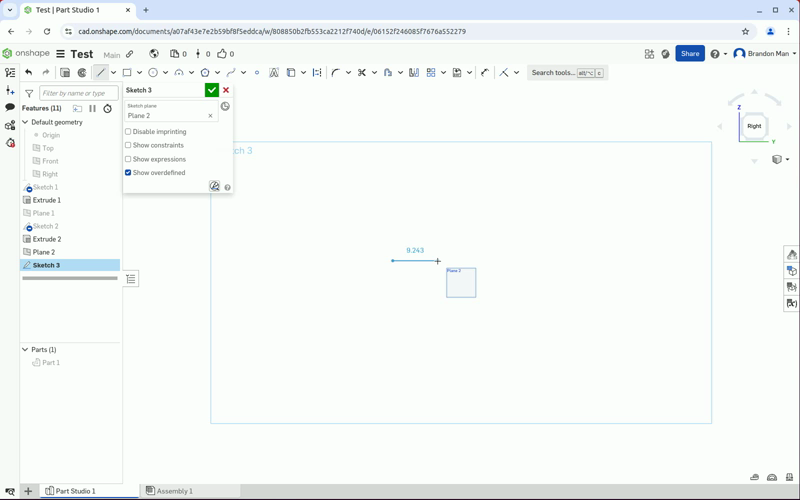
click(437, 260)
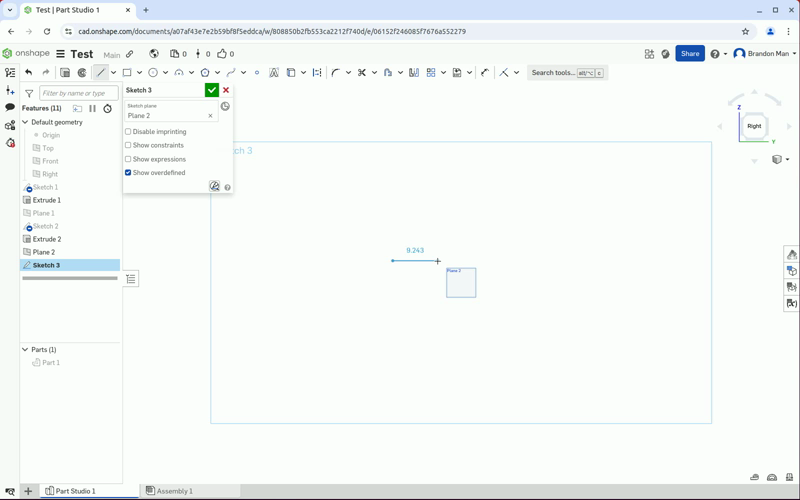
key_up(shift)
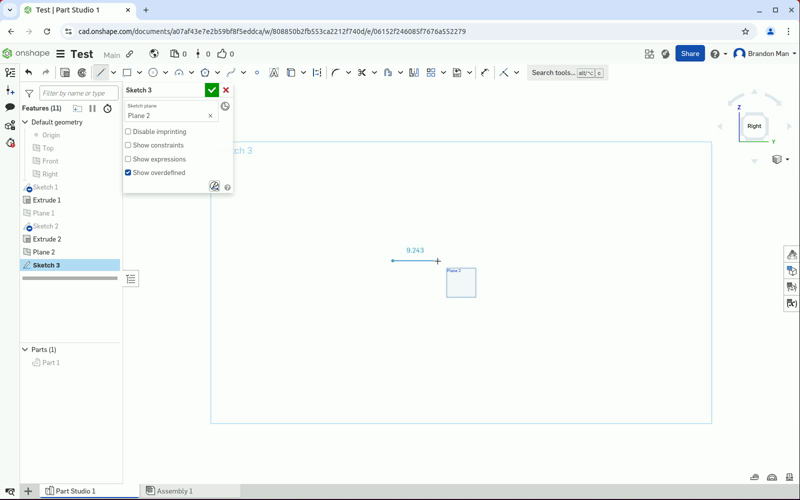
key_down(shift)
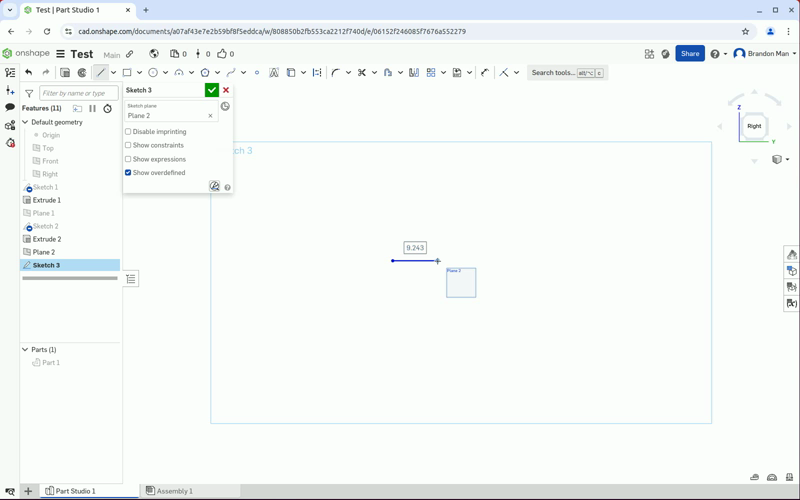
mouse_move(467, 260)
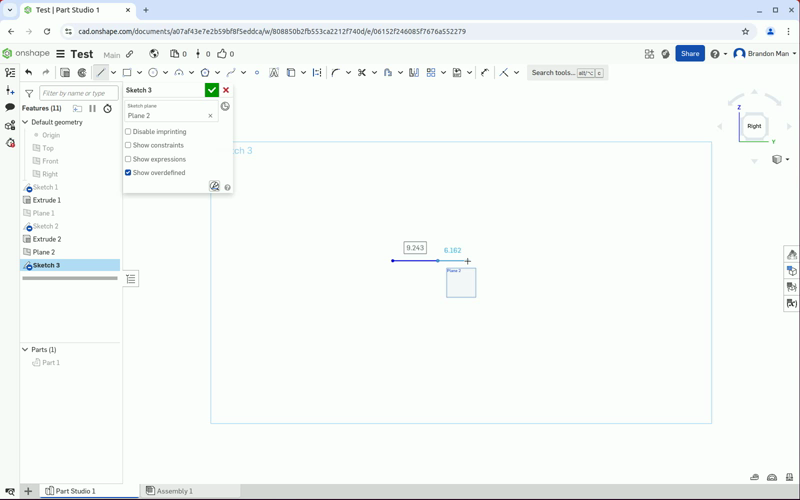
mouse_move(437, 215)
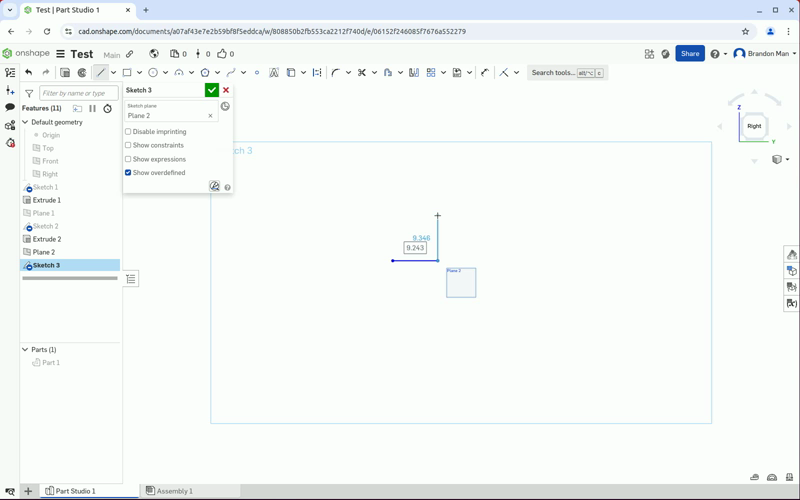
click(437, 215)
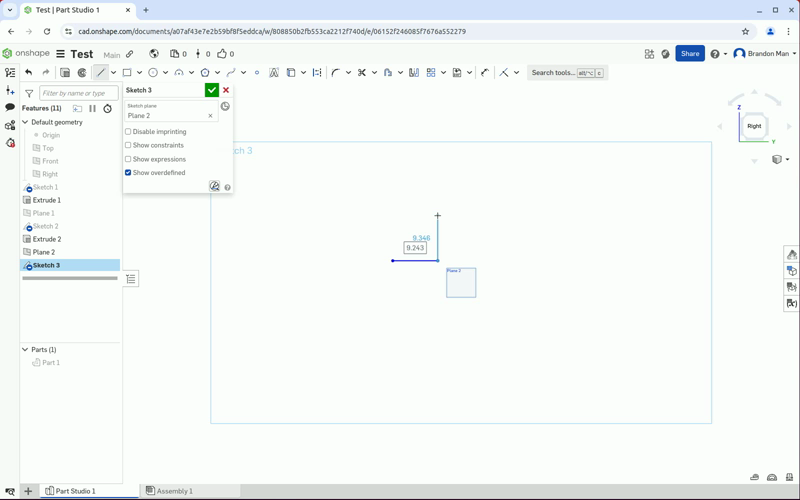
key_up(shift)
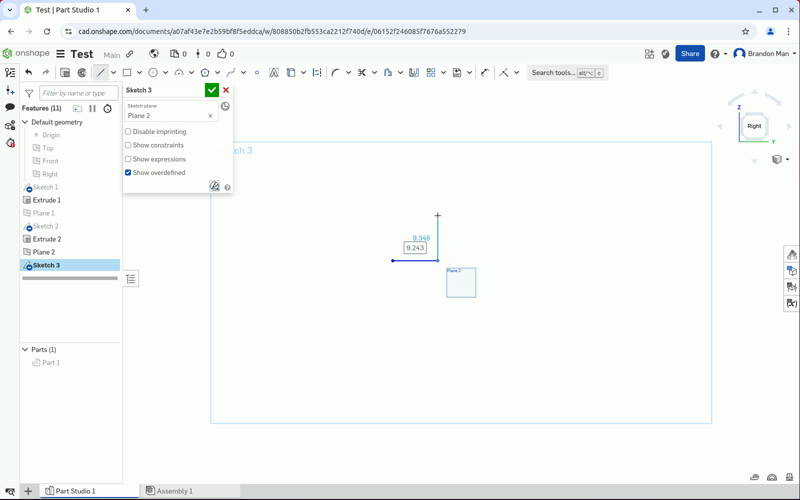
key_down(shift)
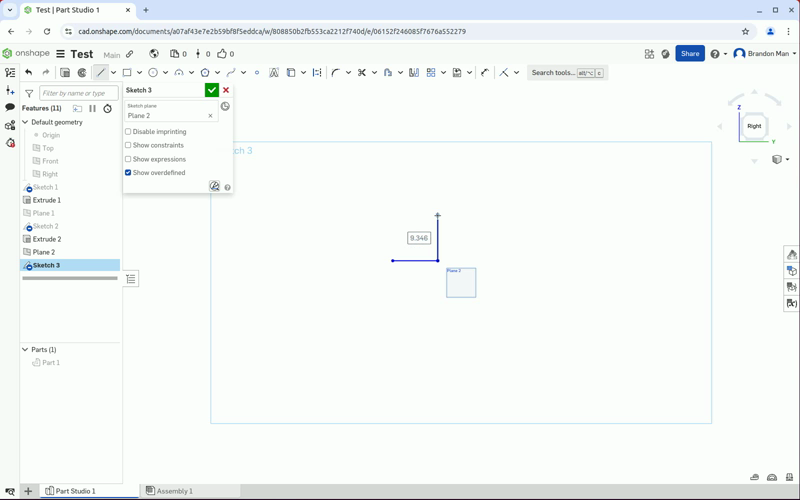
mouse_move(467, 215)
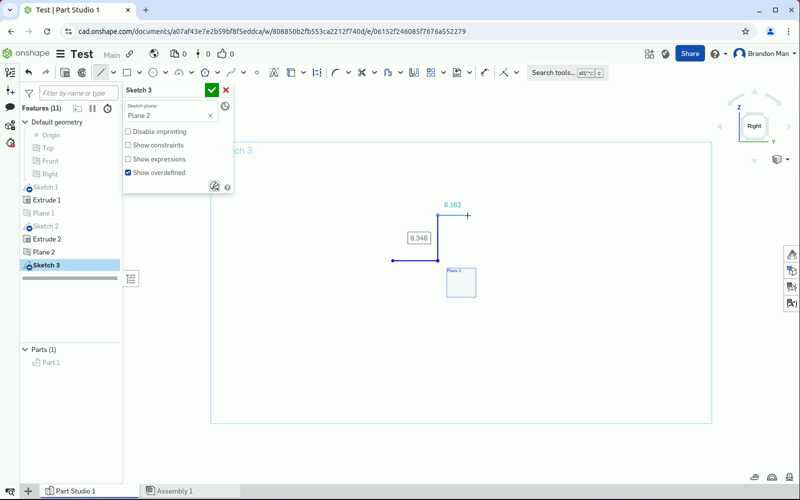
mouse_move(392, 215)
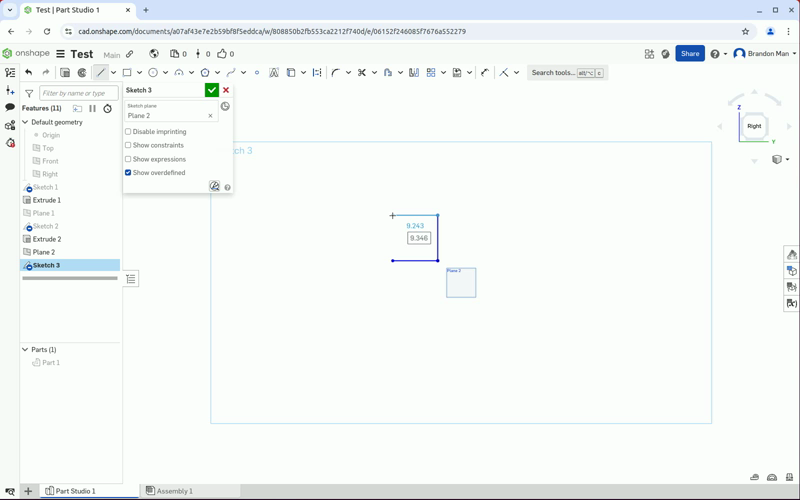
click(392, 215)
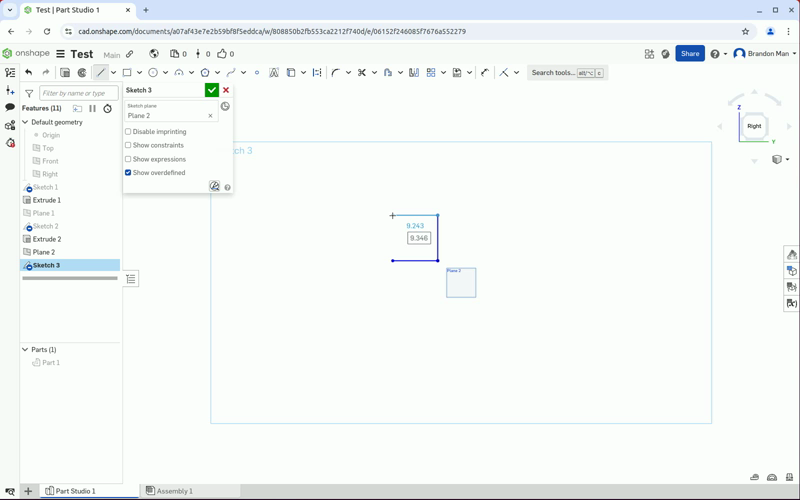
key_up(shift)
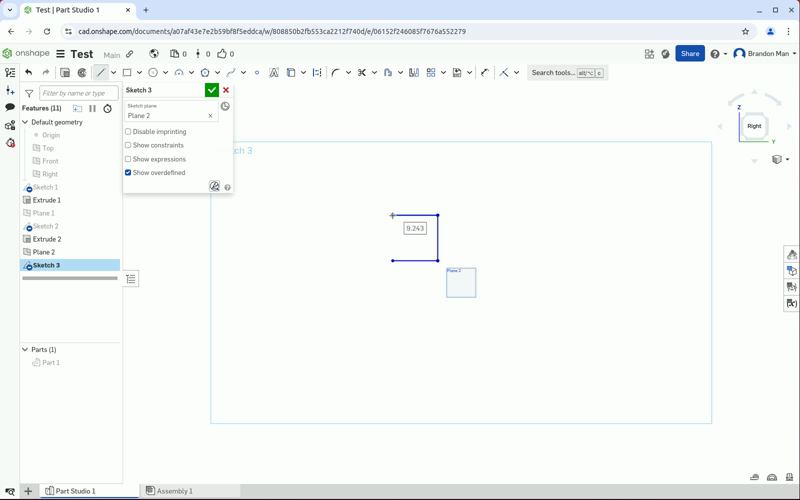
mouse_move(422, 215)
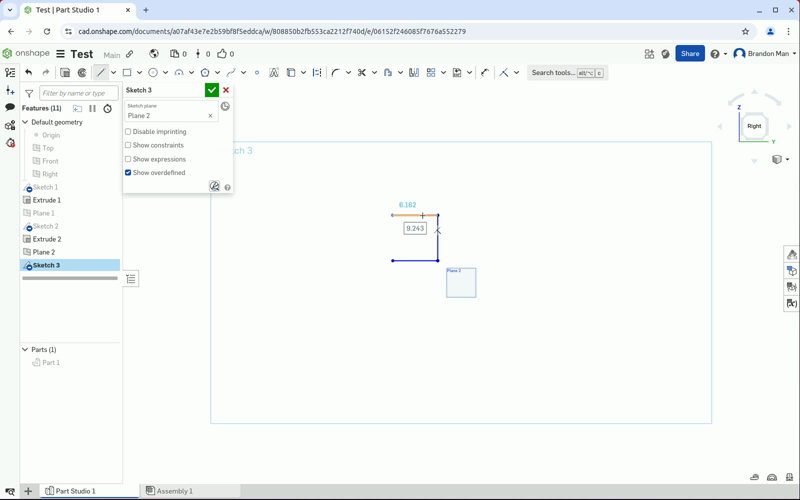
key_down(shift)
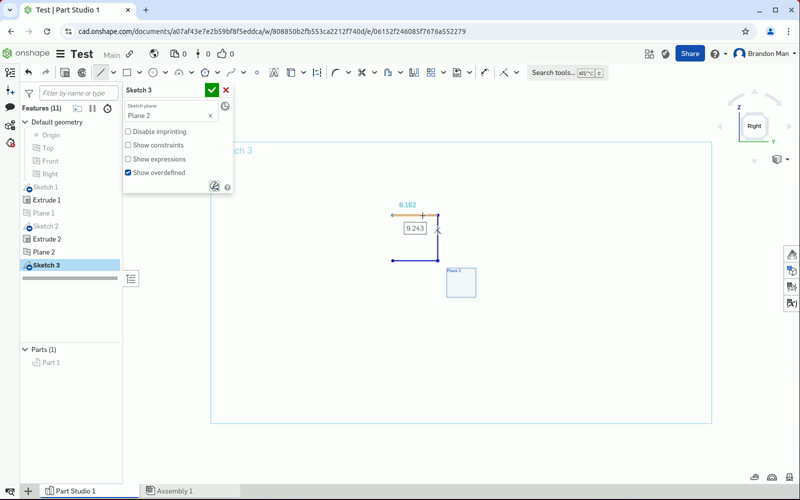
mouse_move(392, 260)
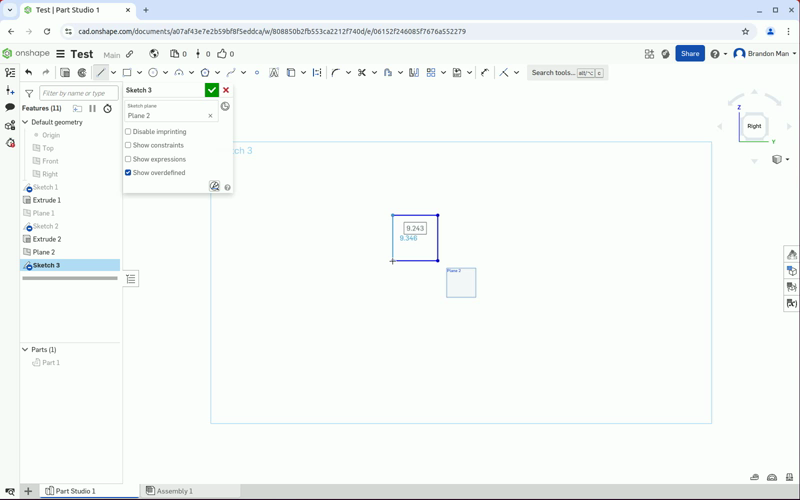
key_up(shift)
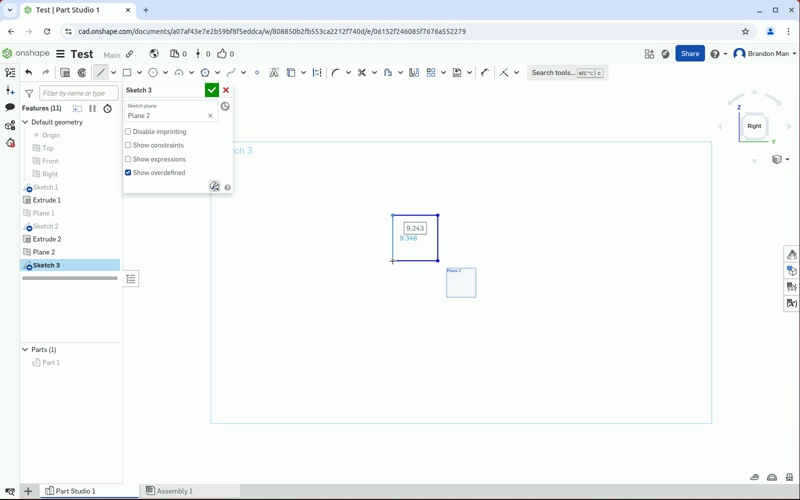
click(392, 260)
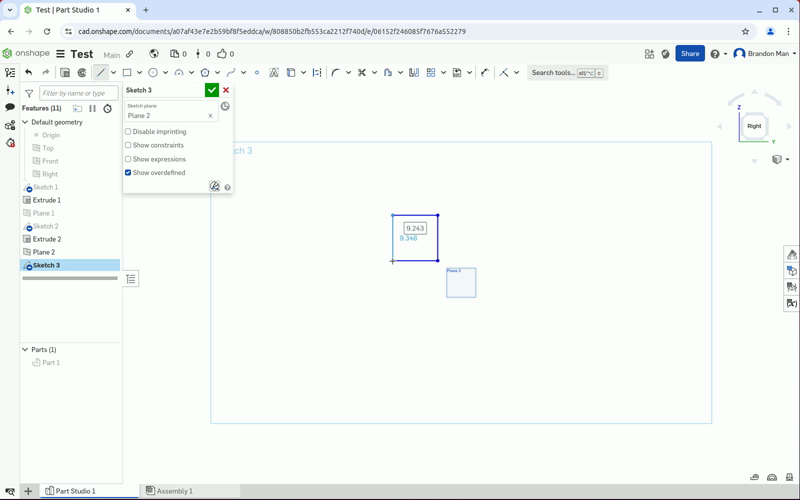
key(esc)
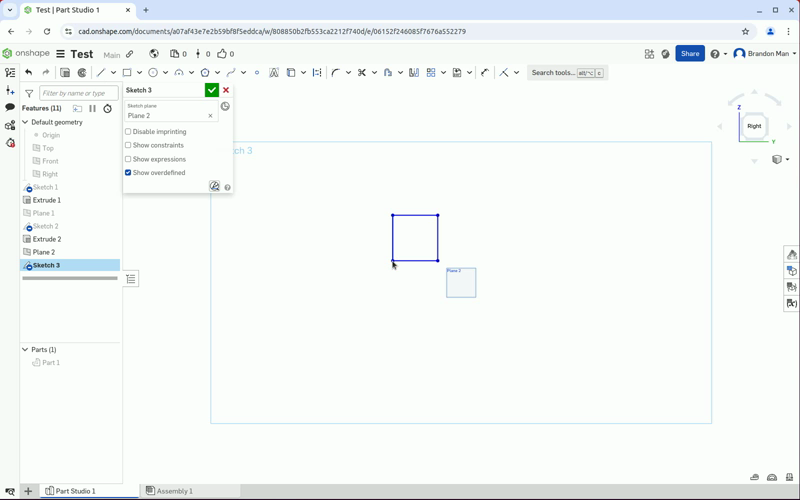
mouse_move(429, 244)
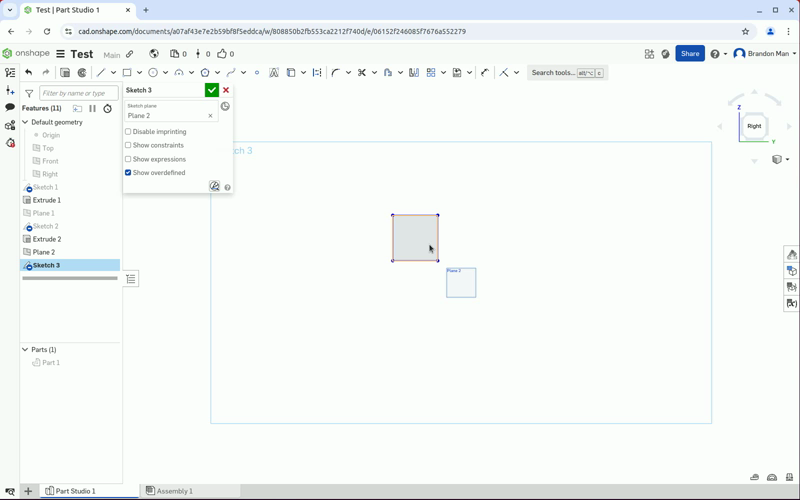
click(429, 244)
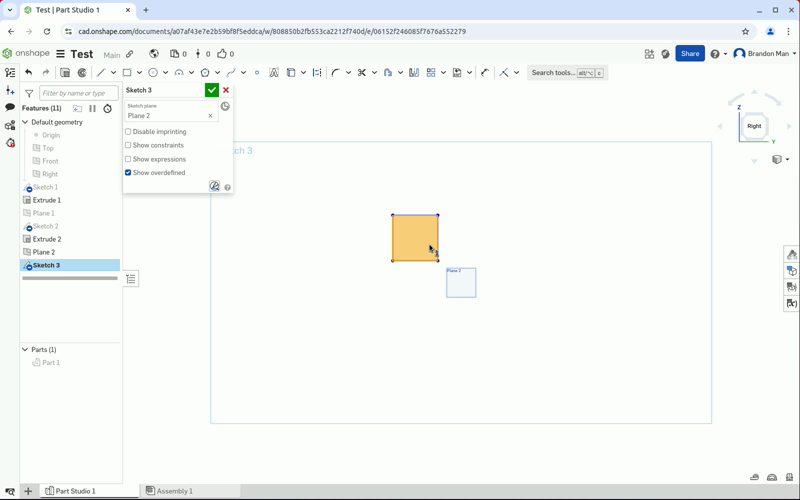
mouse_move(73, 352)
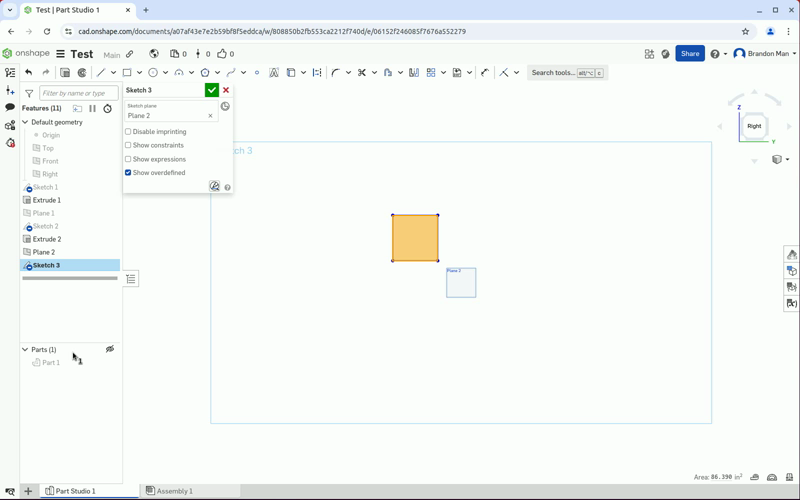
key(shift+y)
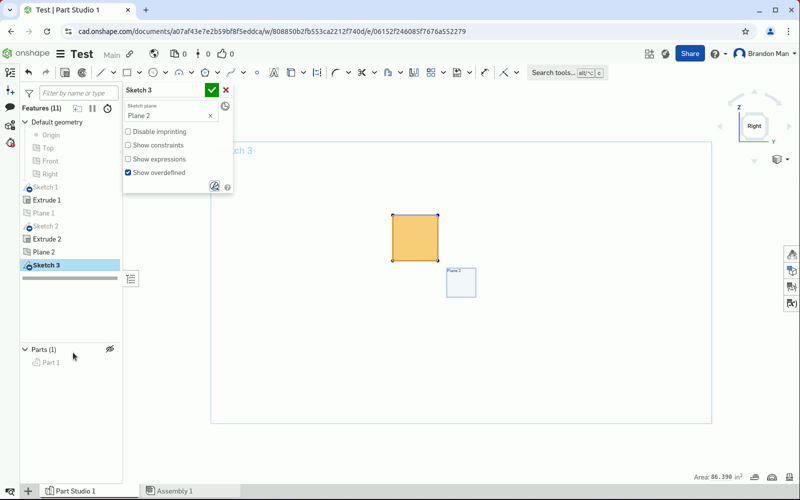
key(shift+e)
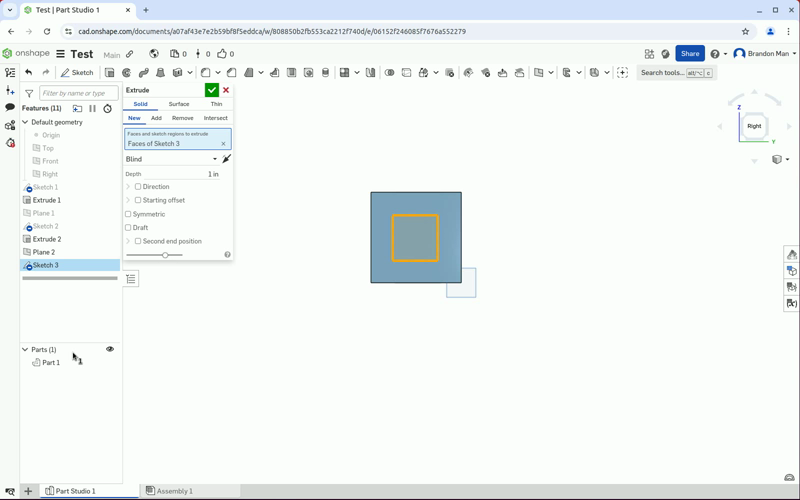
mouse_move(143, 106)
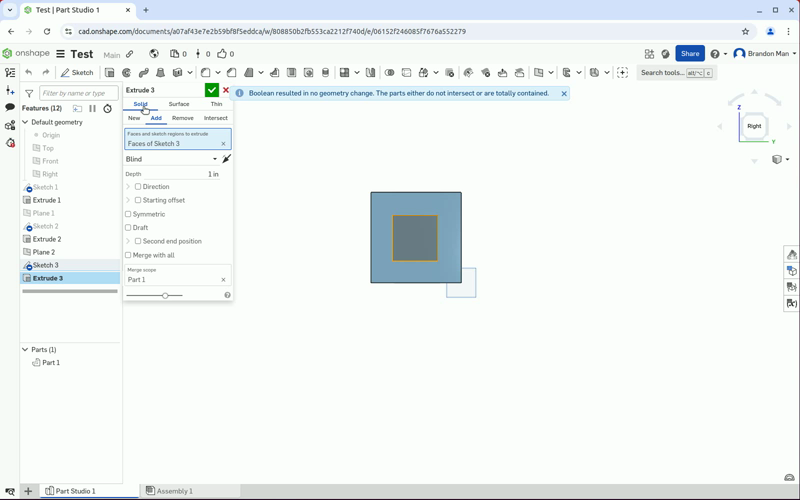
click(143, 106)
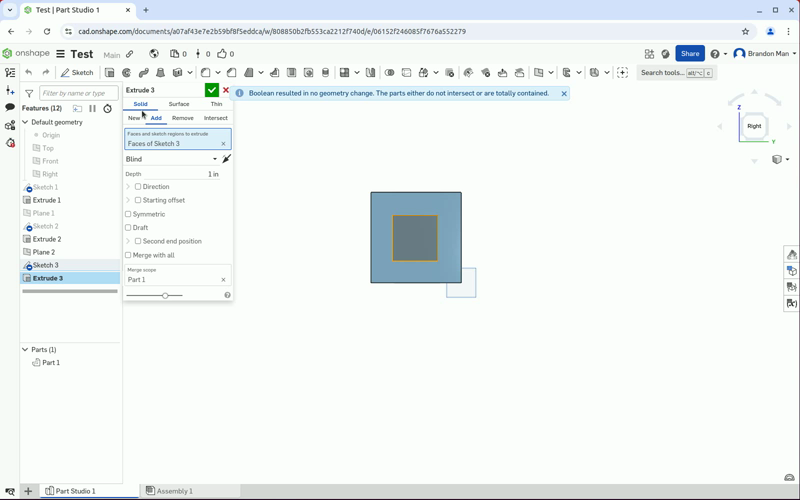
mouse_move(137, 120)
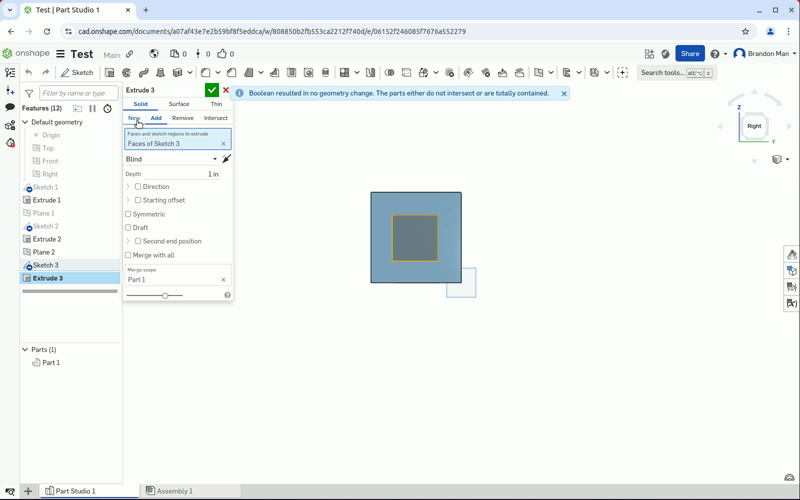
click(137, 120)
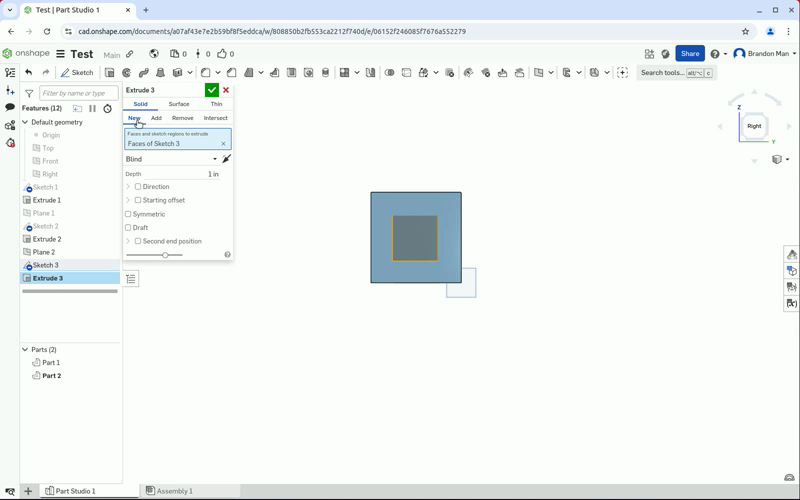
key(tab, 4)
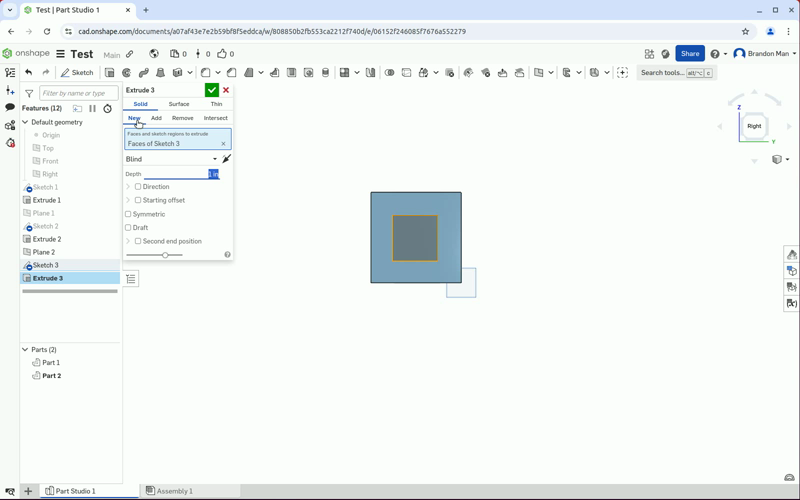
text(4.574)
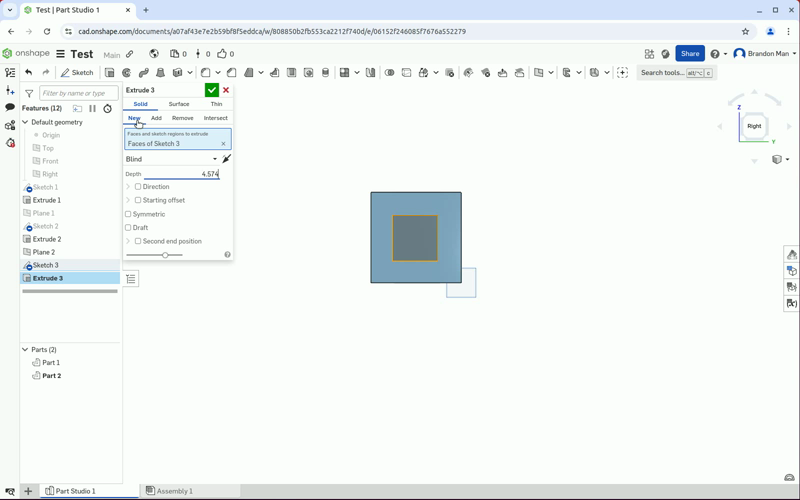
key(enter)
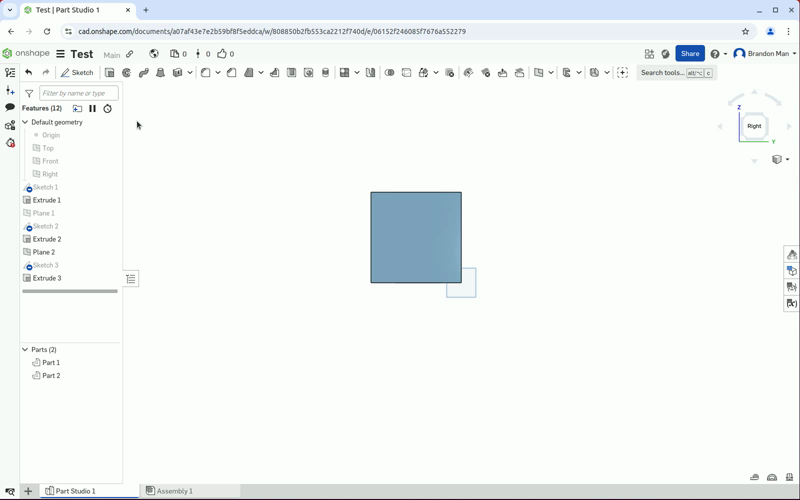
key(shift+h)
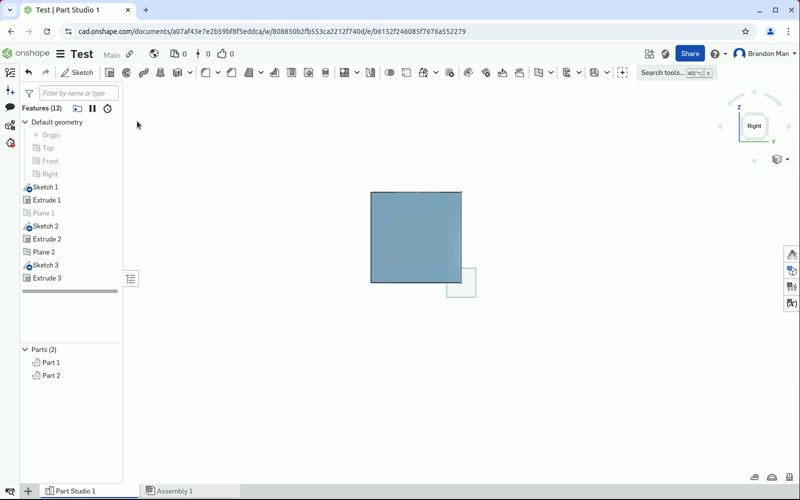
key(shift+h)
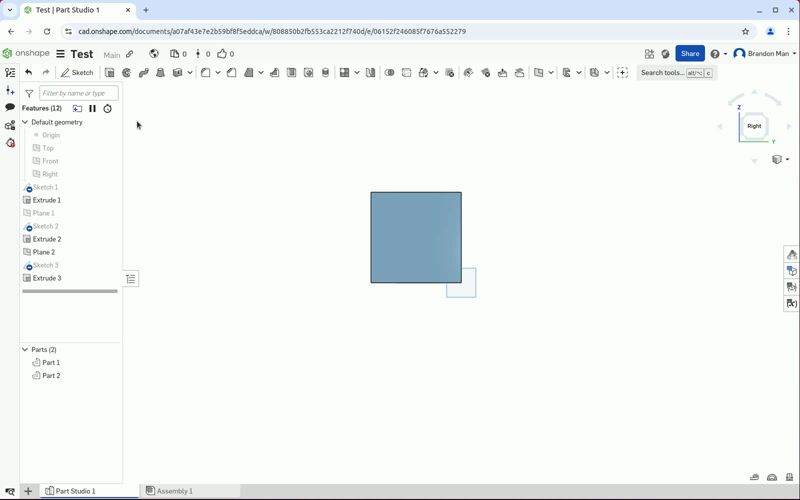
mouse_move(73, 189)
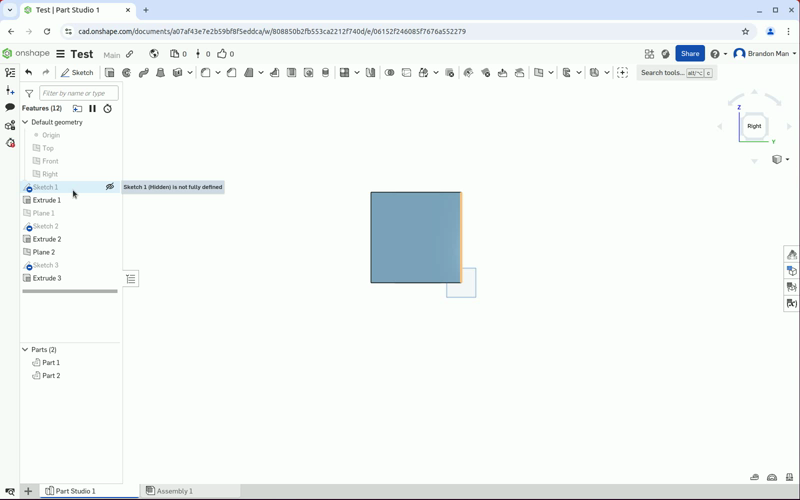
click(73, 189)
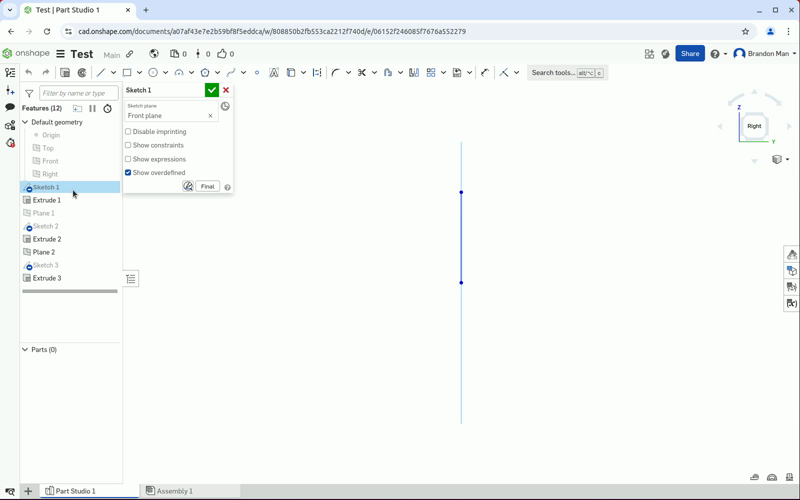
mouse_move(229, 92)
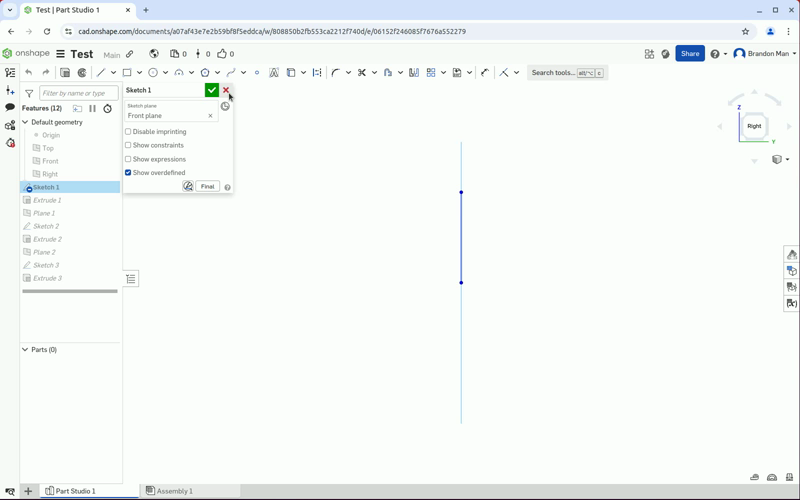
click(229, 92)
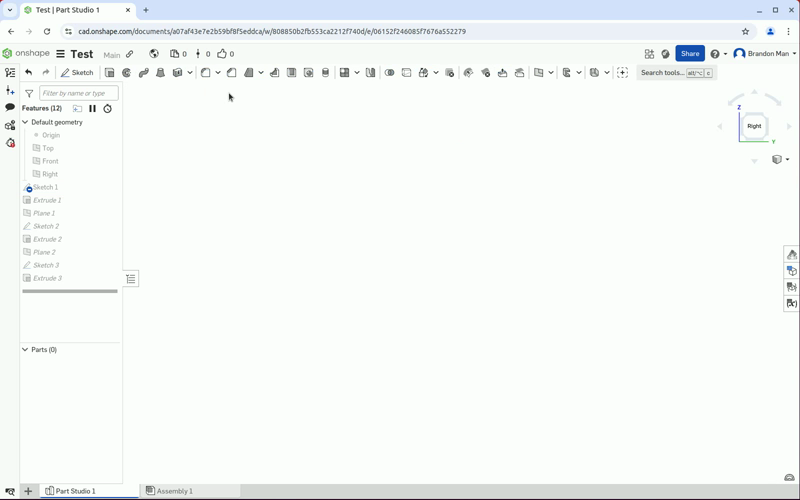
mouse_move(73, 352)
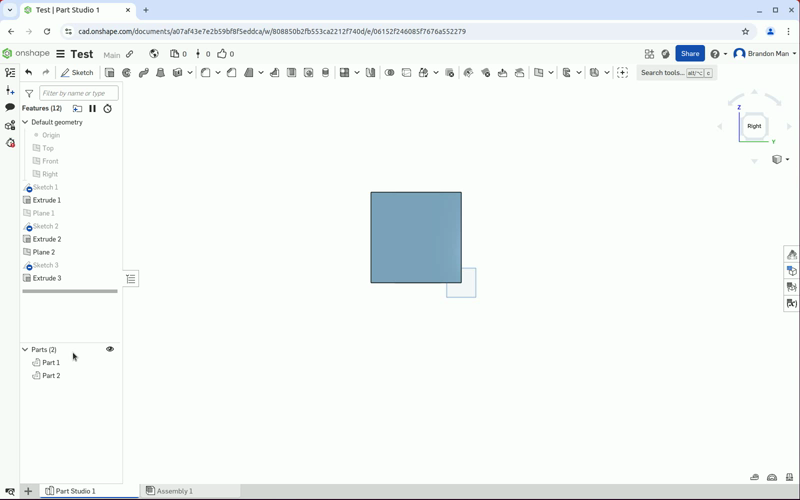
key(y)
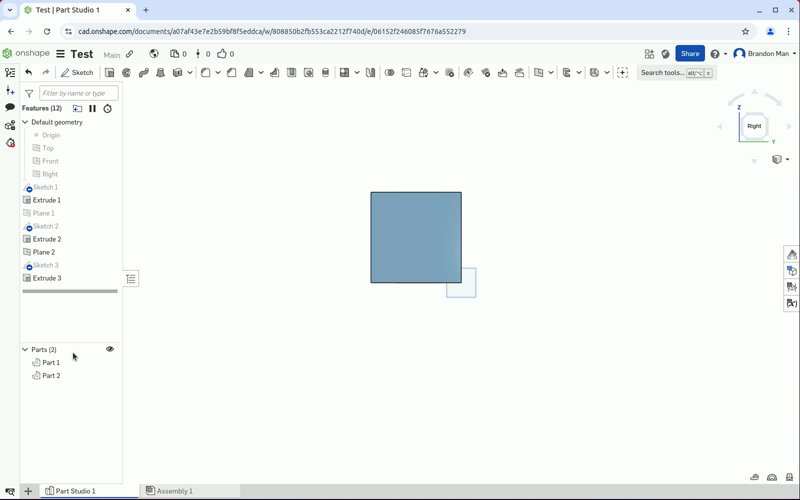
key(shift+p)
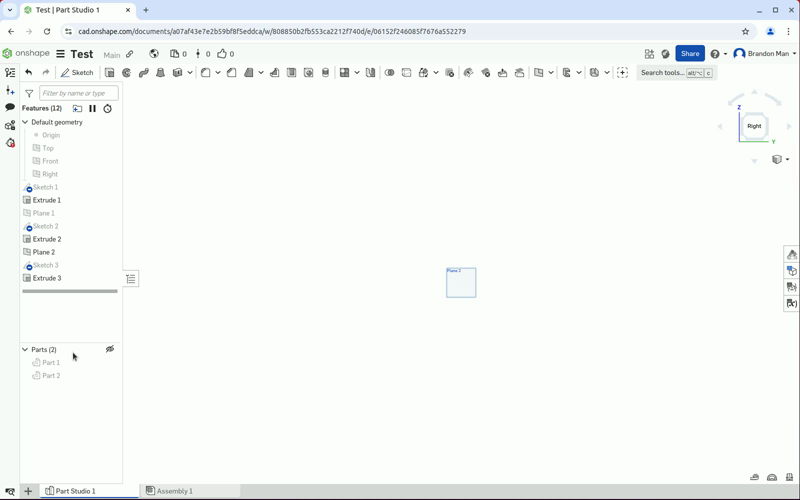
key(space)
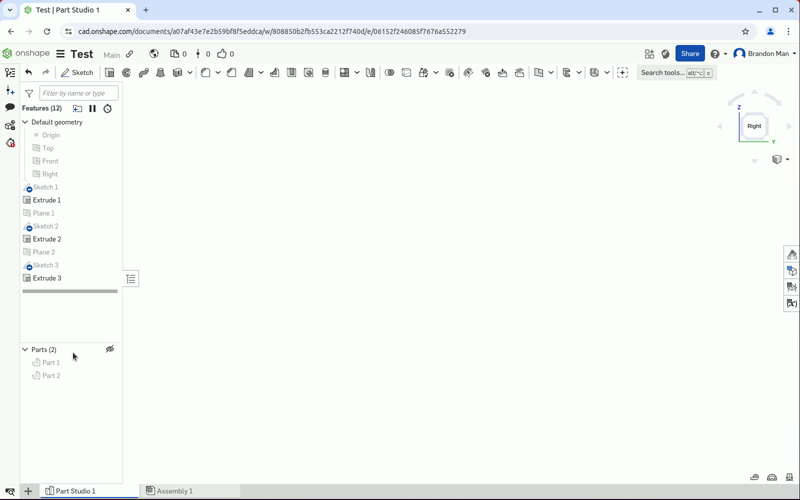
key_down(shift)
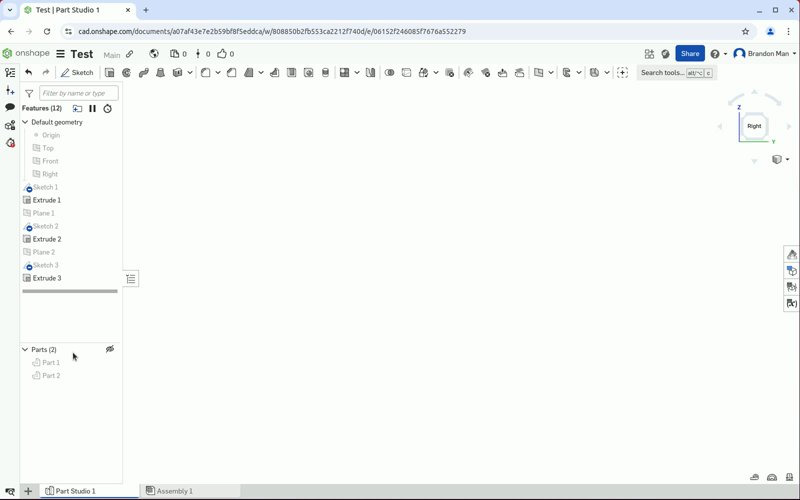
key(right)
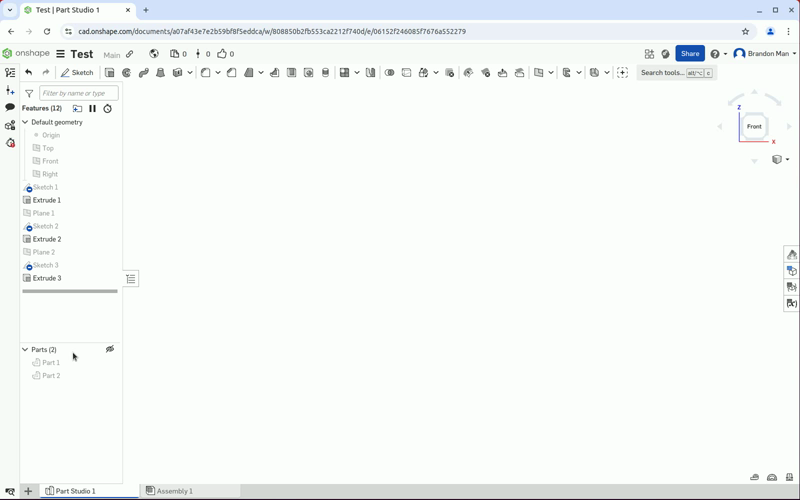
key_up(shift)
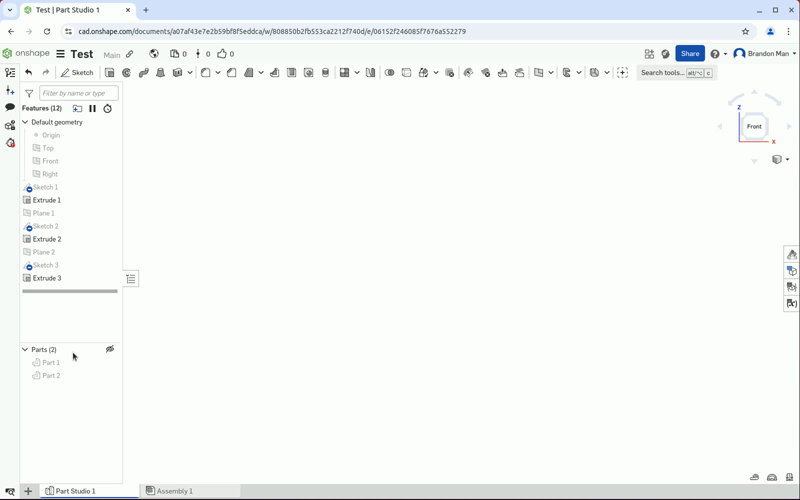
mouse_move(73, 352)
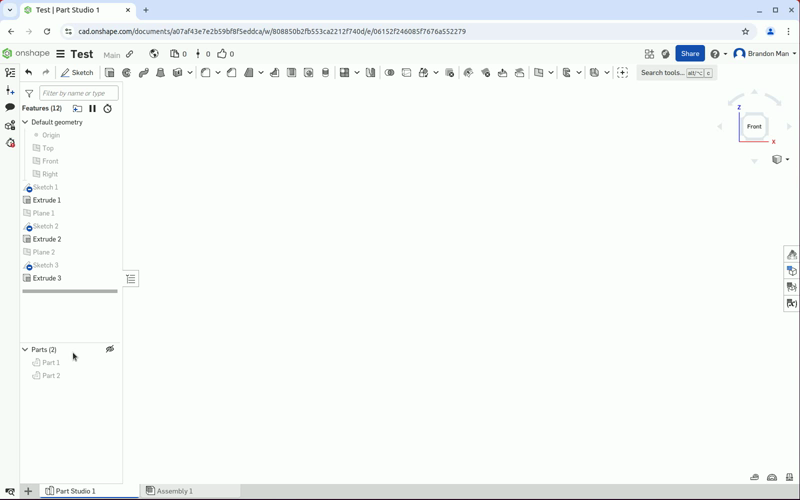
key(shift+y)
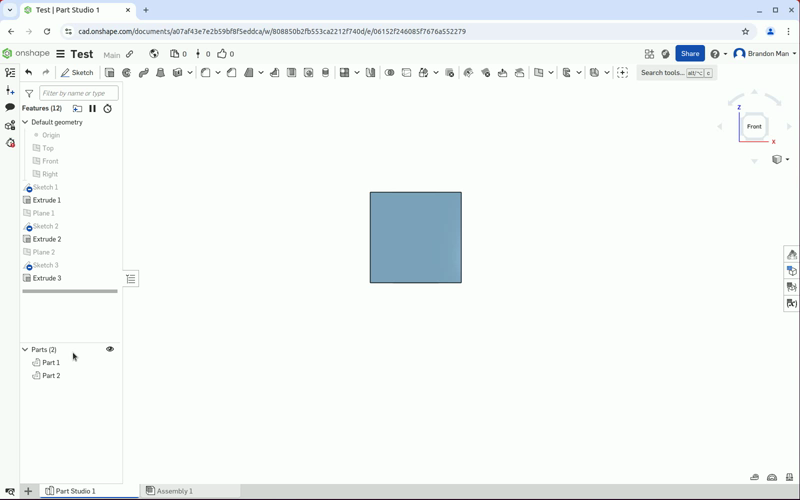
mouse_move(541, 75)
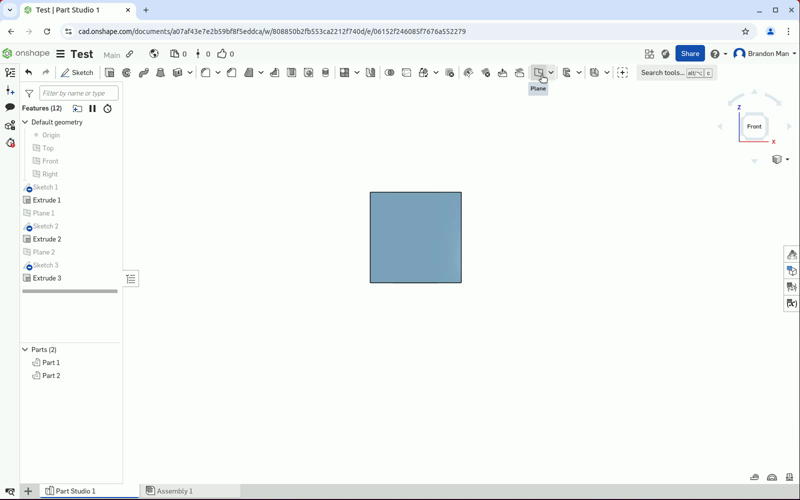
click(541, 75)
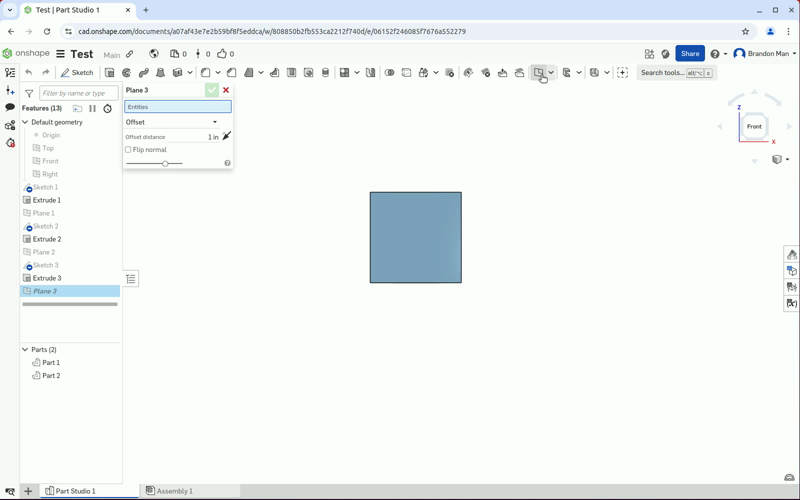
mouse_move(73, 163)
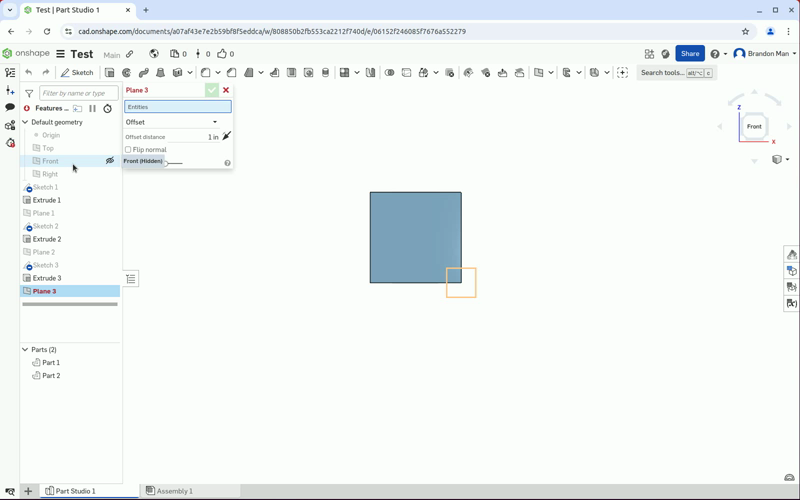
click(73, 163)
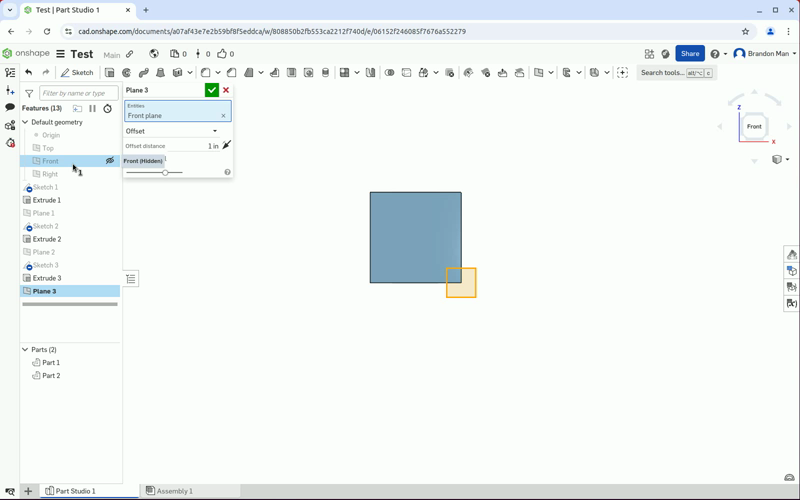
key(tab, 2)
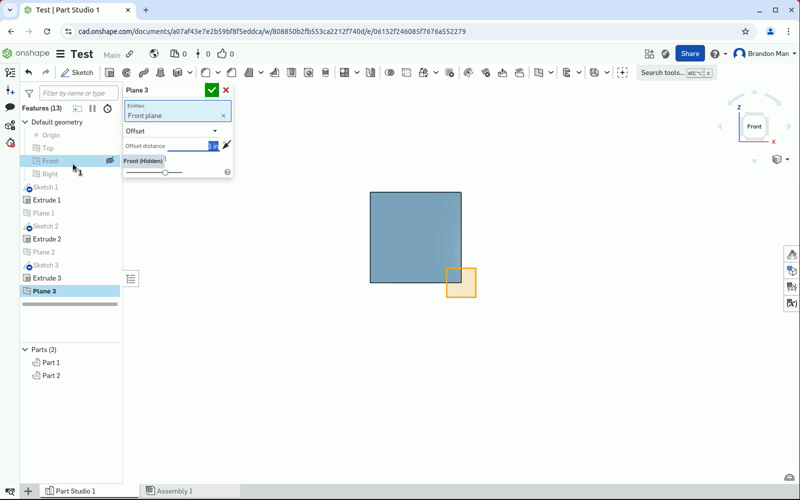
text(18.548)
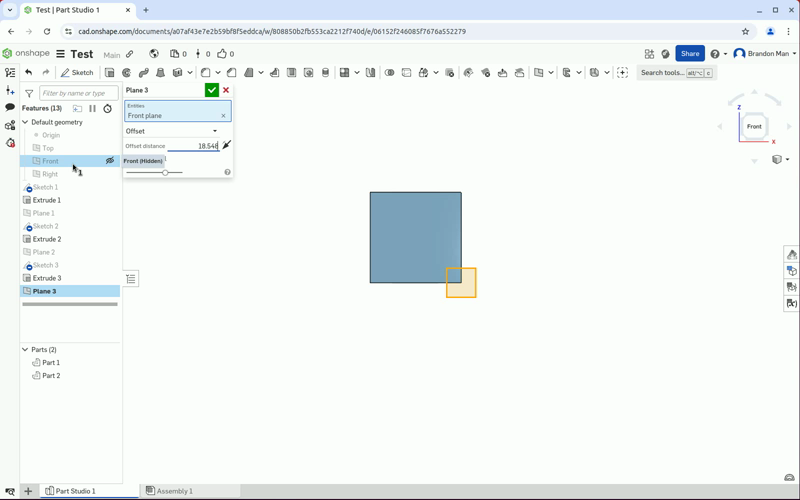
key(enter, 2)
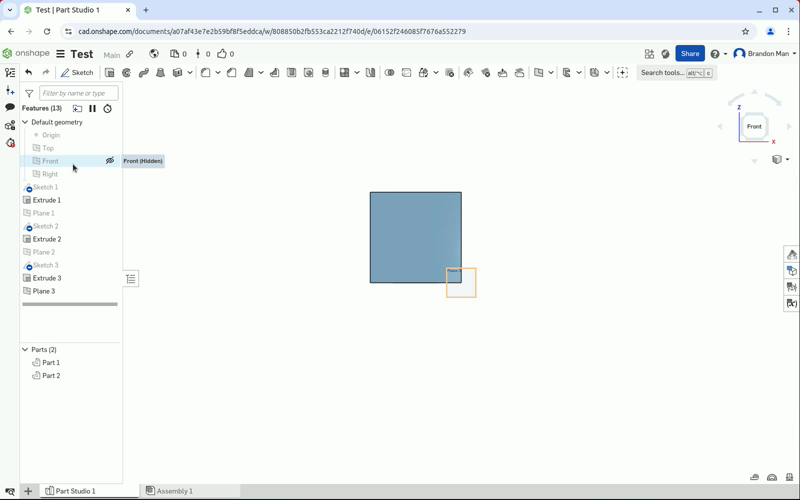
key(shift+s)
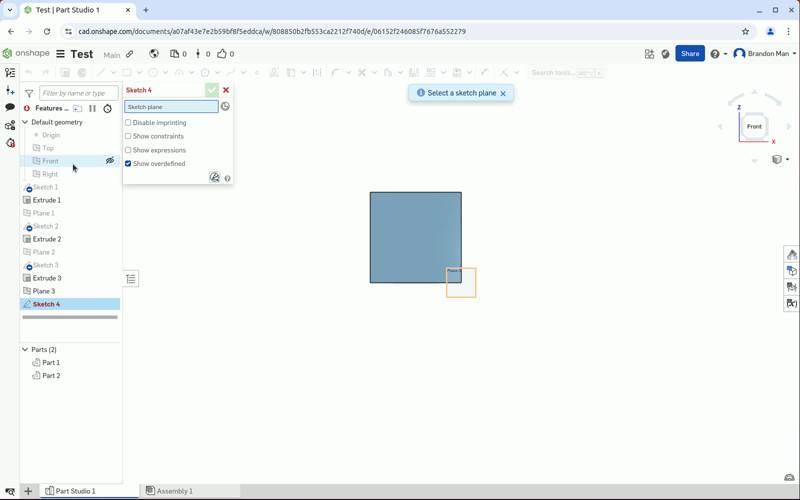
mouse_move(73, 293)
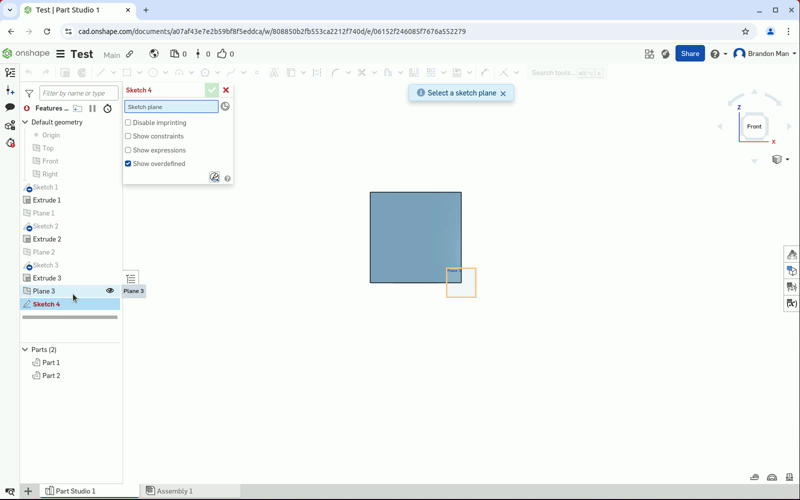
click(73, 293)
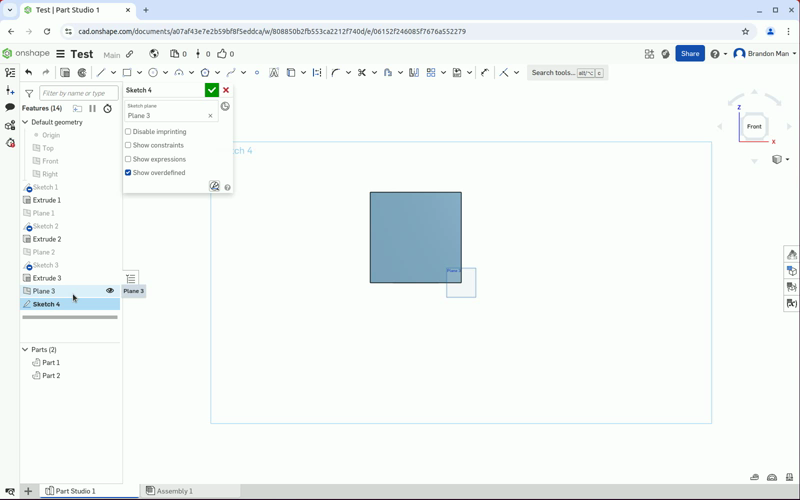
mouse_move(73, 352)
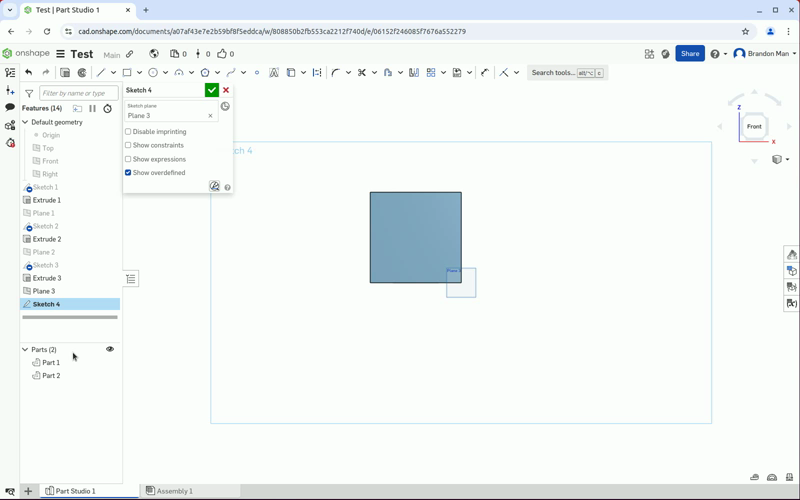
key(y)
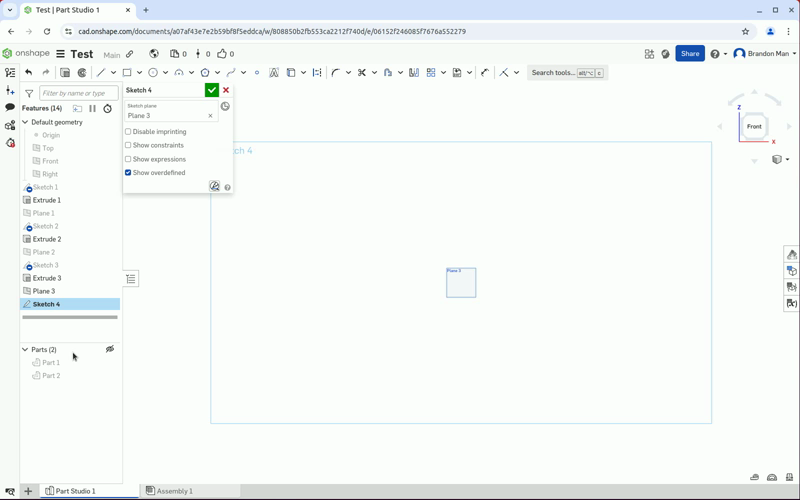
key(c)
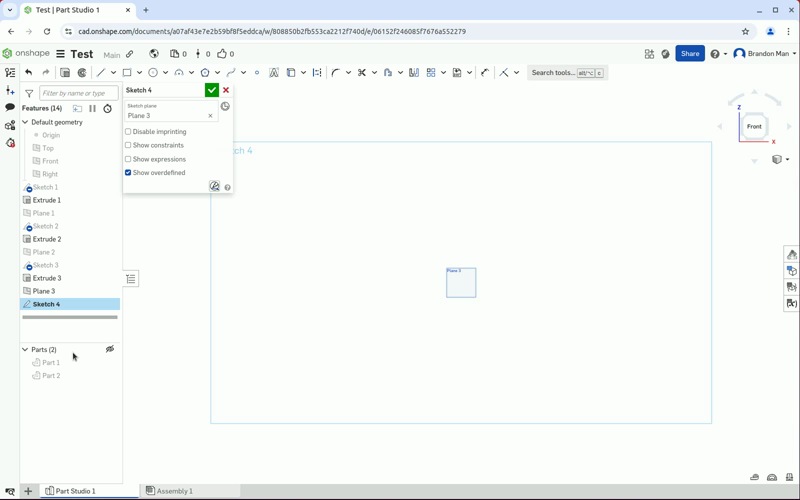
key_down(shift)
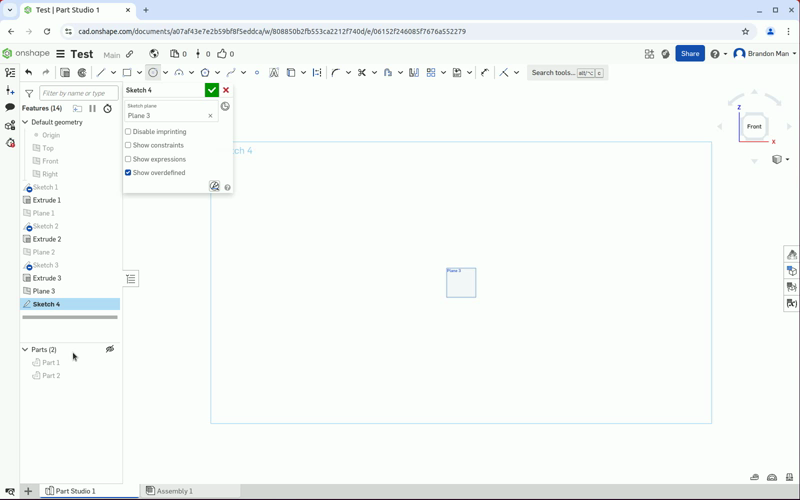
mouse_move(415, 238)
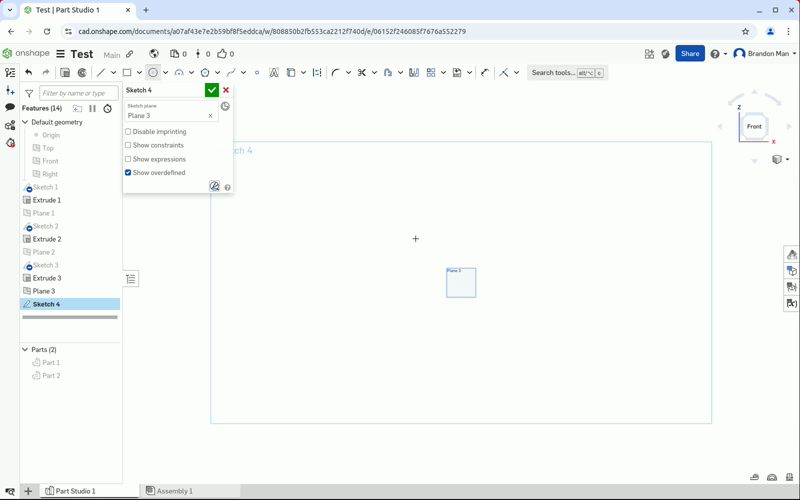
click(415, 238)
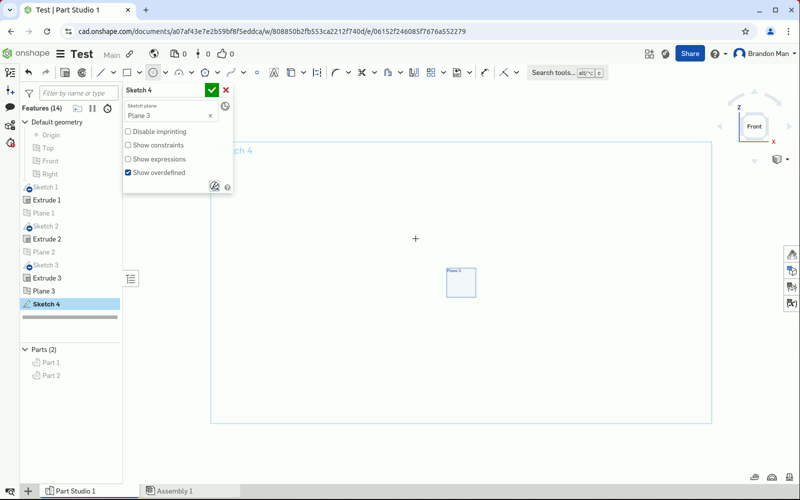
key_up(shift)
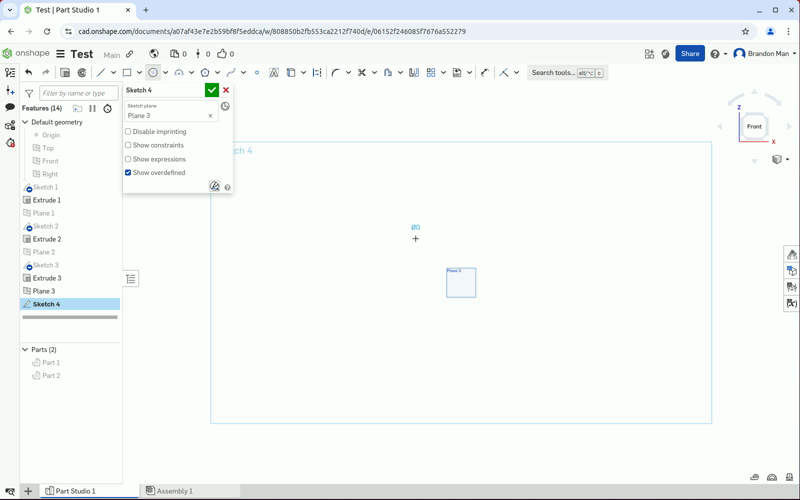
mouse_move(438, 238)
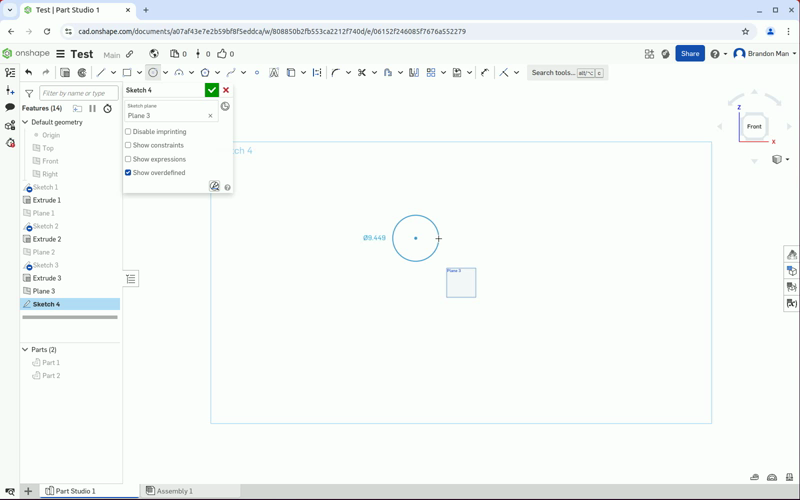
click(438, 238)
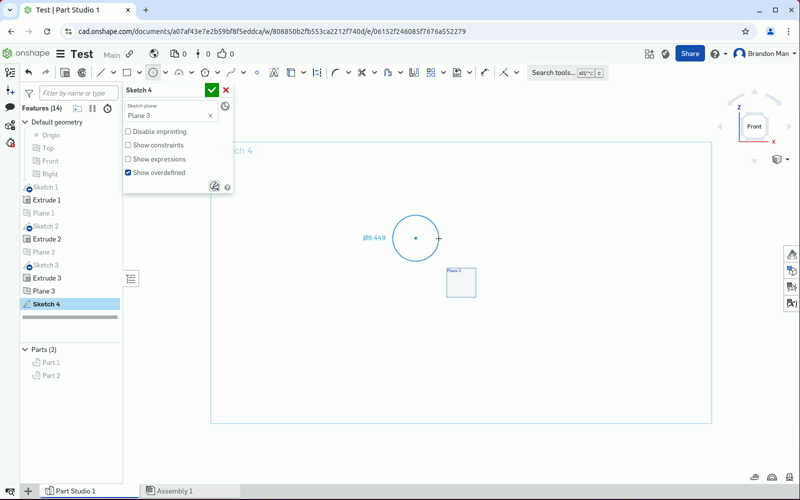
key(esc)
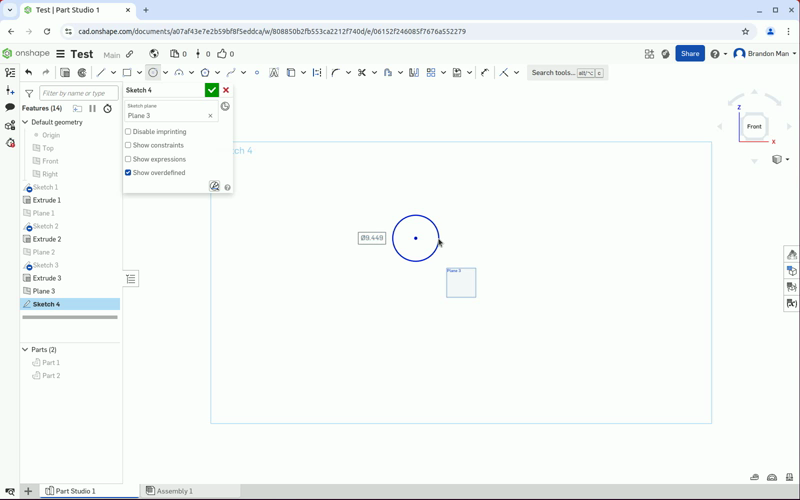
mouse_move(398, 248)
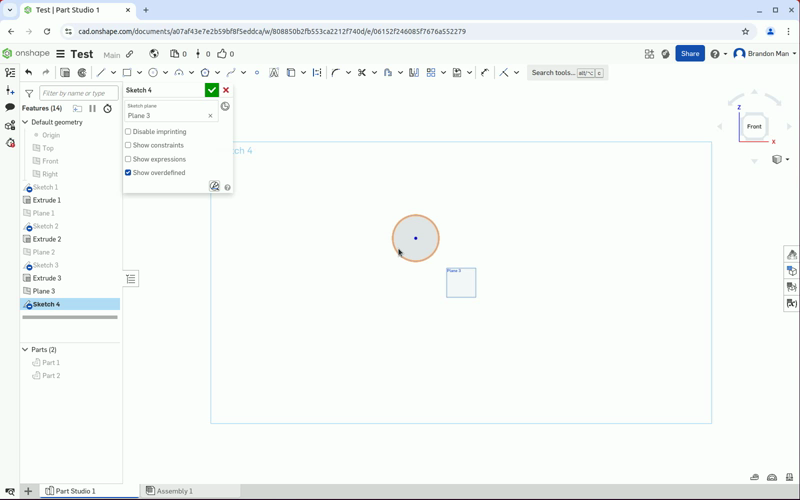
scroll(6)
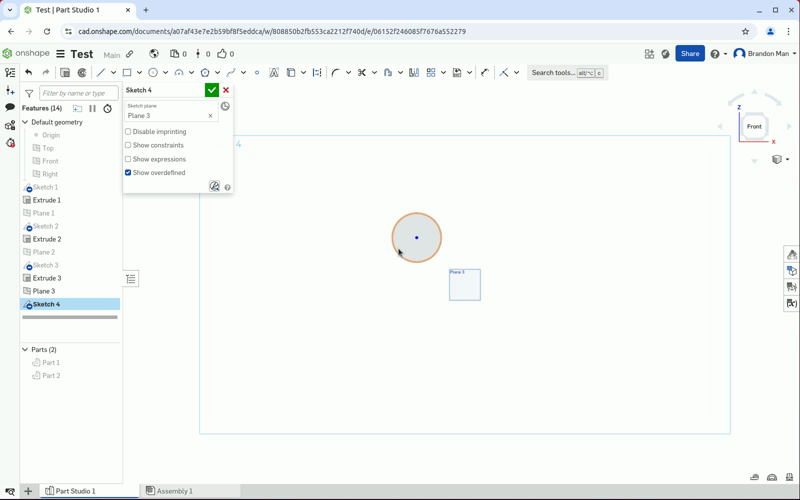
scroll(6)
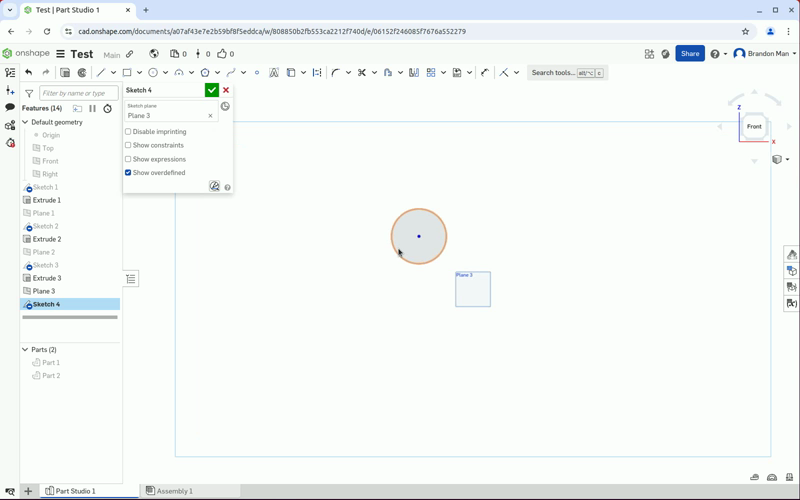
scroll(6)
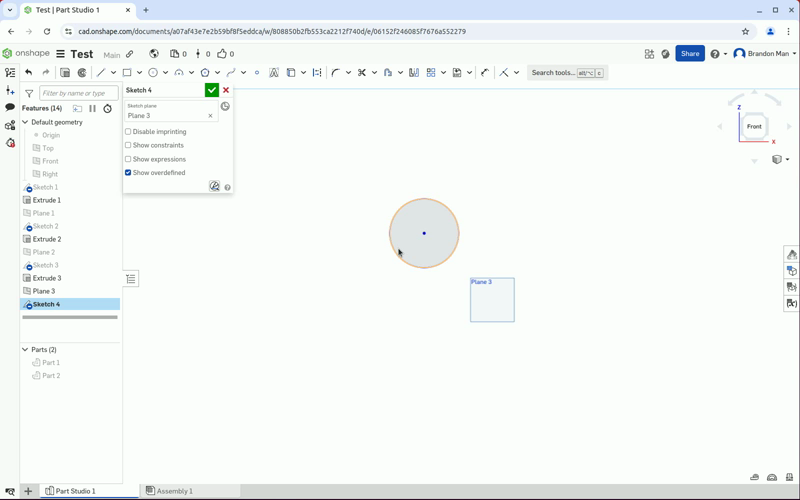
scroll(6)
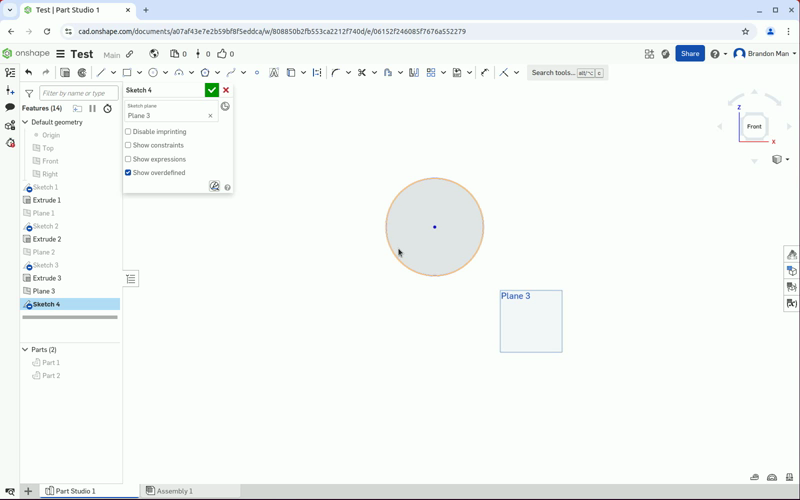
scroll(6)
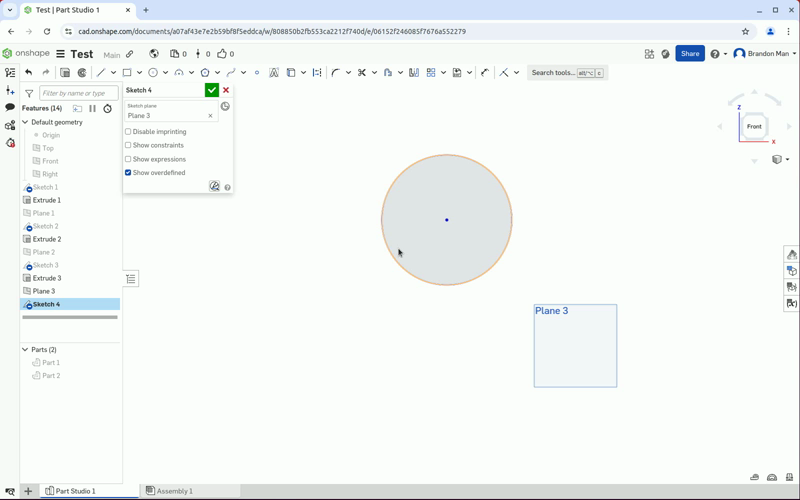
scroll(6)
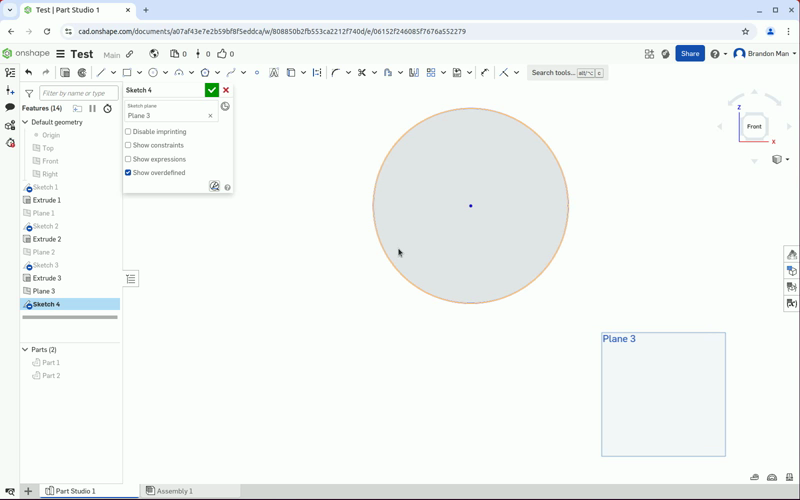
scroll(6)
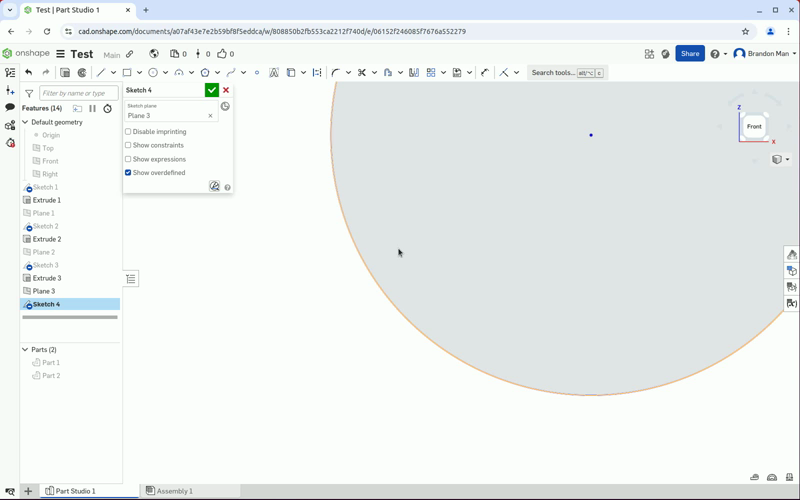
click(398, 248)
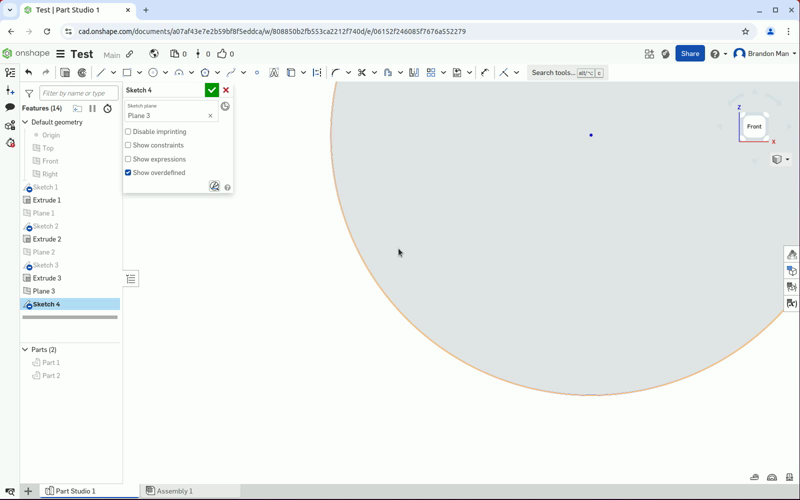
scroll(-6)
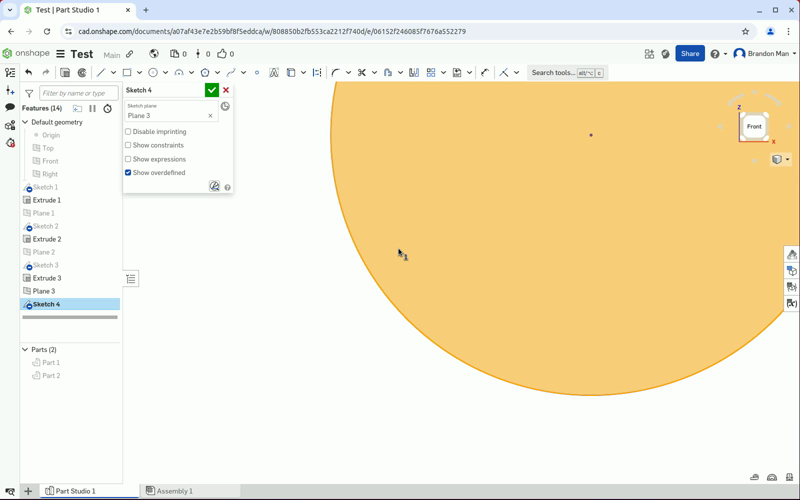
scroll(-6)
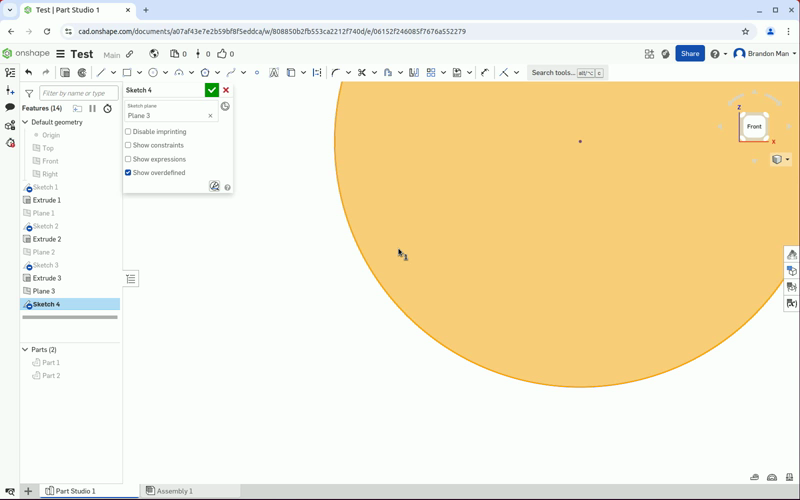
scroll(-6)
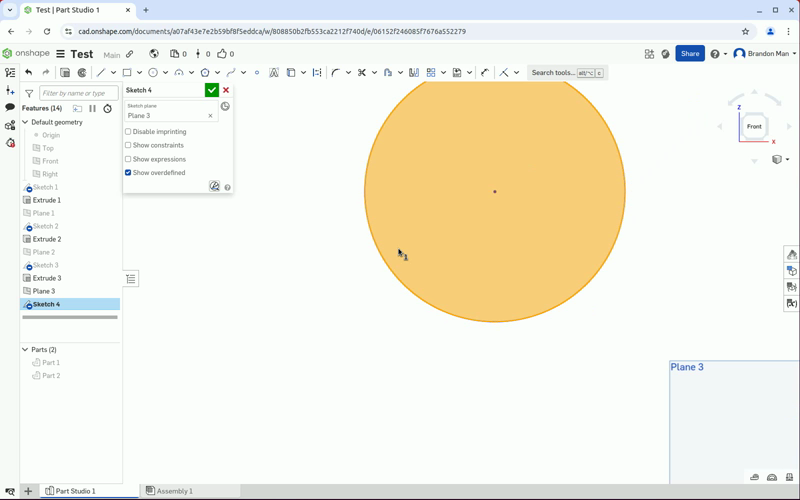
scroll(-6)
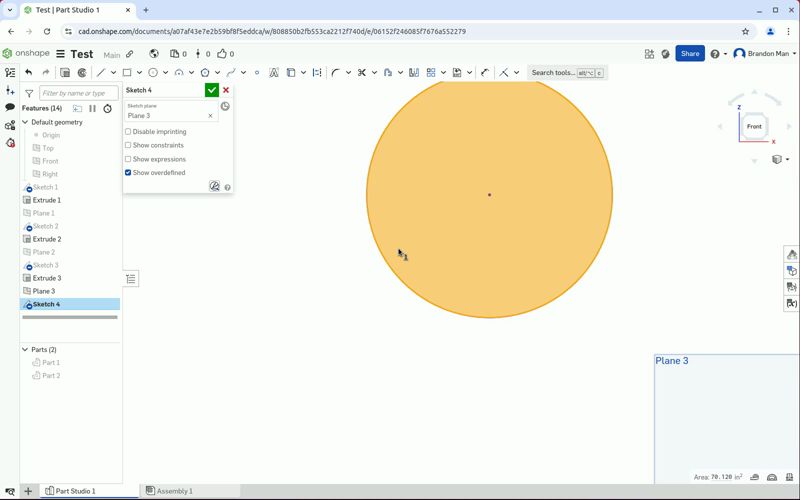
scroll(-6)
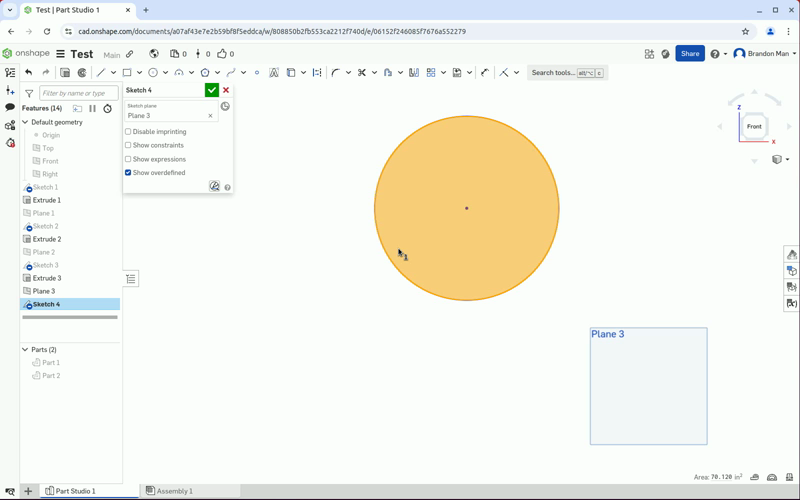
scroll(-6)
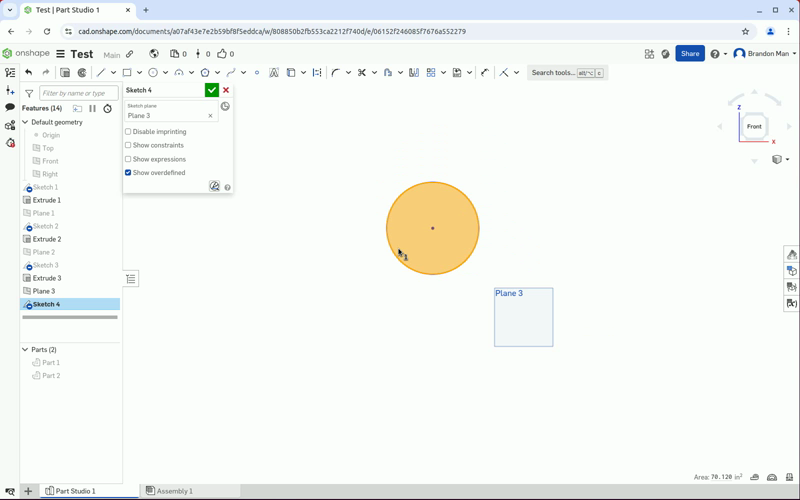
scroll(-6)
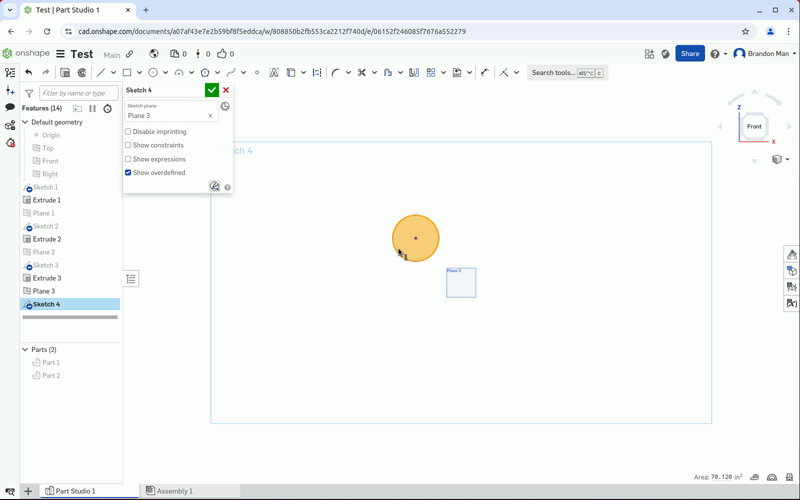
mouse_move(73, 352)
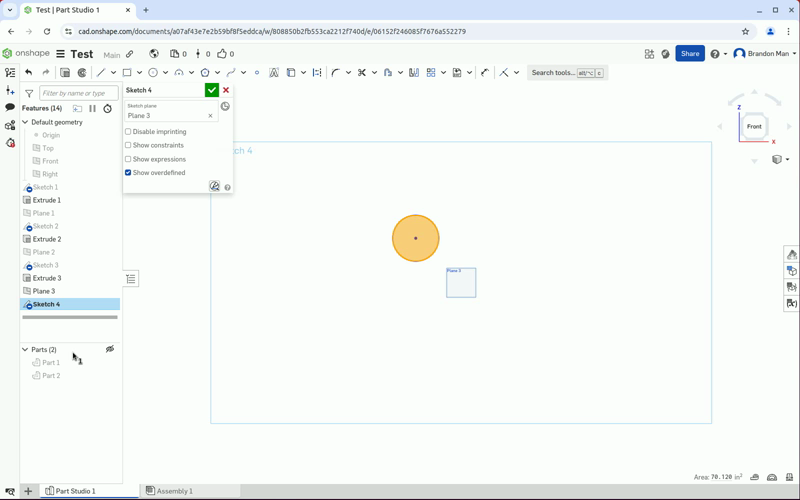
key(shift+y)
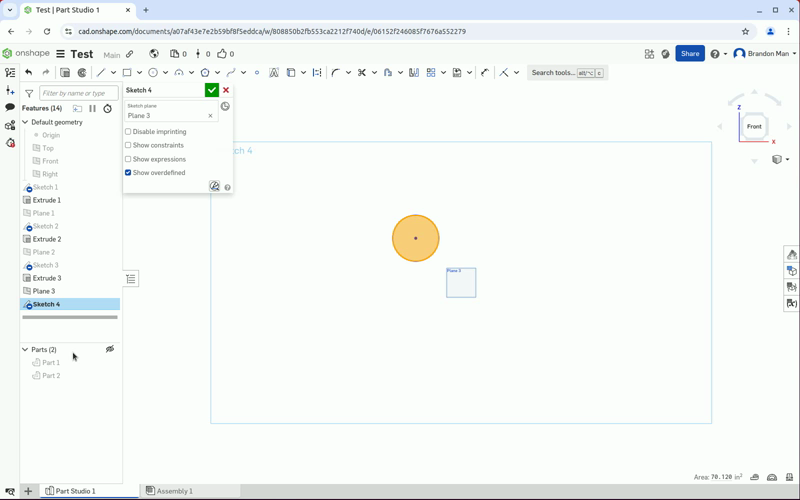
key(shift+e)
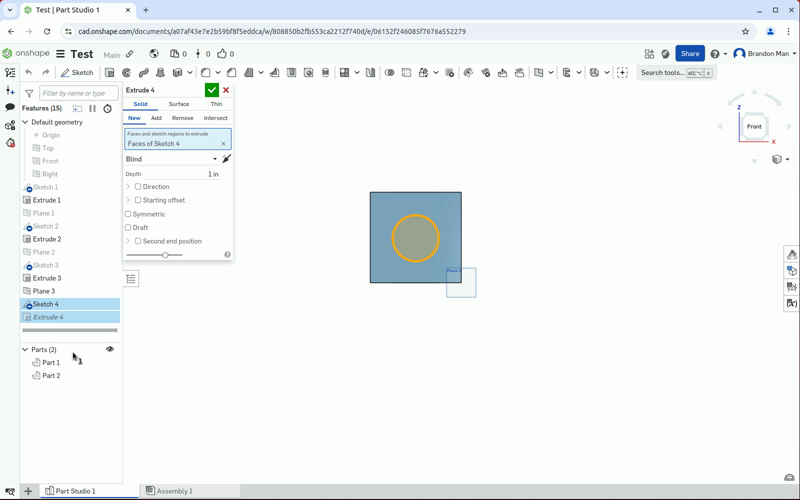
mouse_move(143, 106)
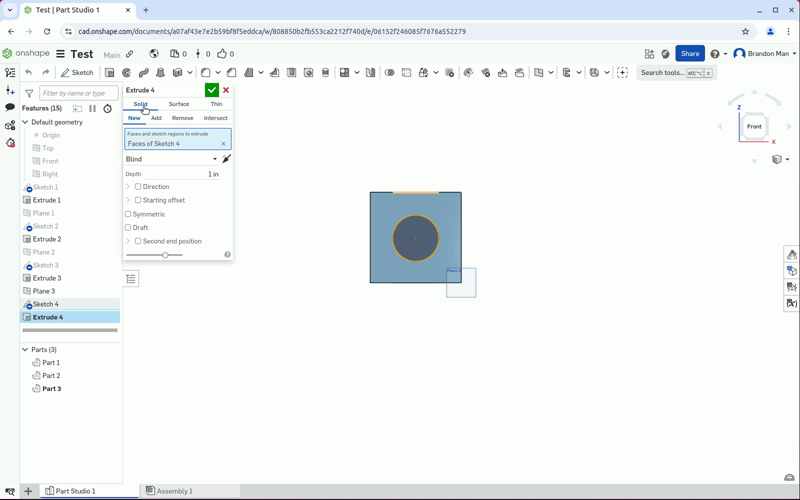
click(143, 106)
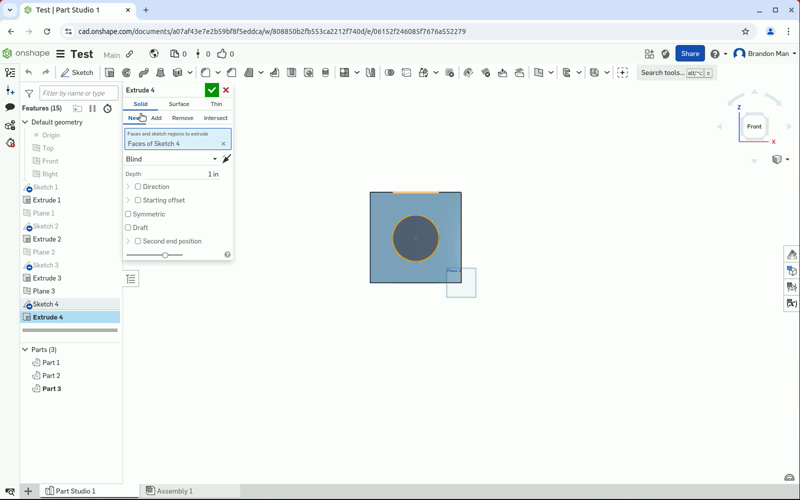
mouse_move(137, 120)
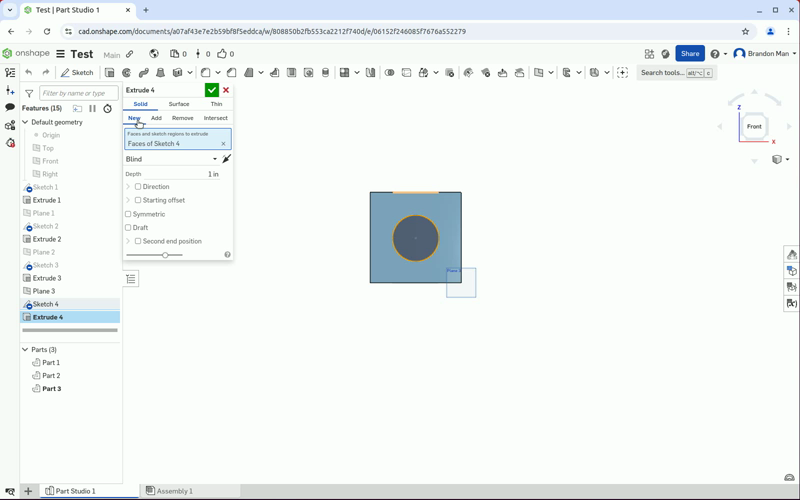
click(137, 120)
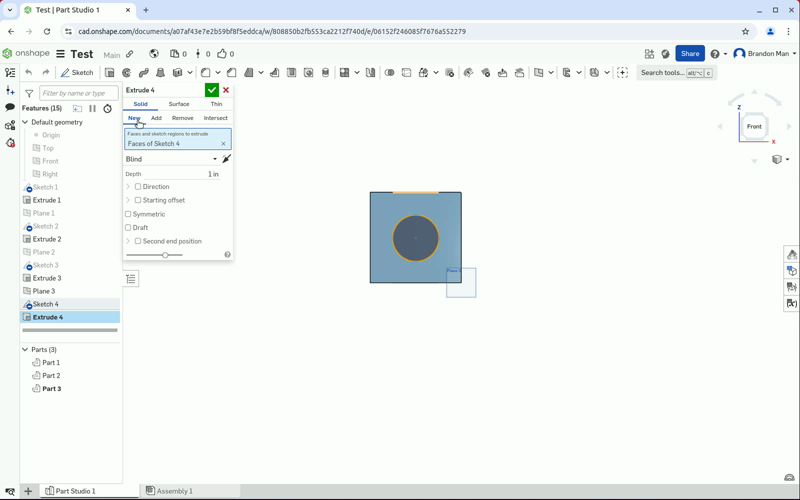
key(tab, 4)
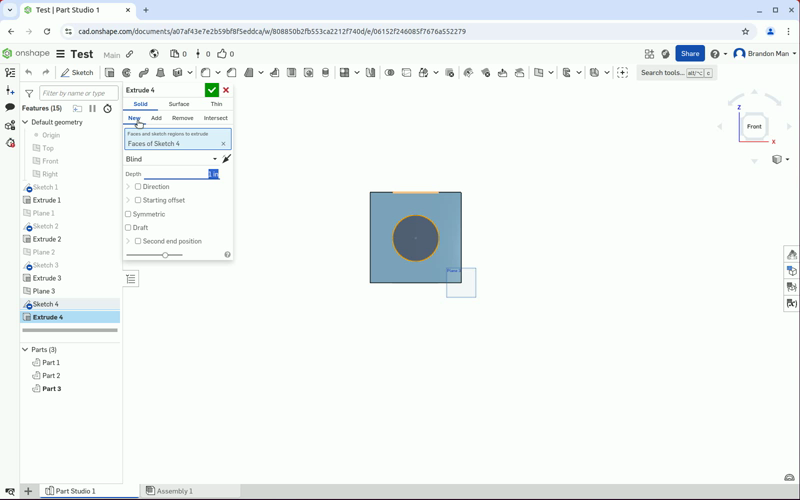
text(4.574)
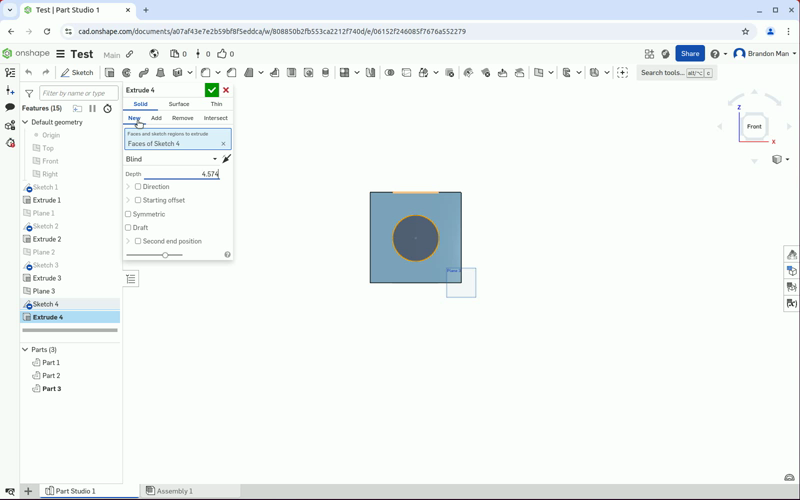
key(enter)
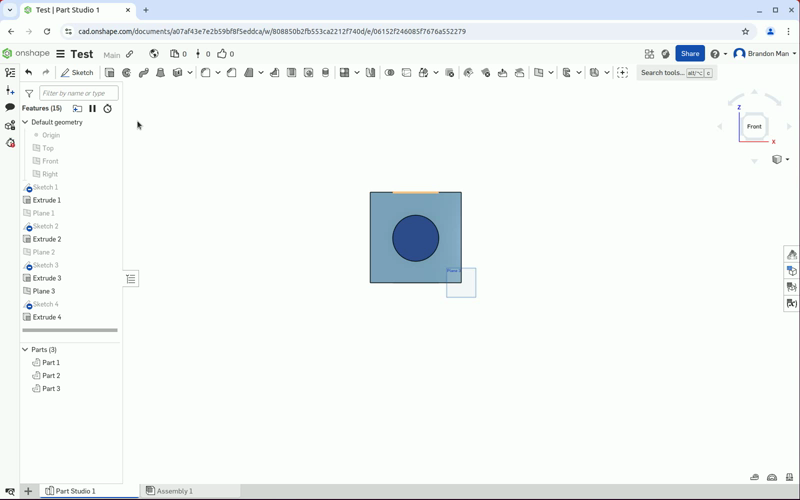
key(shift+h)
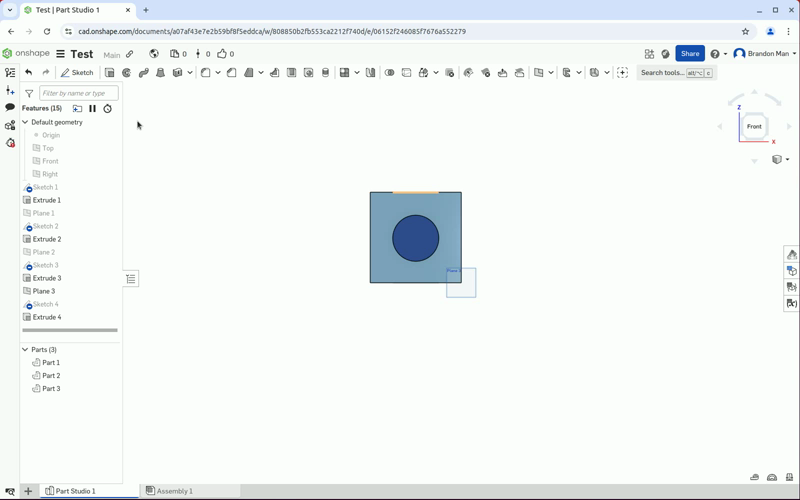
key(shift+h)
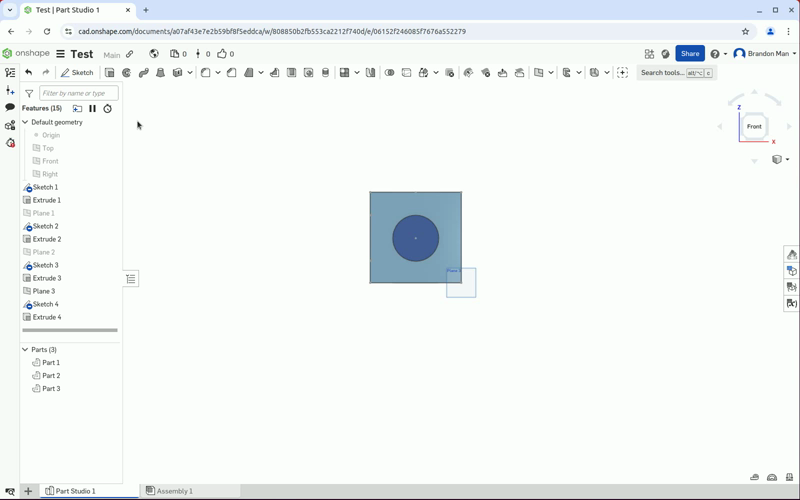
key(shift+7)
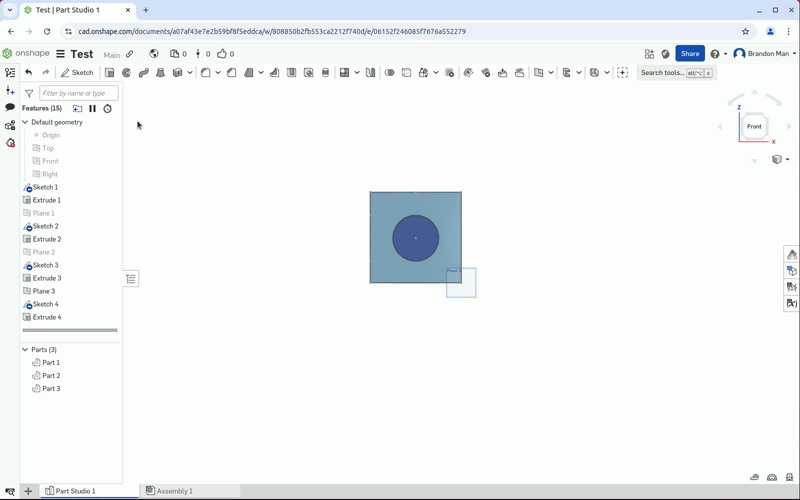
key(left, 2)
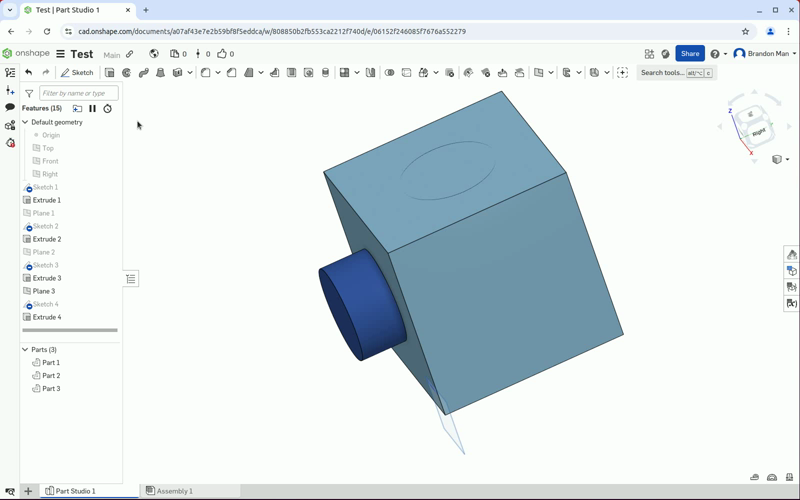
key(down, 2)
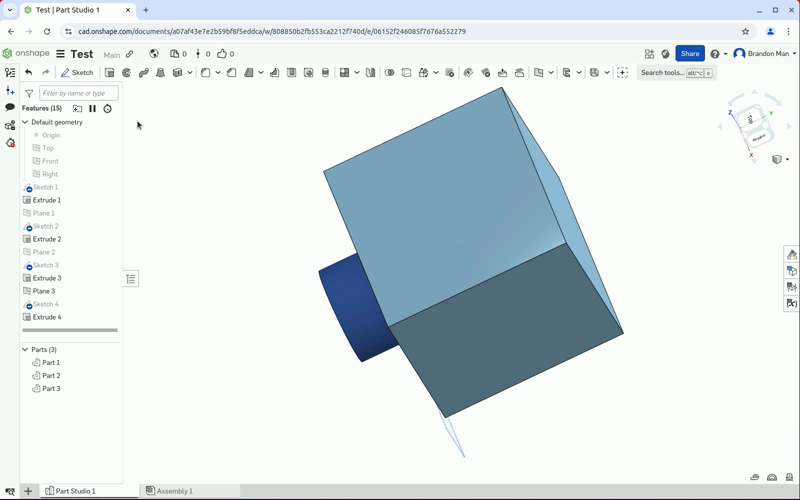
key(up, 2)
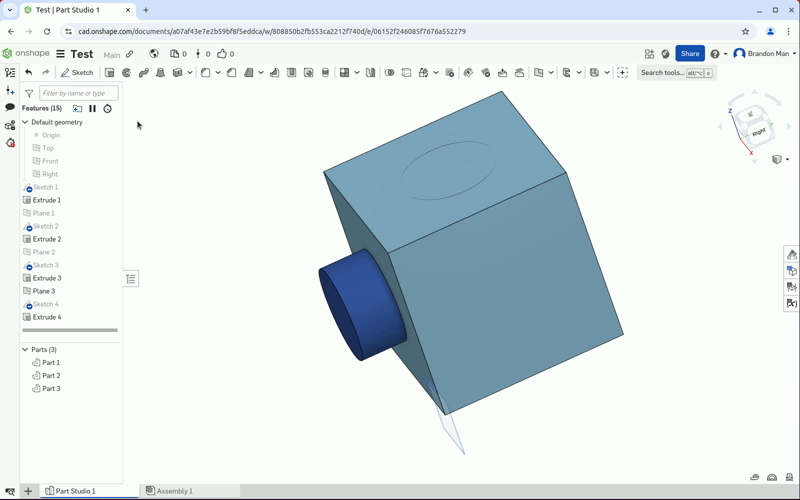
key(right, 2)
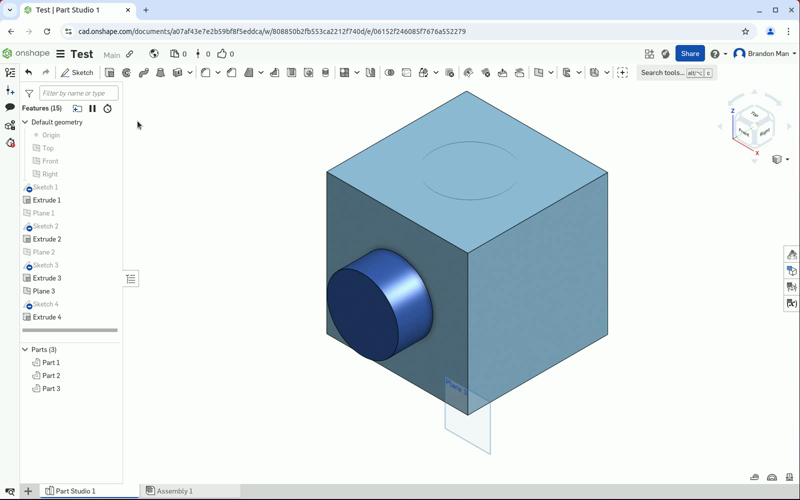
mouse_move(73, 189)
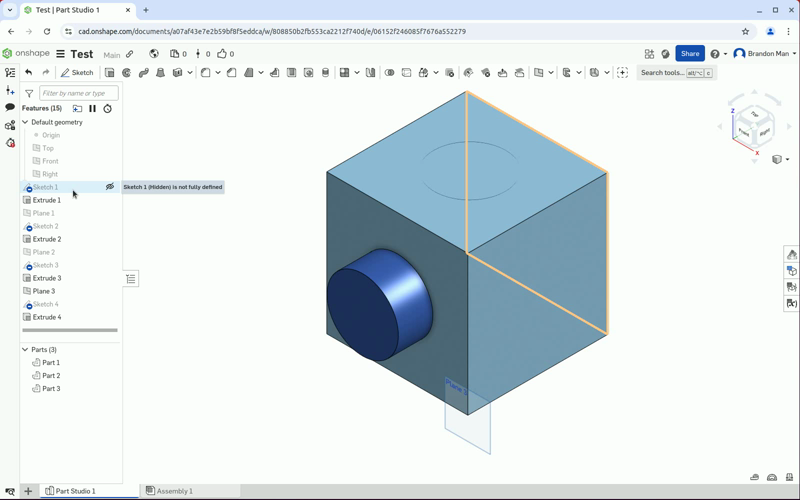
click(73, 189)